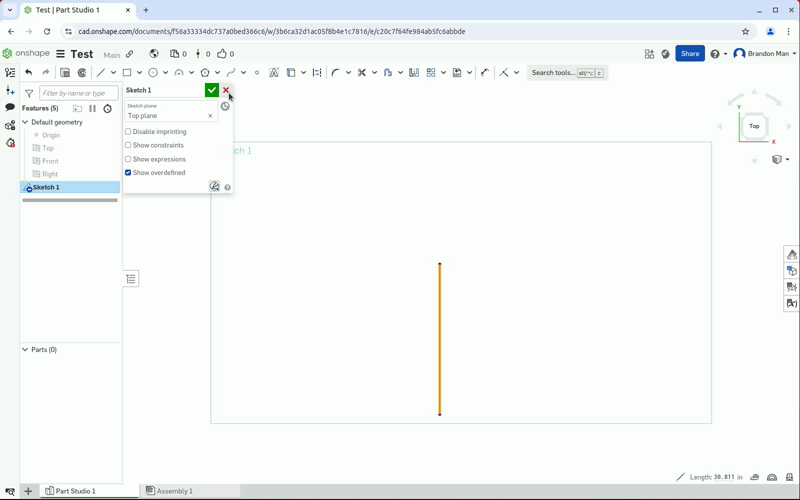
key(shift+h)
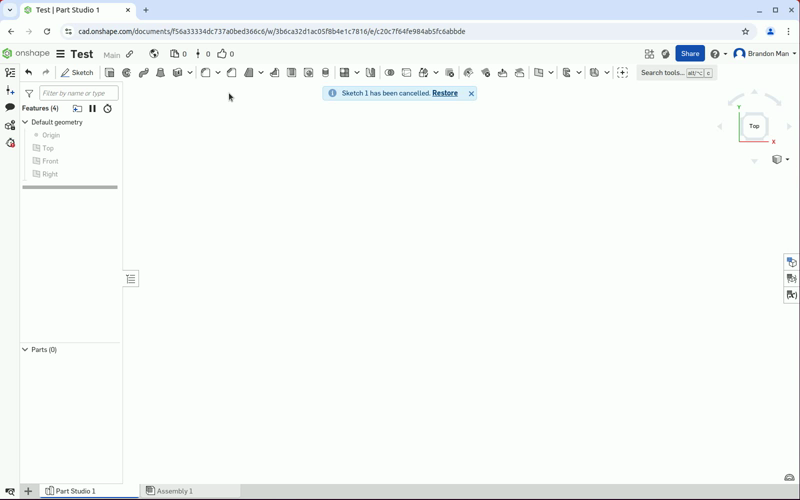
mouse_move(73, 352)
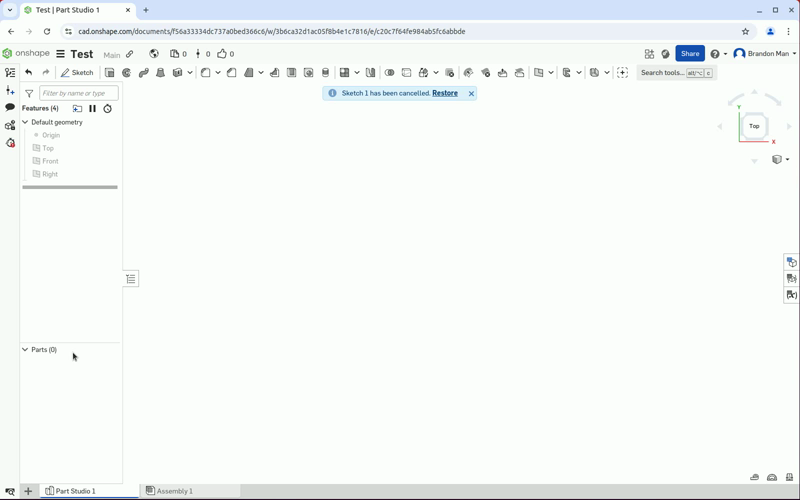
key(y)
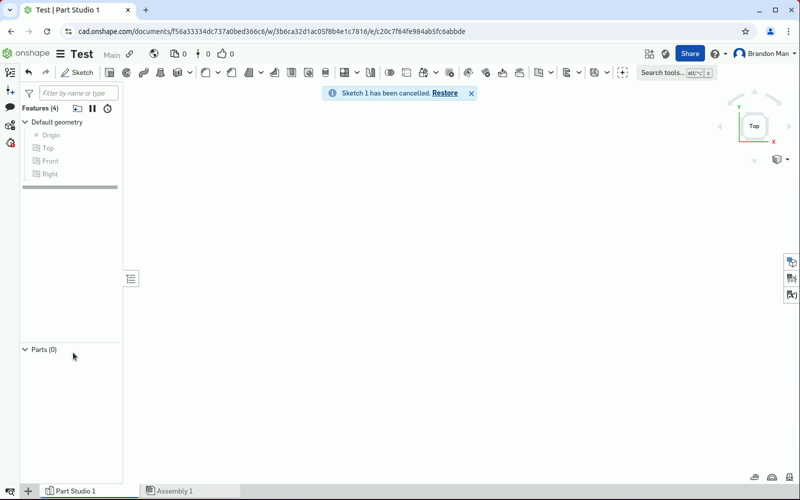
key(shift+p)
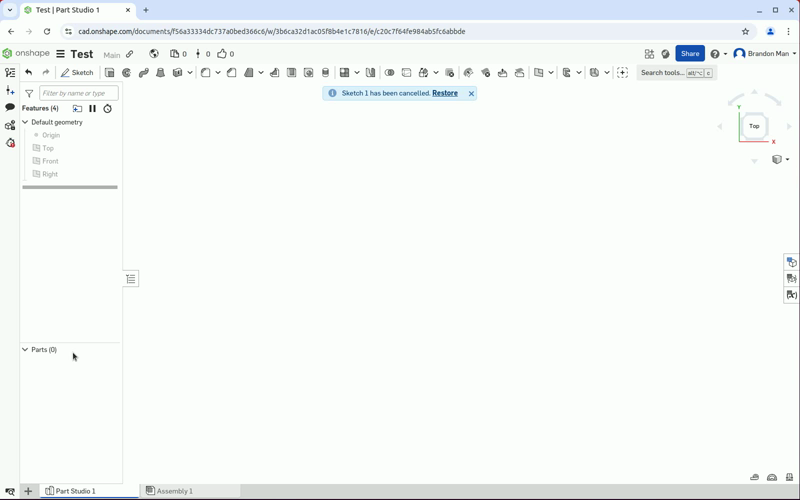
key(space)
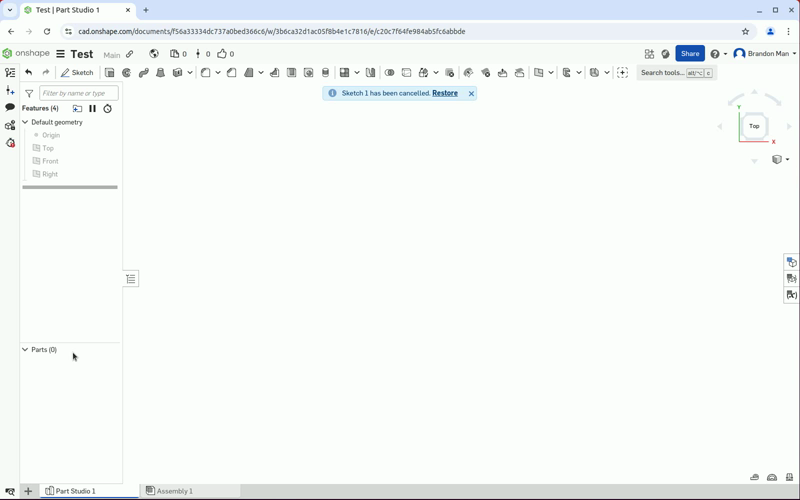
key_down(shift)
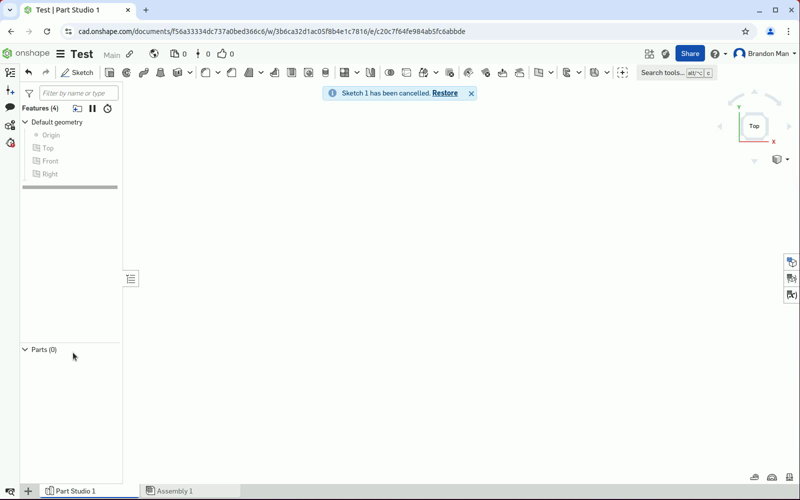
key(up)
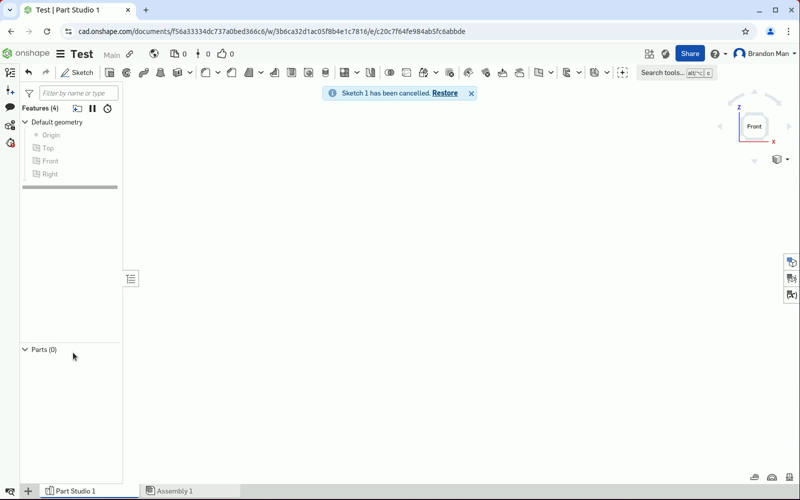
key_up(shift)
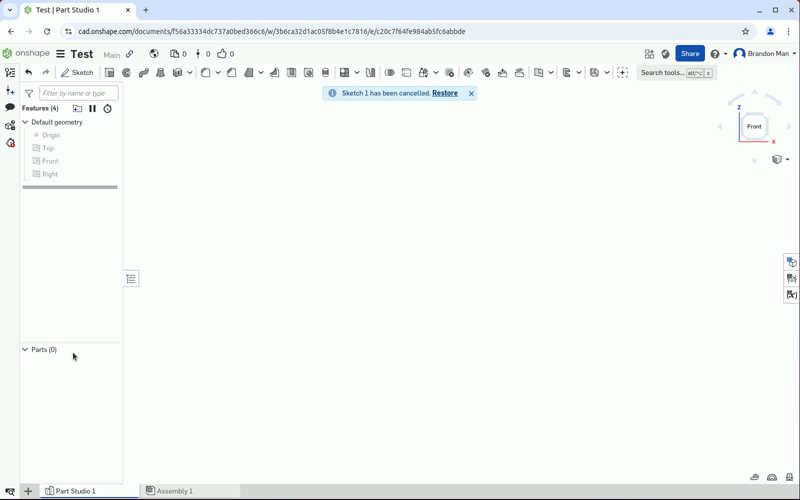
mouse_move(73, 352)
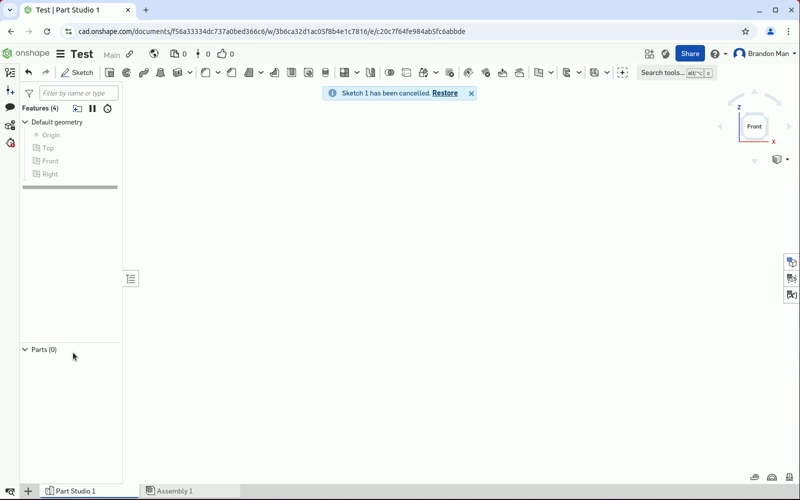
key(shift+y)
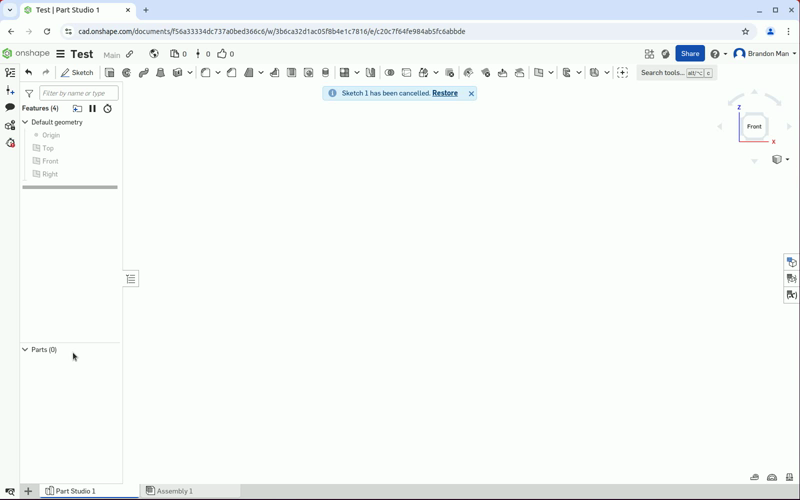
key(shift+s)
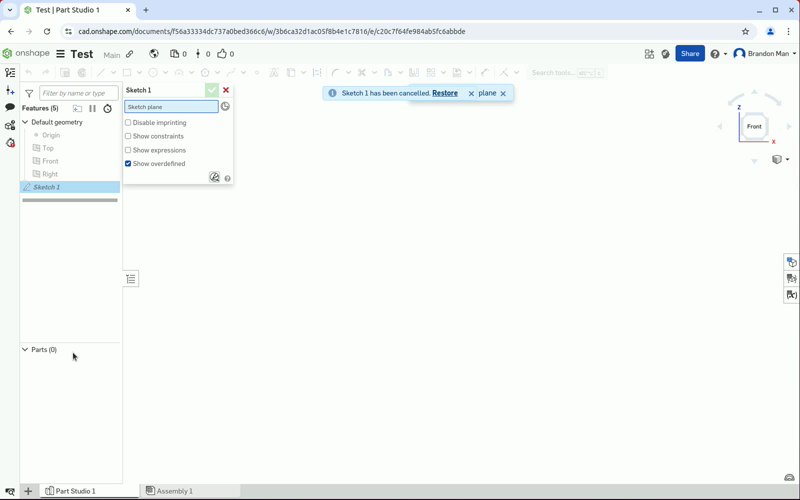
mouse_move(73, 163)
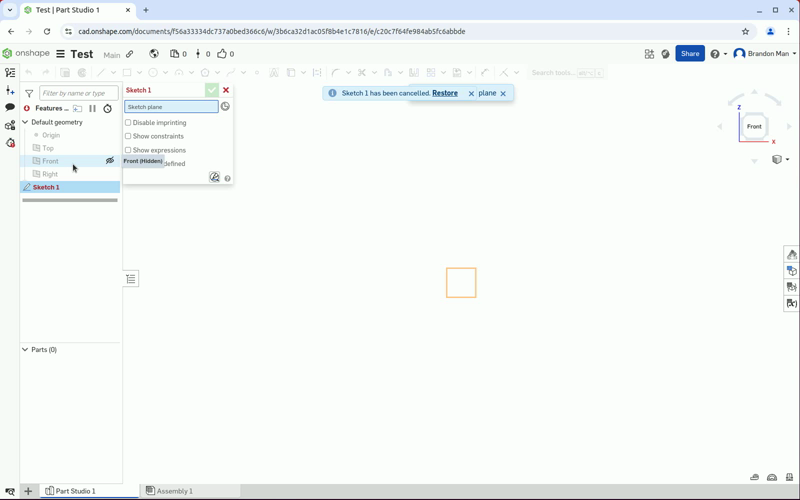
click(73, 163)
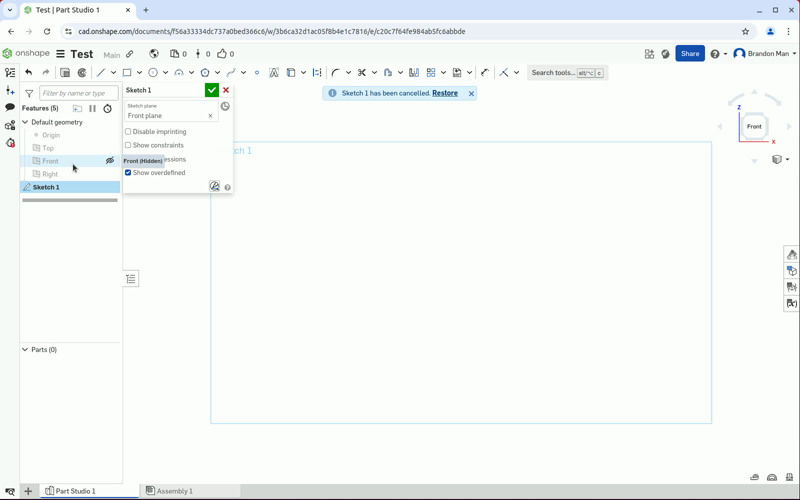
mouse_move(73, 352)
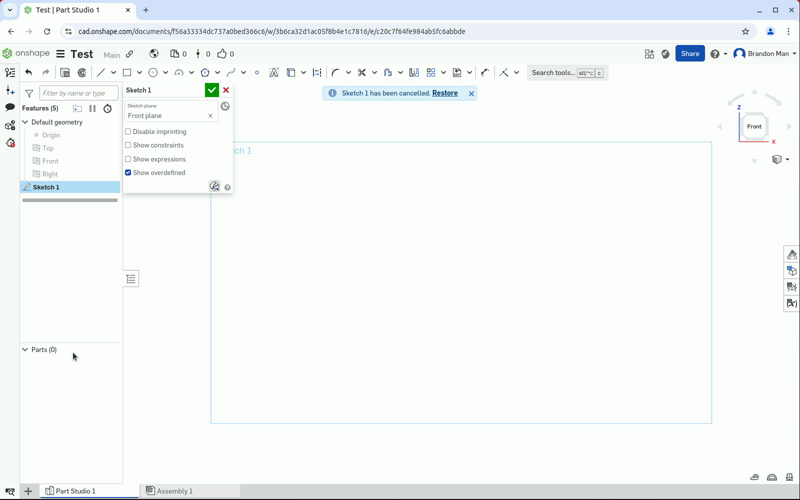
key(y)
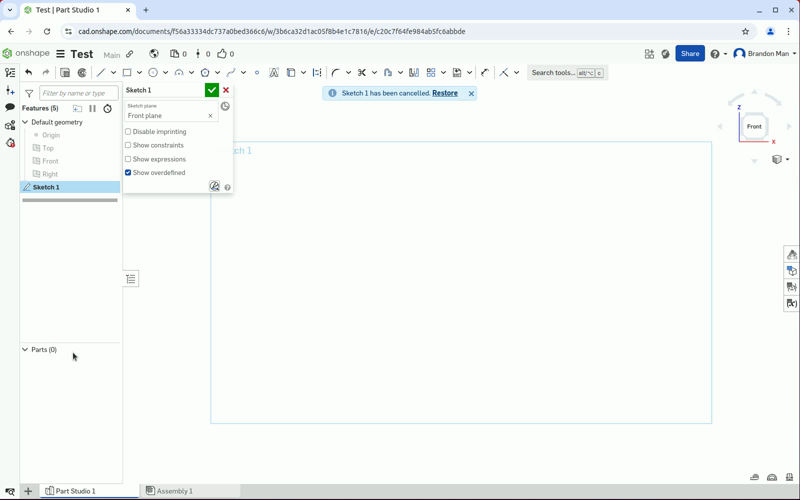
key(c)
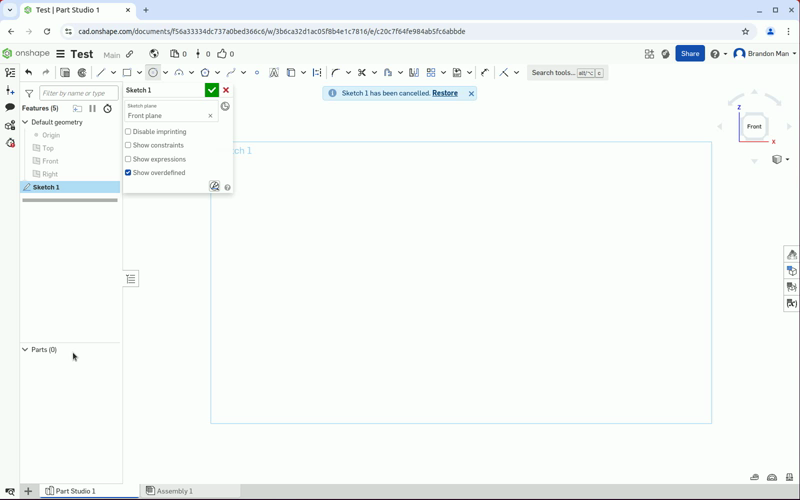
key_down(shift)
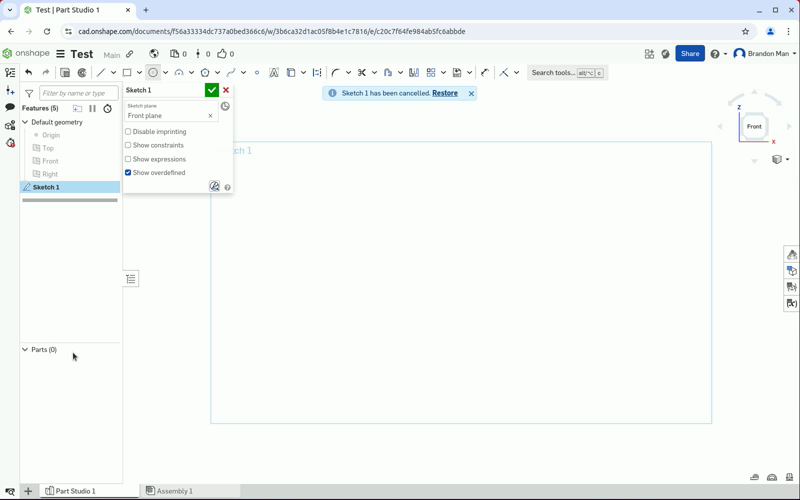
mouse_move(461, 282)
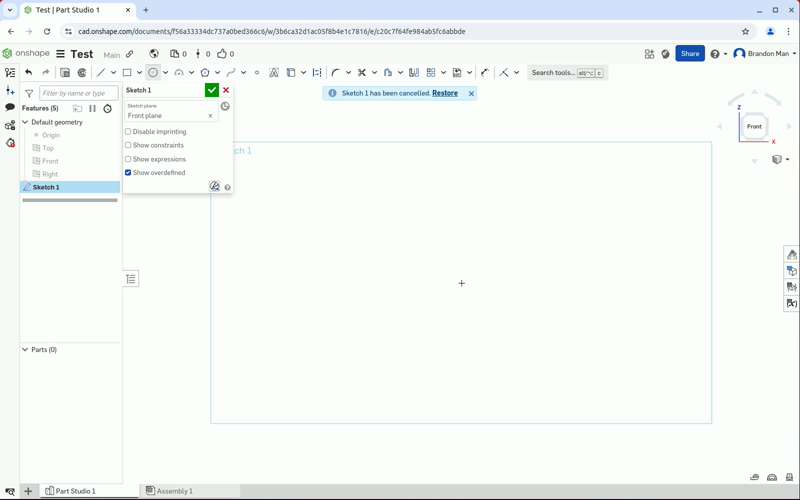
click(461, 282)
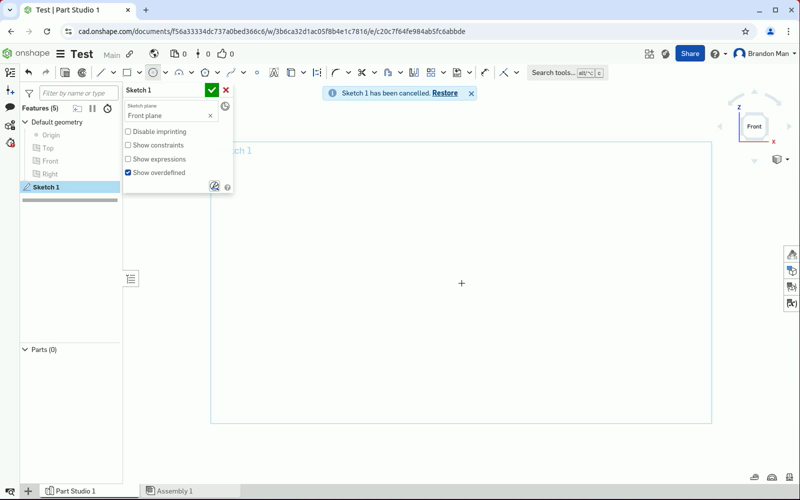
key_up(shift)
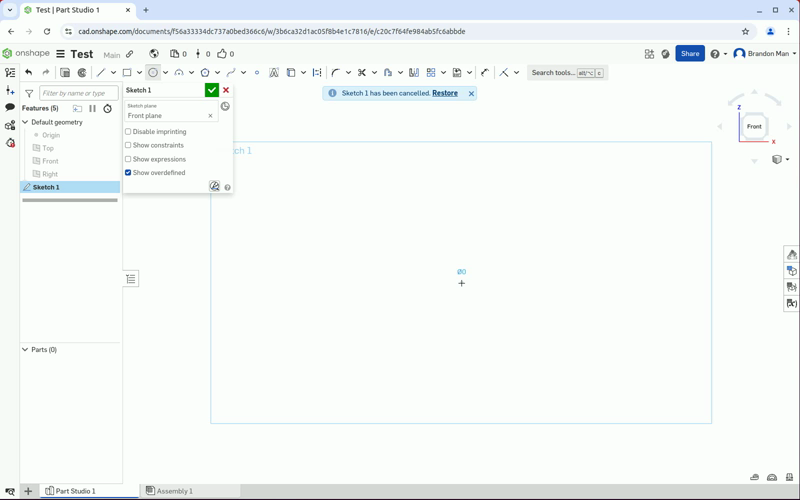
mouse_move(465, 282)
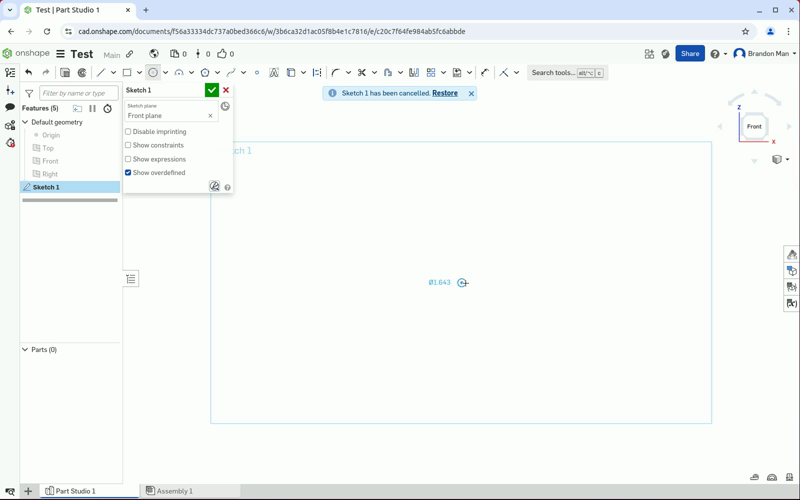
click(465, 282)
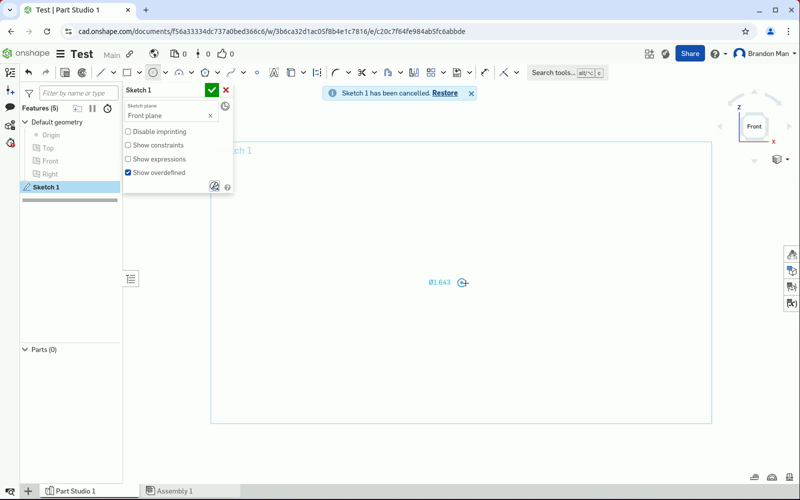
key(esc)
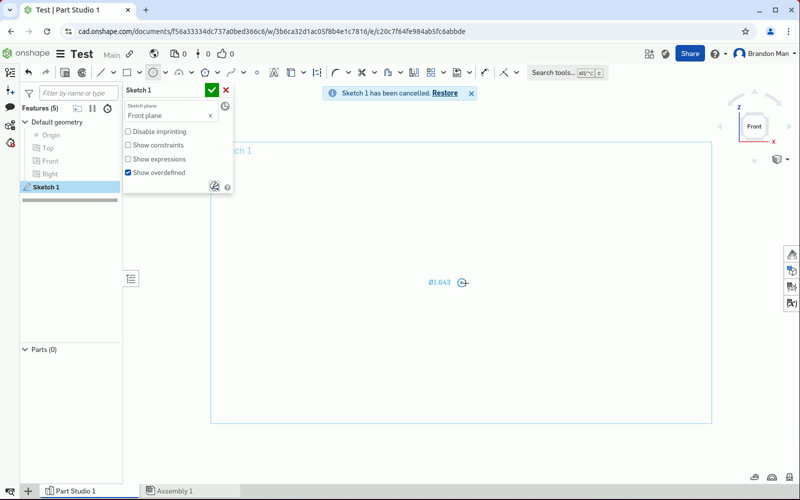
mouse_move(461, 281)
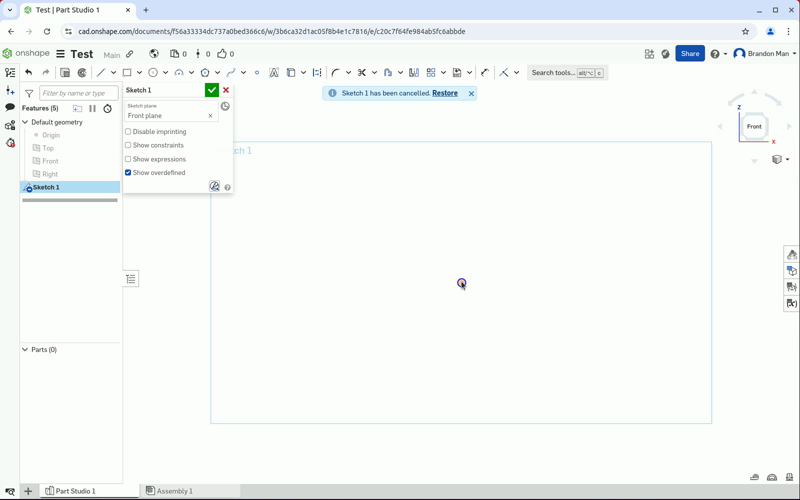
scroll(6)
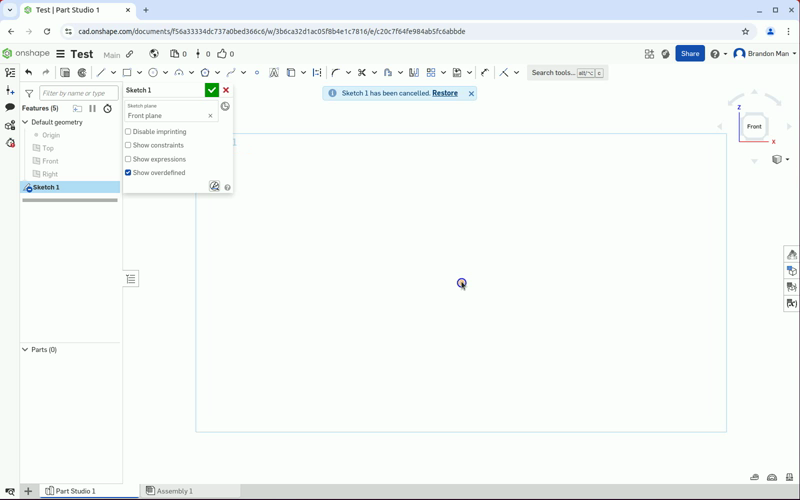
scroll(6)
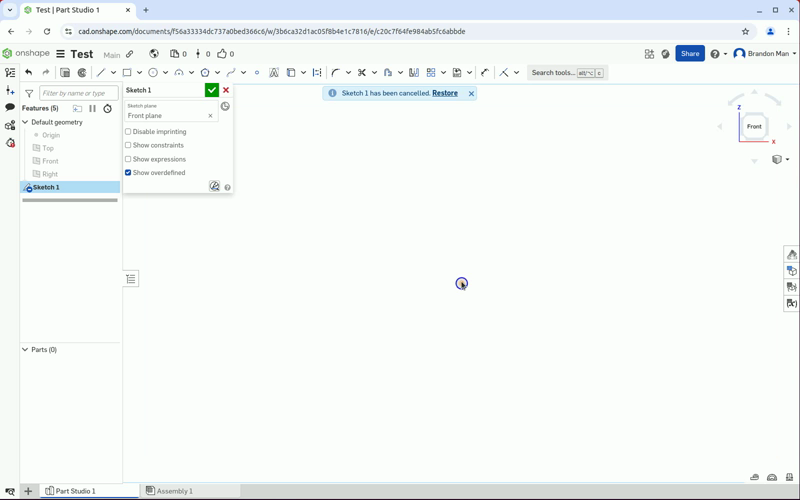
scroll(6)
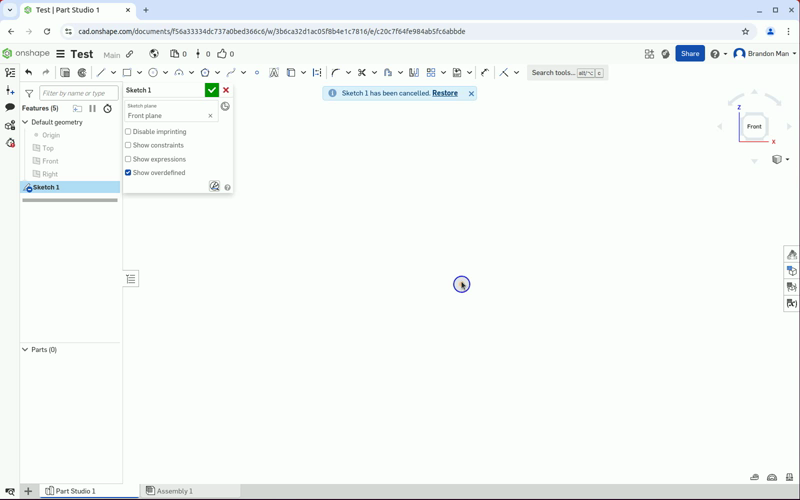
scroll(6)
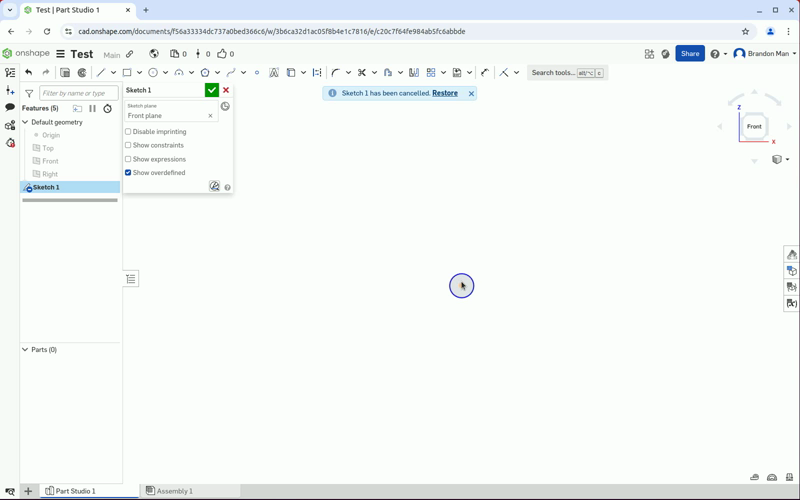
scroll(6)
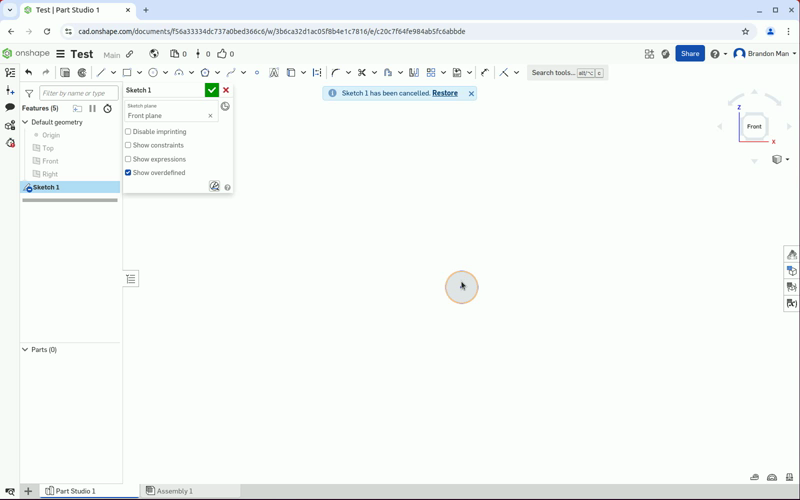
scroll(6)
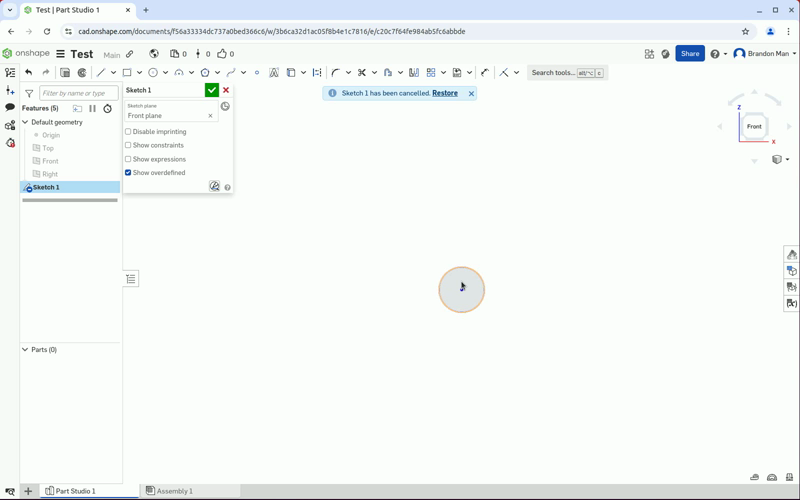
scroll(6)
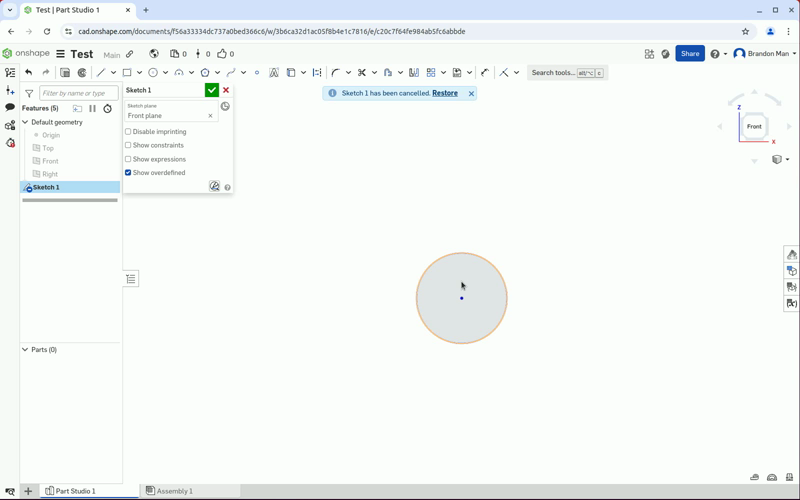
click(461, 281)
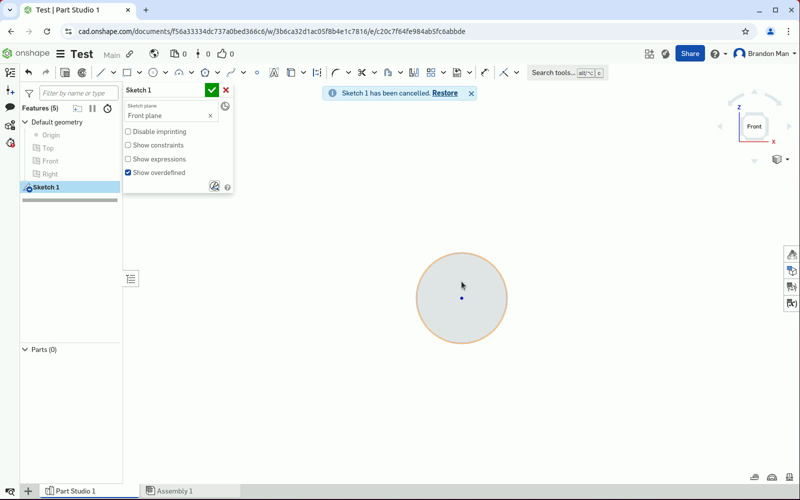
scroll(-6)
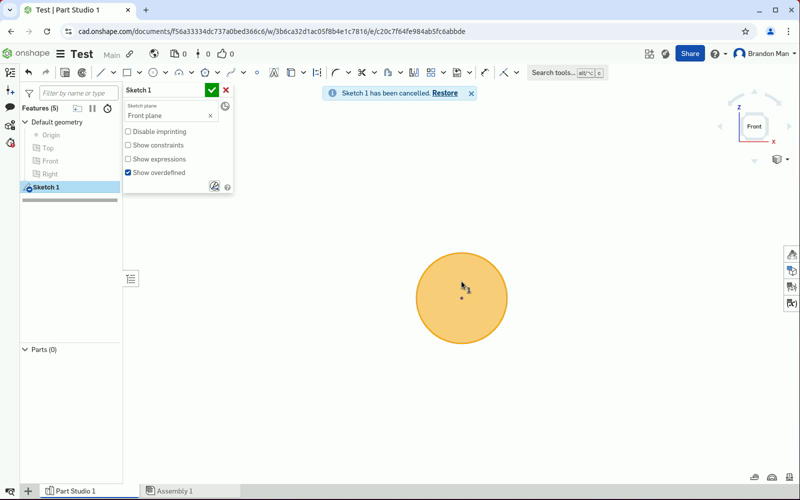
scroll(-6)
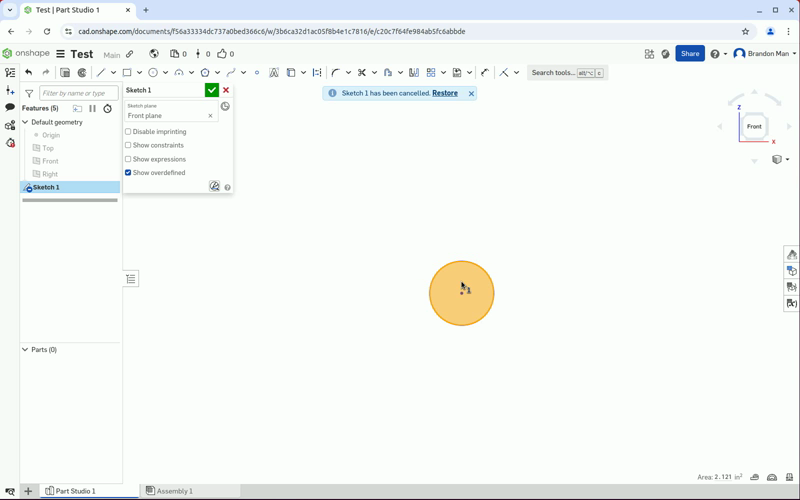
scroll(-6)
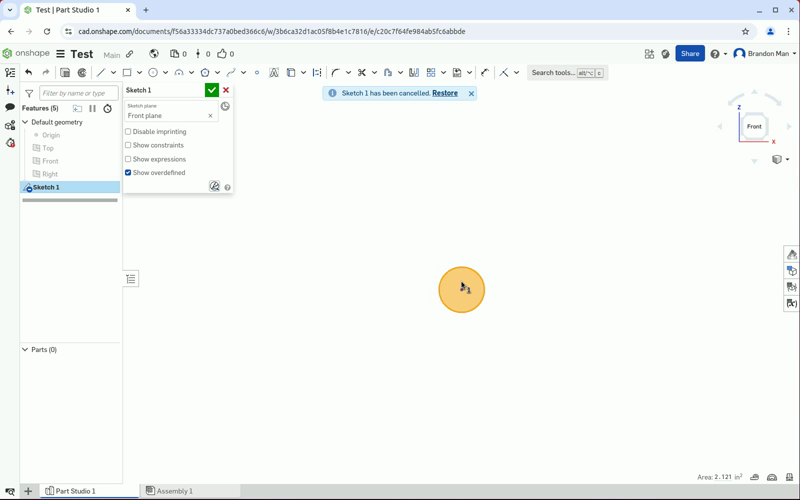
scroll(-6)
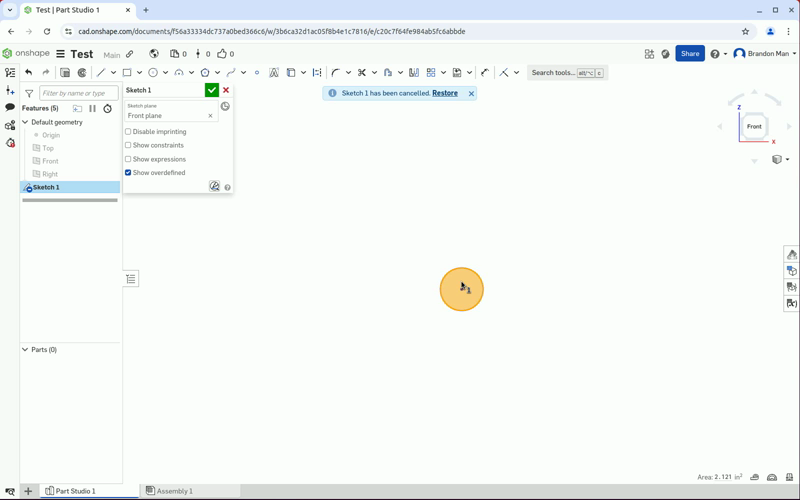
scroll(-6)
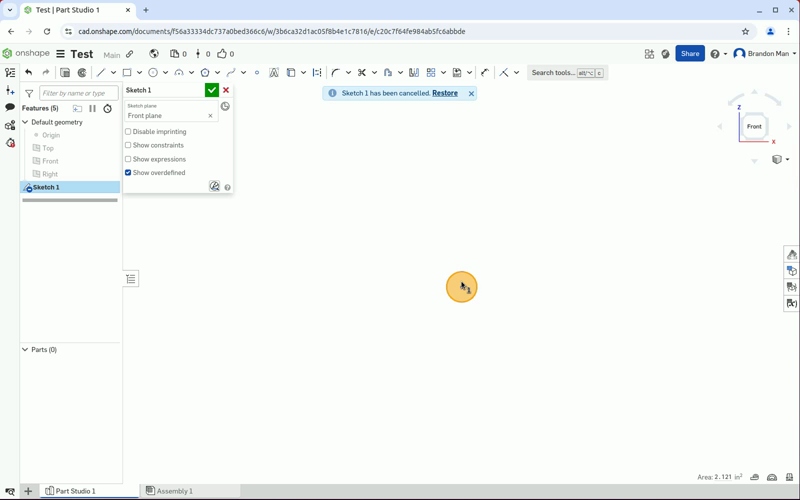
scroll(-6)
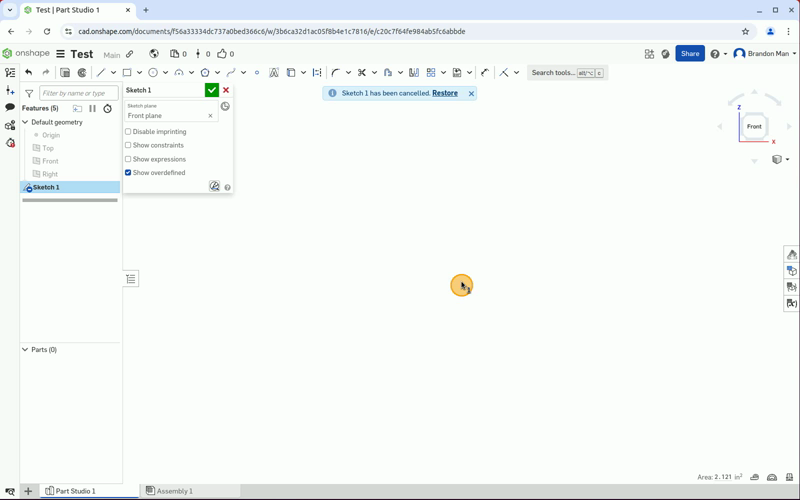
scroll(-6)
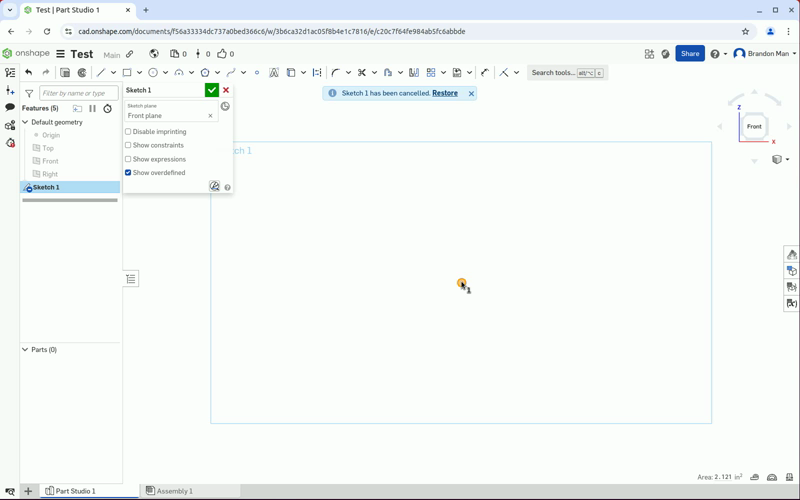
mouse_move(73, 352)
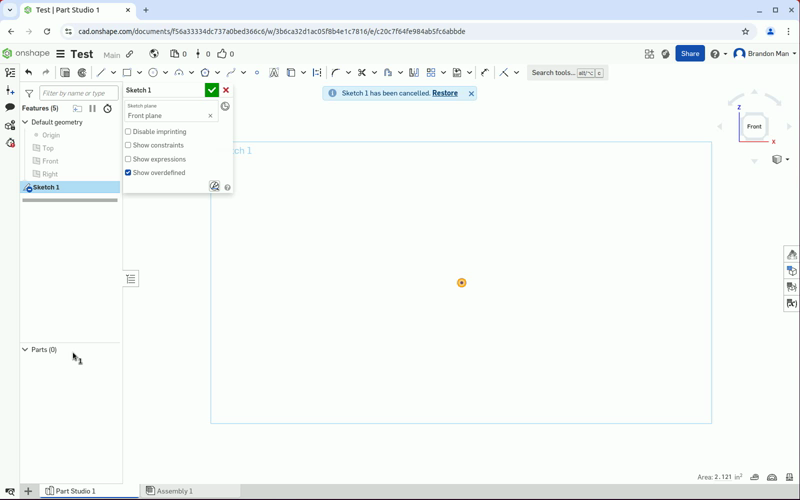
key(shift+y)
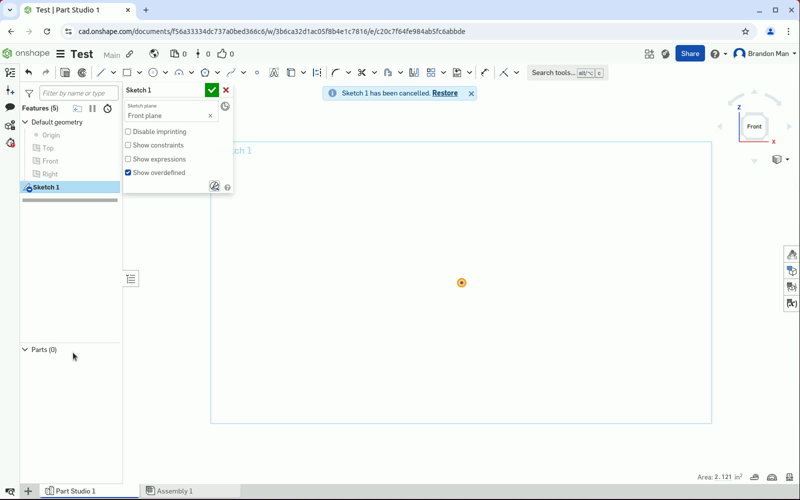
key(shift+e)
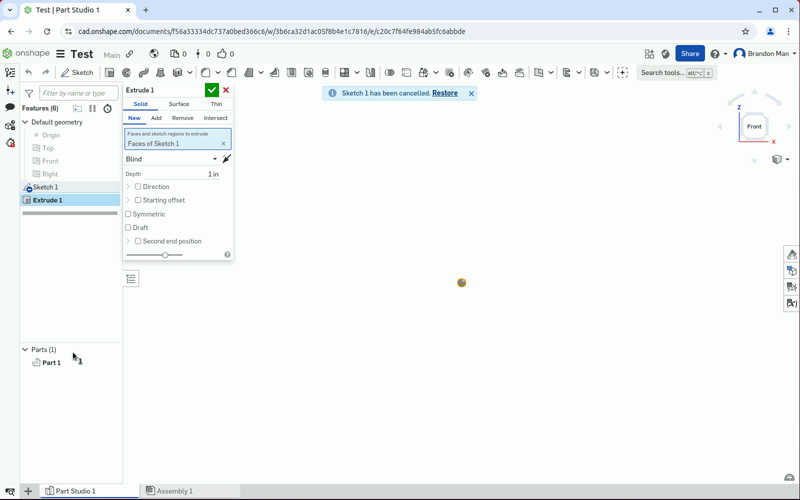
mouse_move(143, 106)
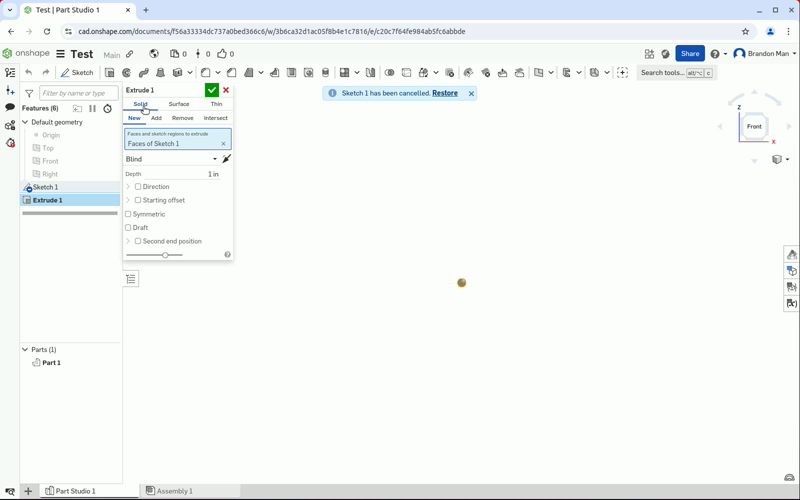
click(143, 106)
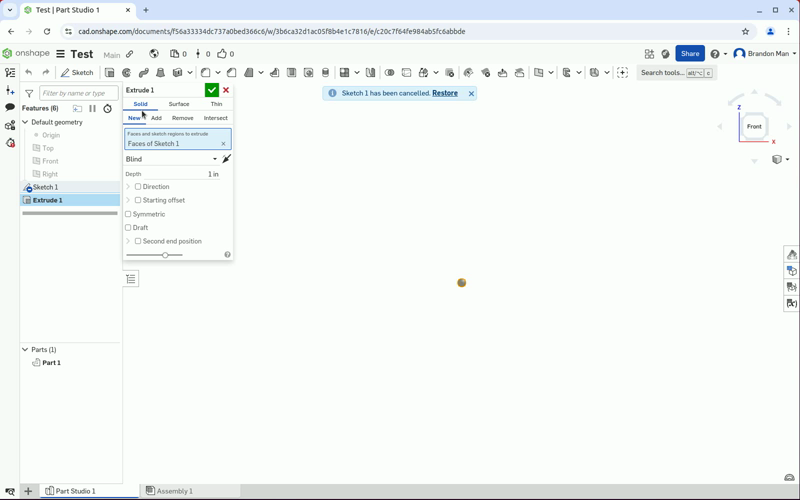
mouse_move(137, 120)
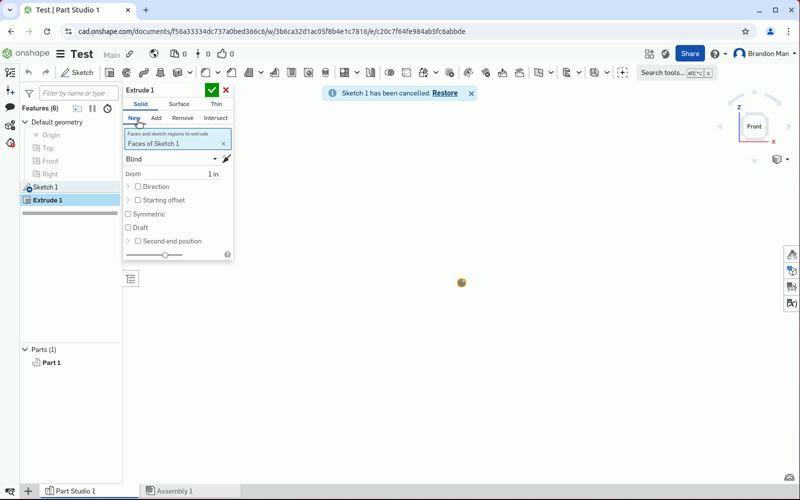
click(137, 120)
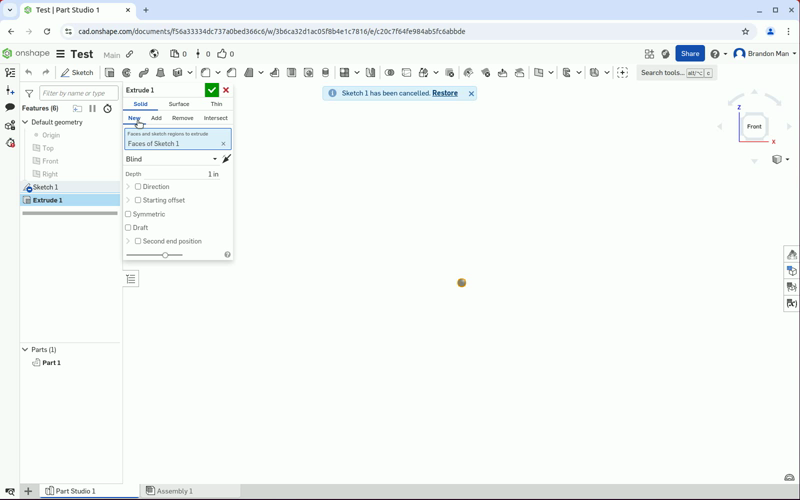
key(tab, 4)
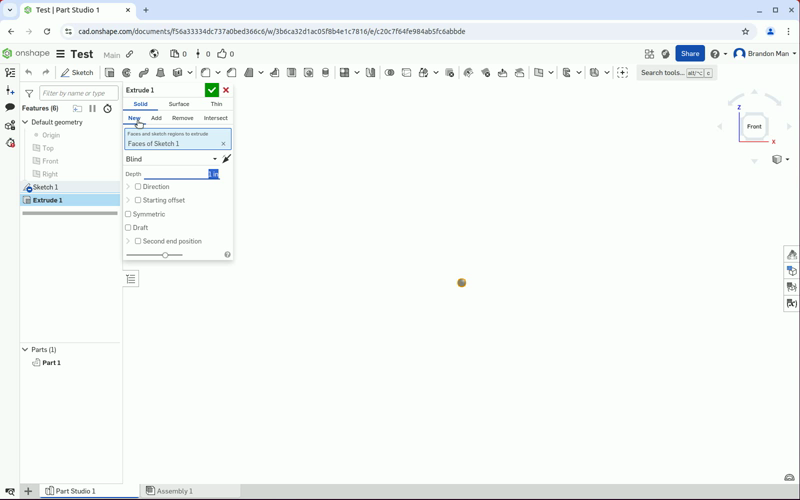
text(23.108)
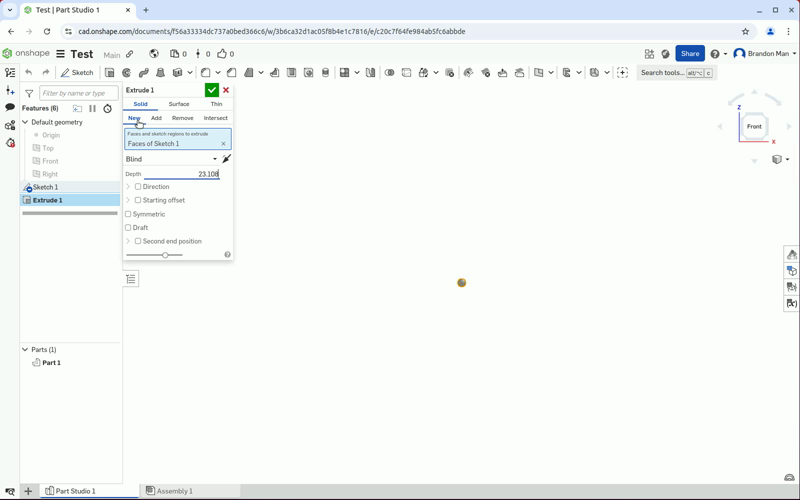
key(enter)
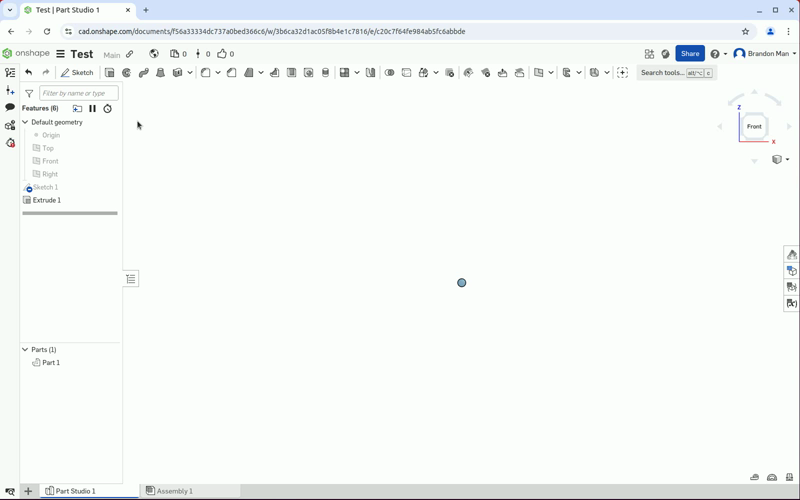
key(shift+h)
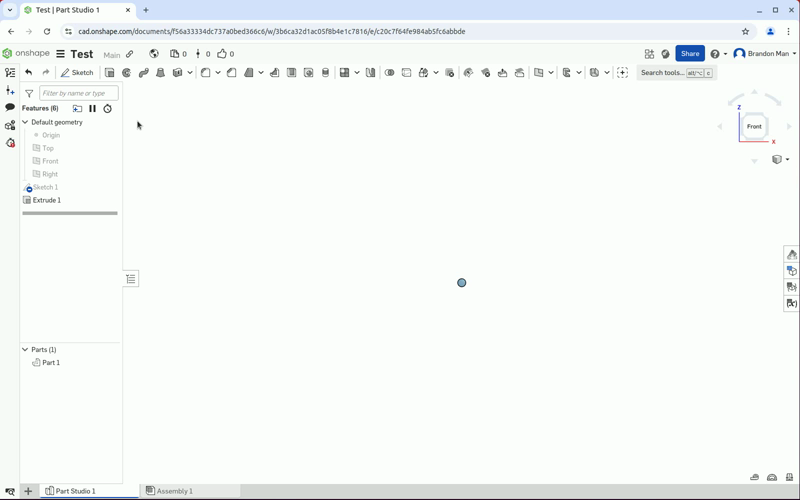
key(shift+h)
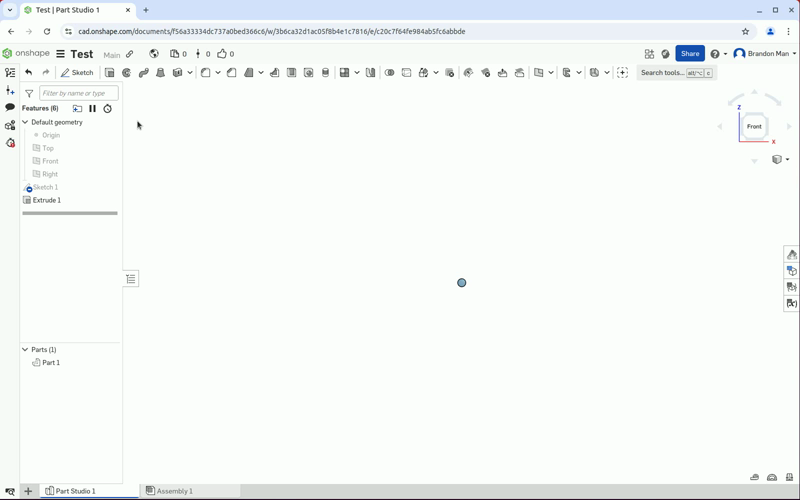
mouse_move(73, 189)
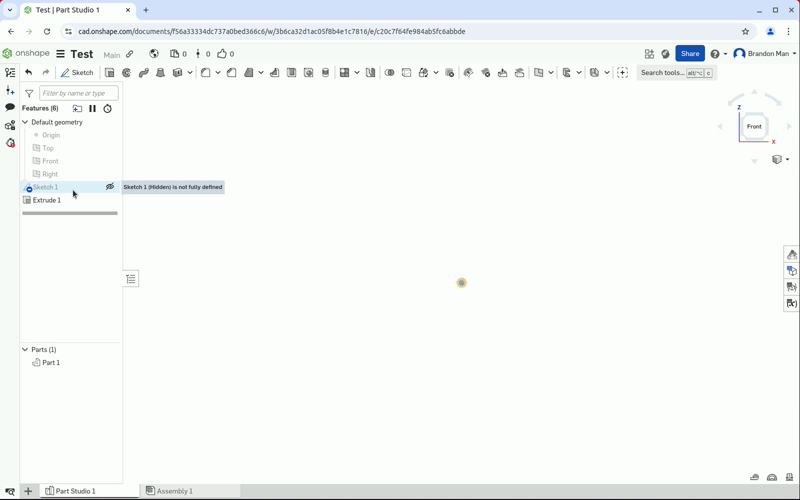
click(73, 189)
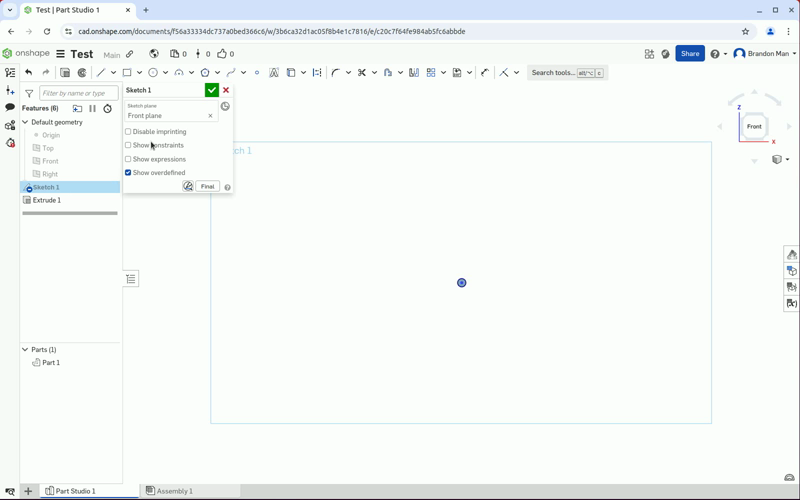
mouse_move(229, 92)
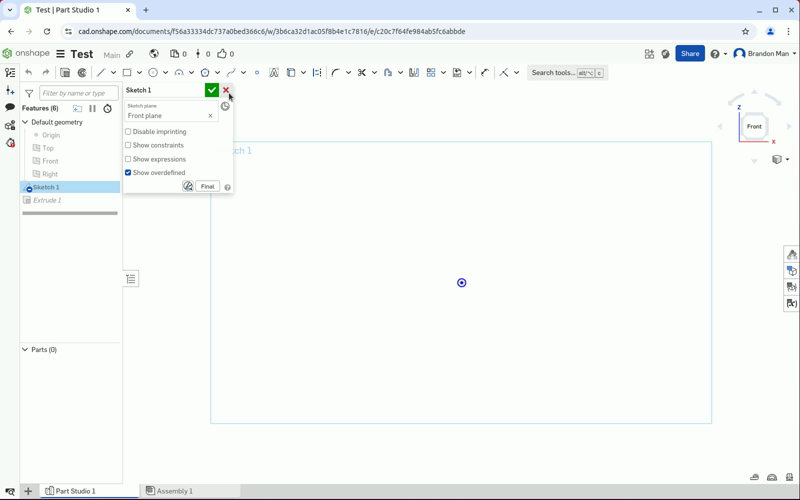
click(229, 92)
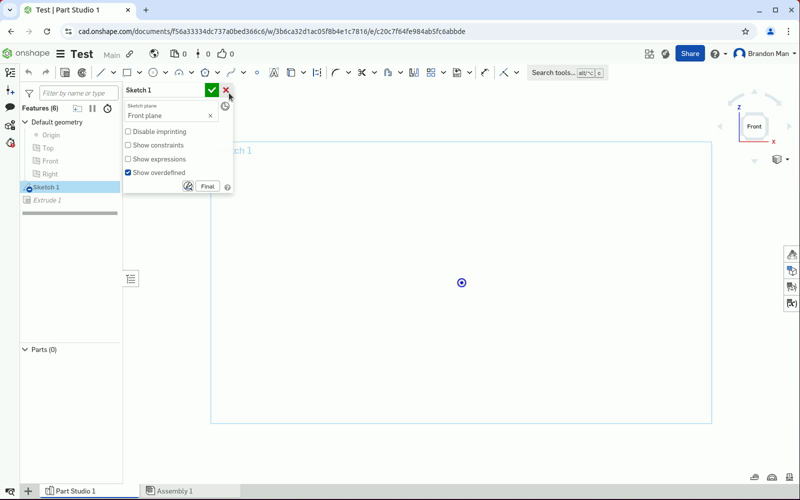
key(shift+s)
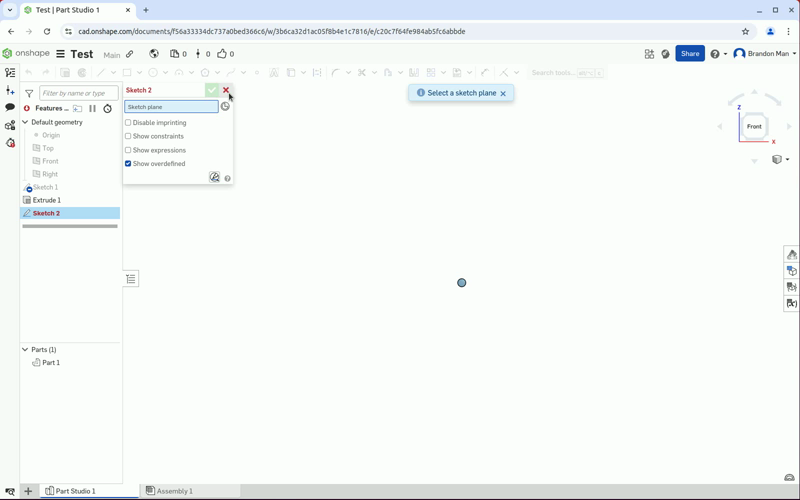
mouse_move(73, 163)
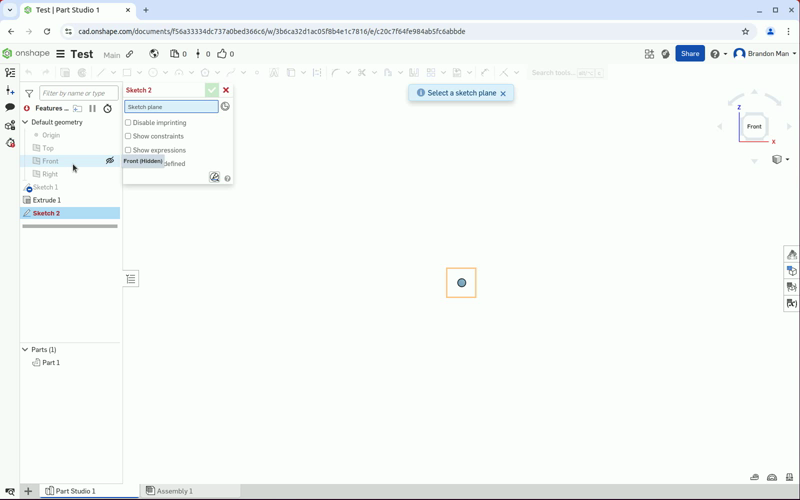
click(73, 163)
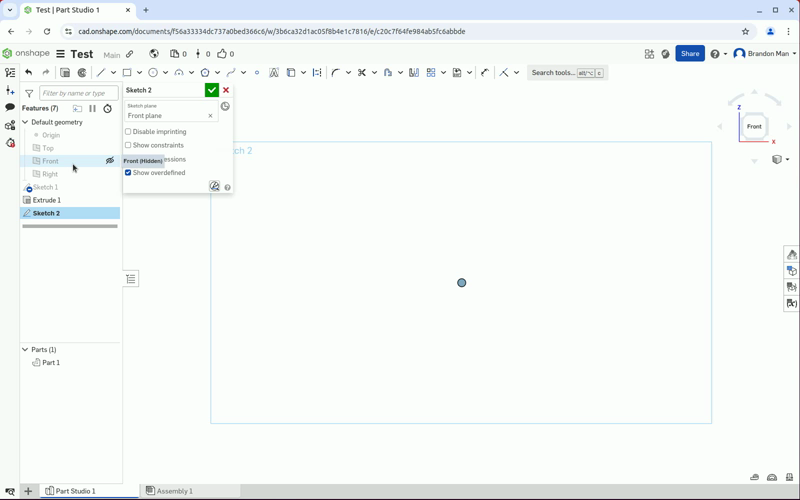
mouse_move(73, 352)
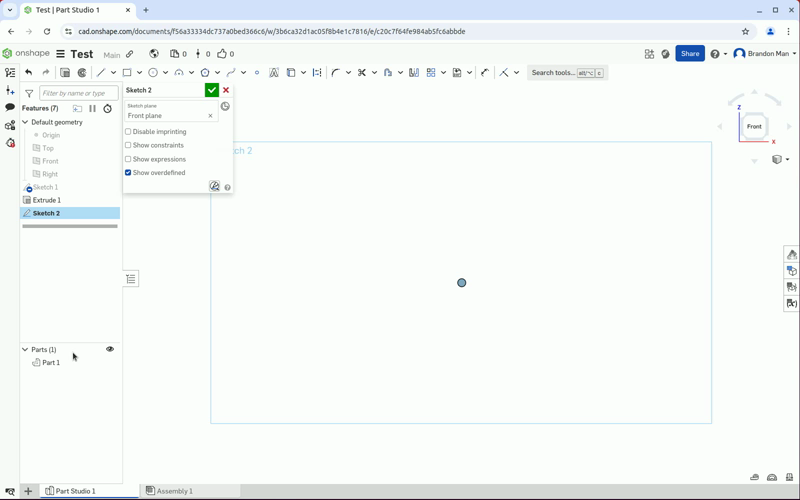
key(y)
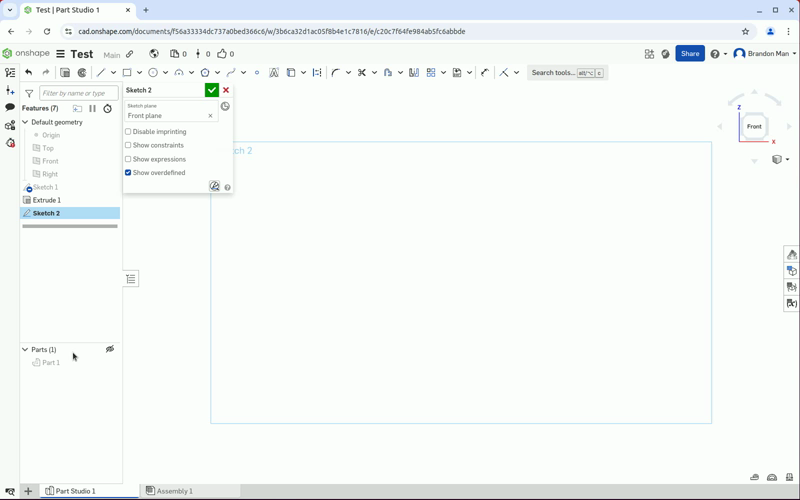
key(l)
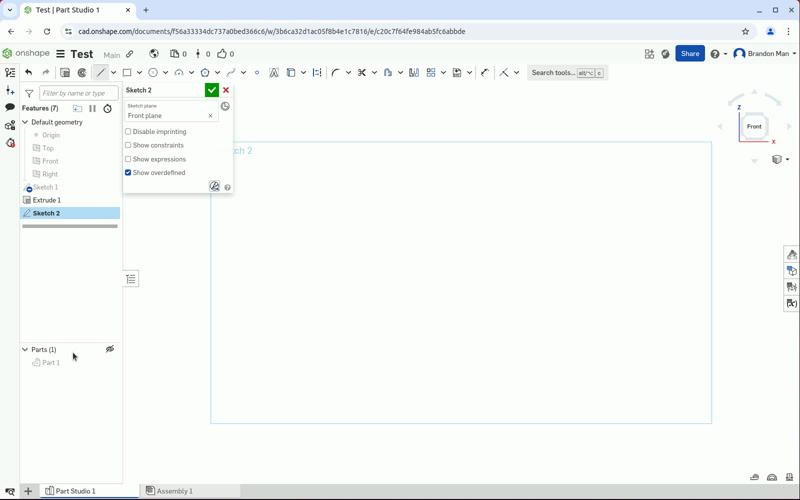
key_down(shift)
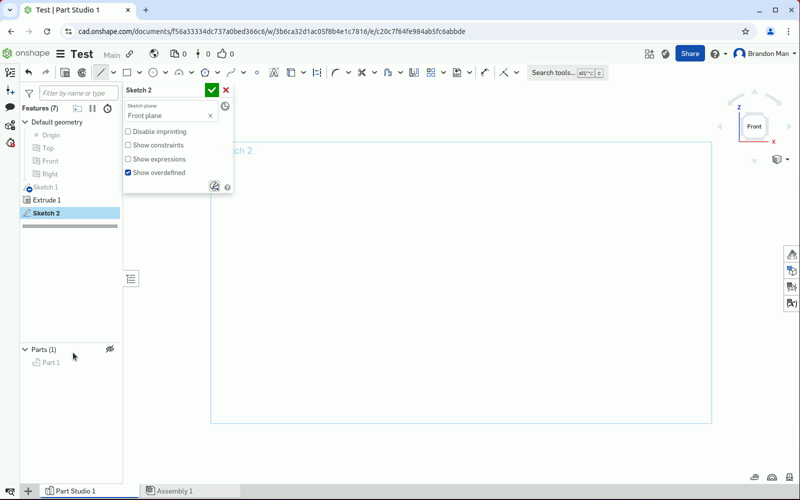
mouse_move(456, 281)
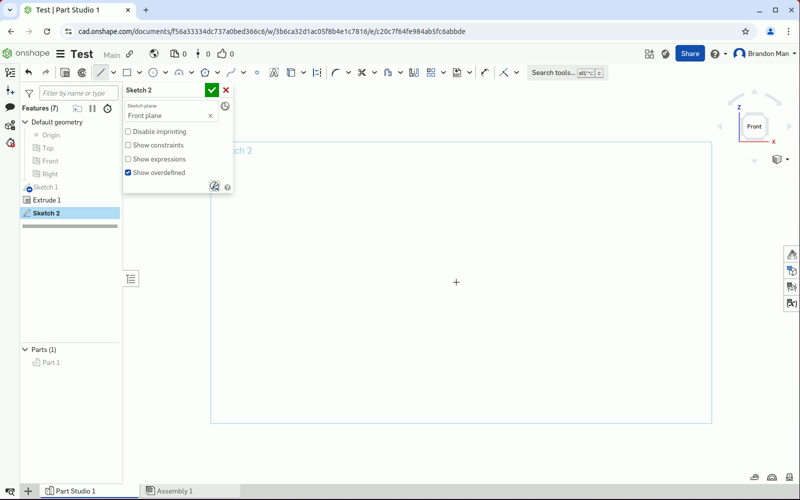
click(456, 281)
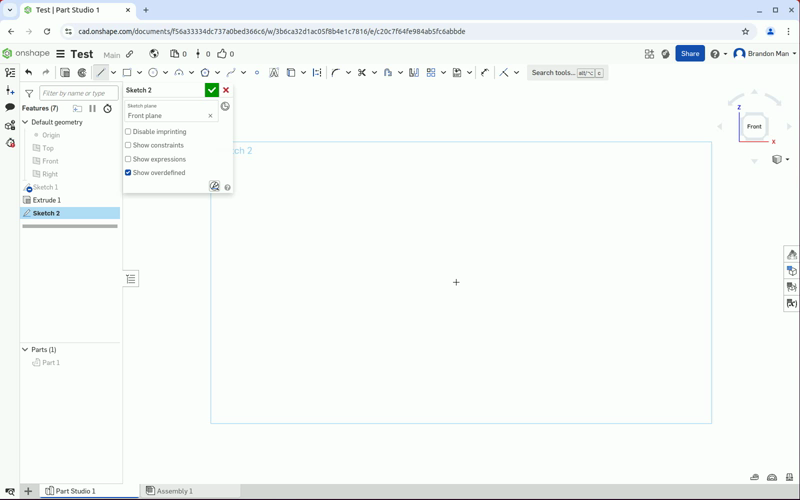
key_up(shift)
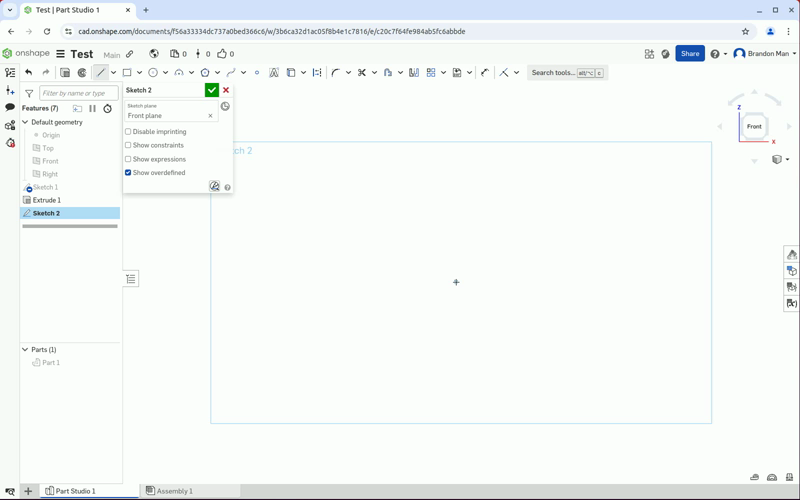
key_down(shift)
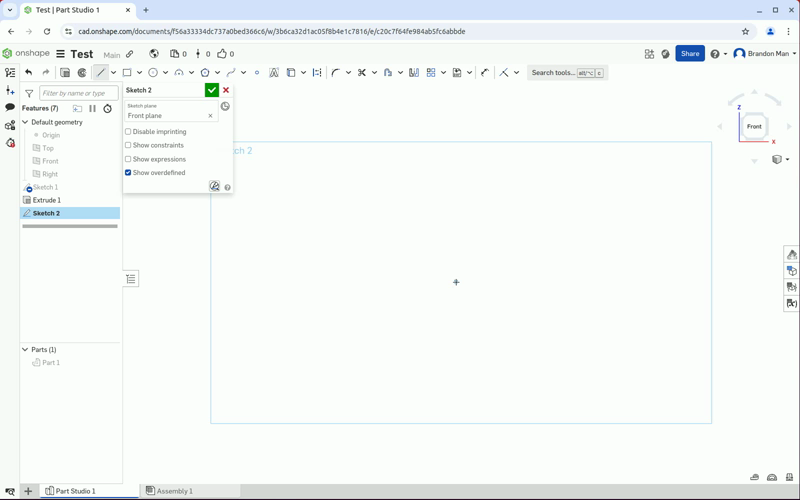
mouse_move(486, 281)
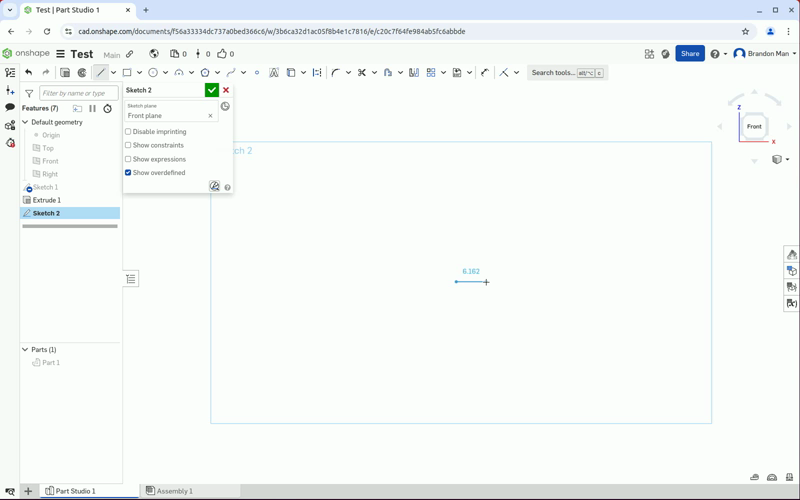
mouse_move(457, 287)
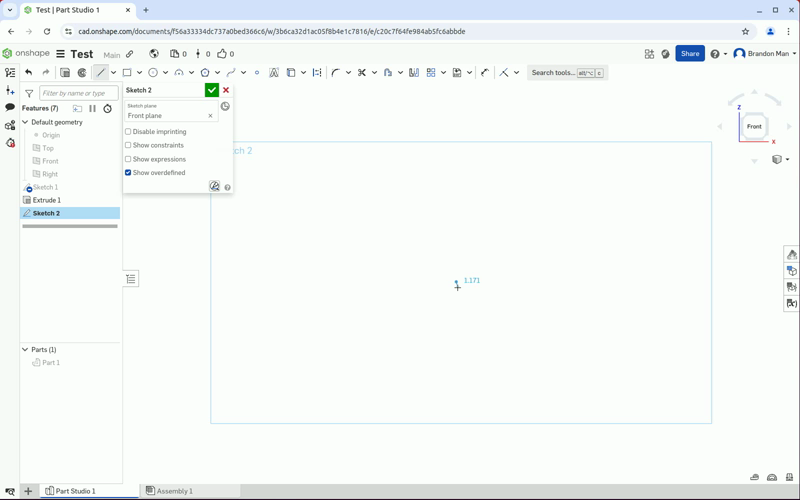
scroll(6)
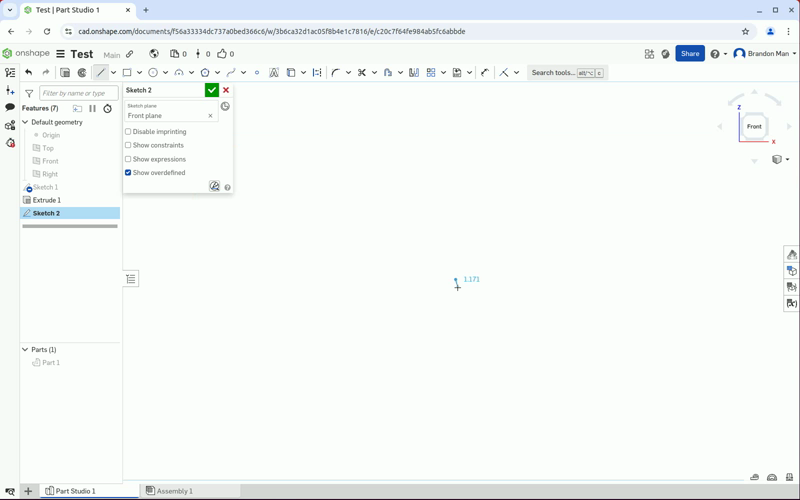
scroll(6)
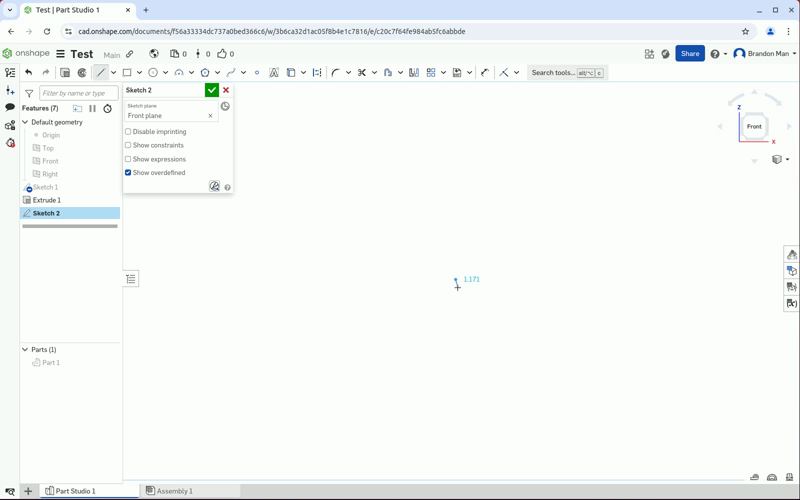
scroll(6)
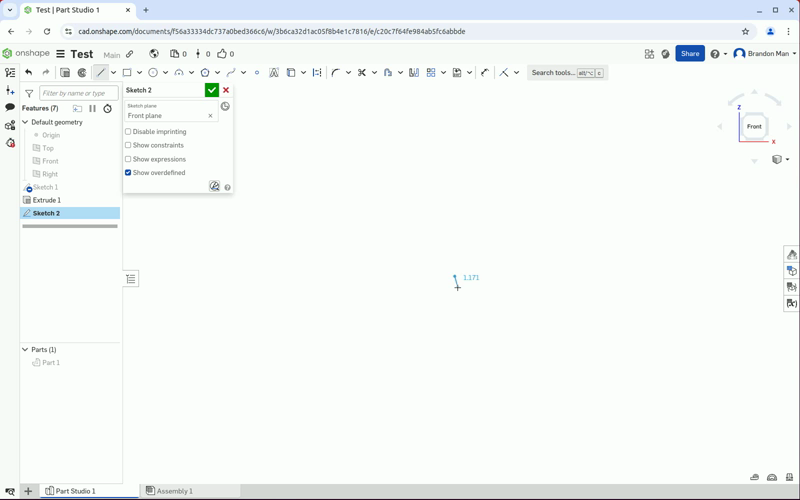
scroll(6)
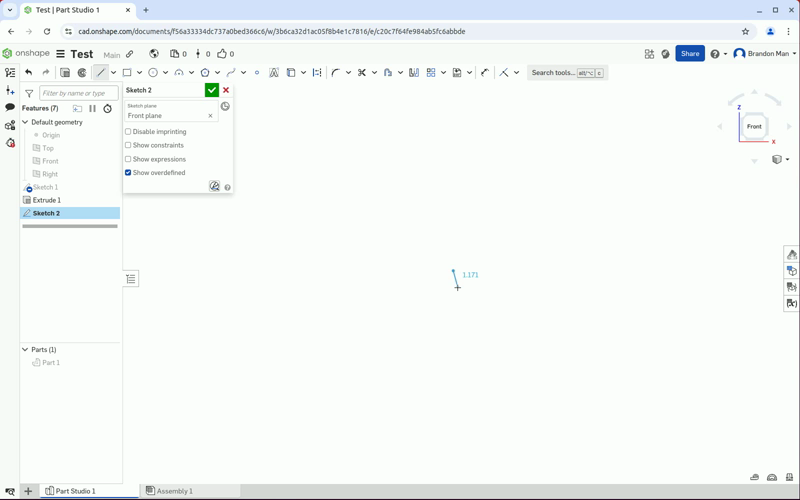
scroll(6)
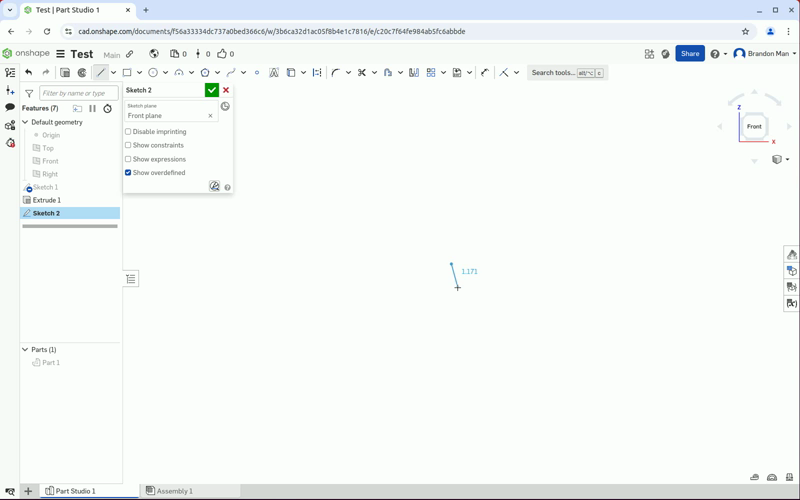
scroll(6)
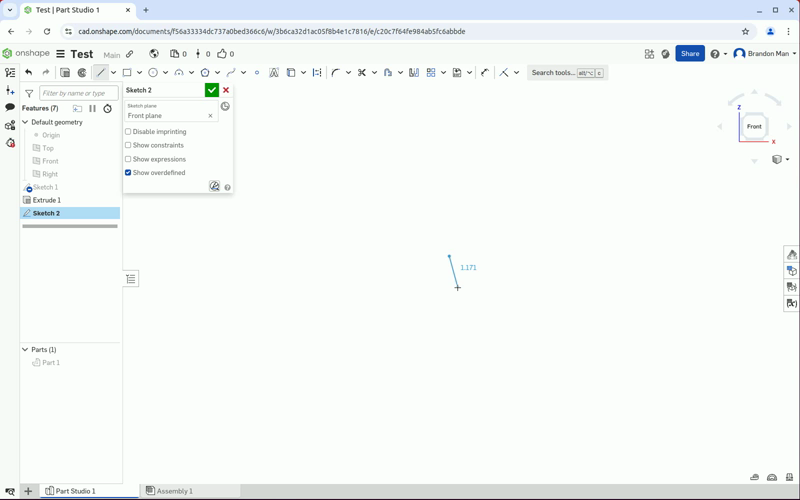
scroll(6)
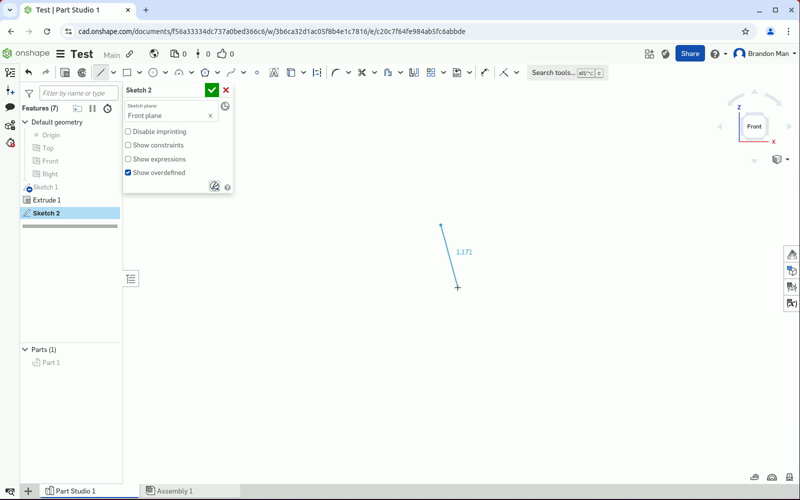
click(457, 287)
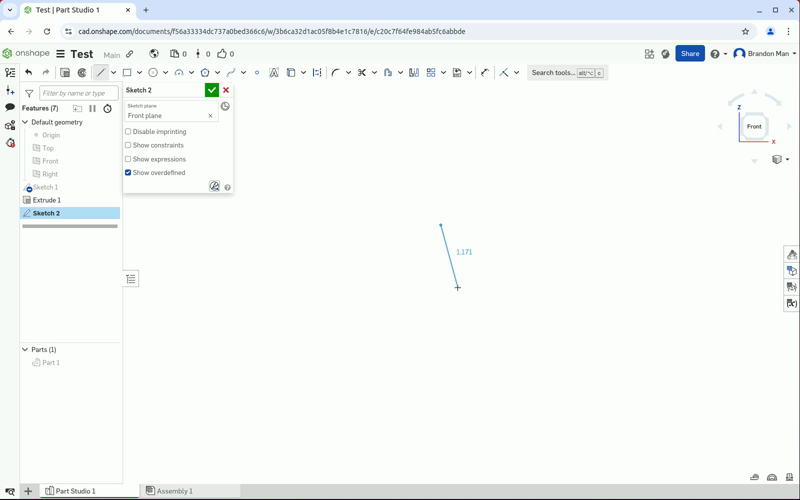
scroll(-6)
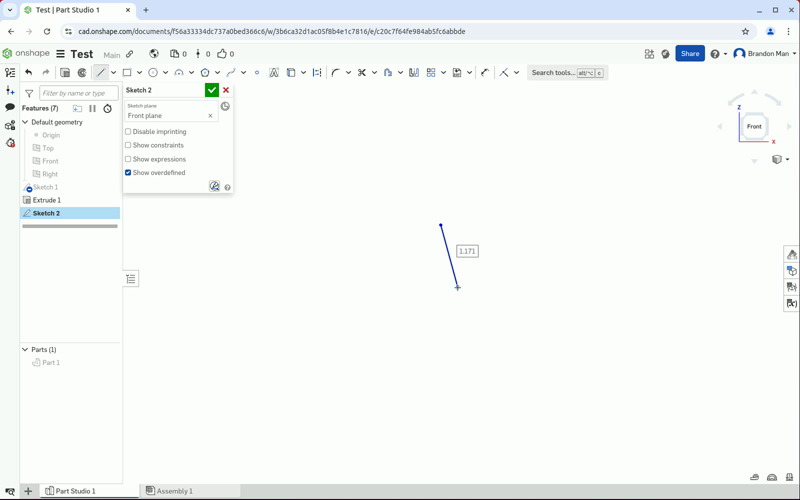
scroll(-6)
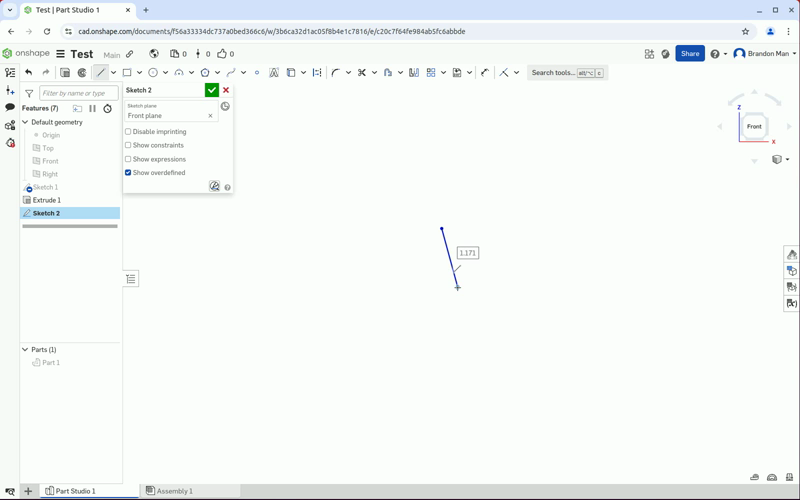
scroll(-6)
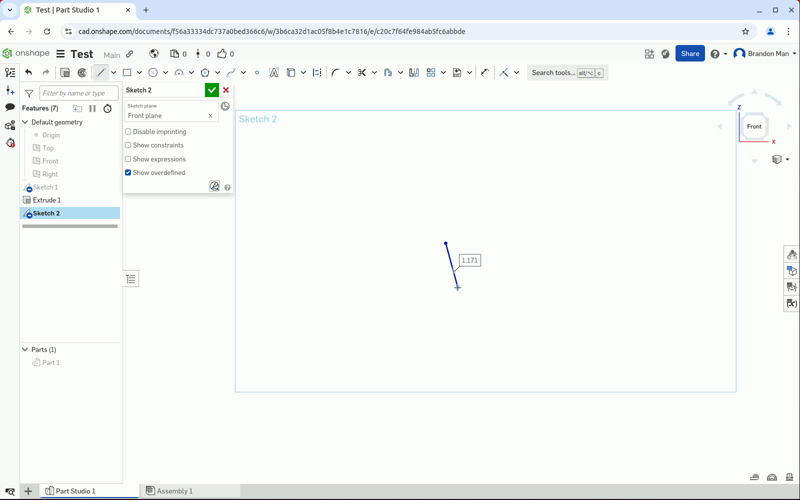
scroll(-6)
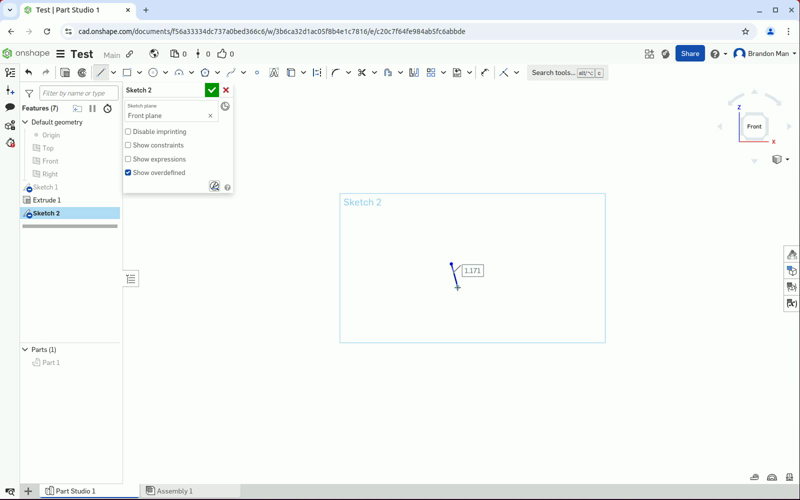
scroll(-6)
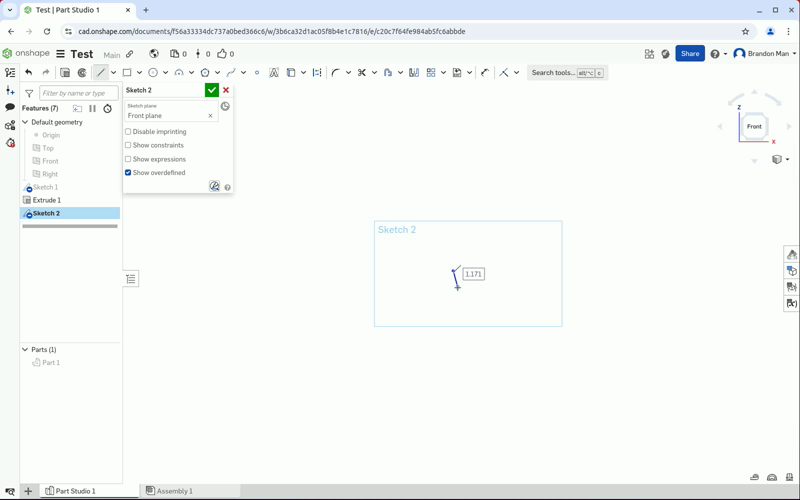
scroll(-6)
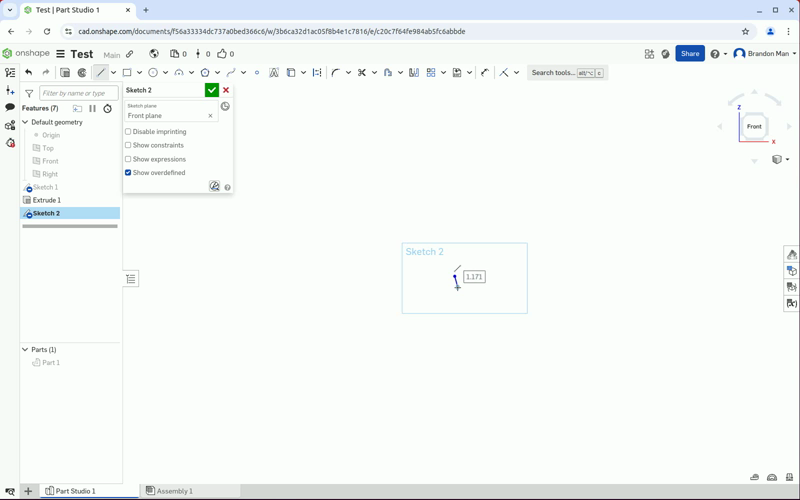
scroll(-6)
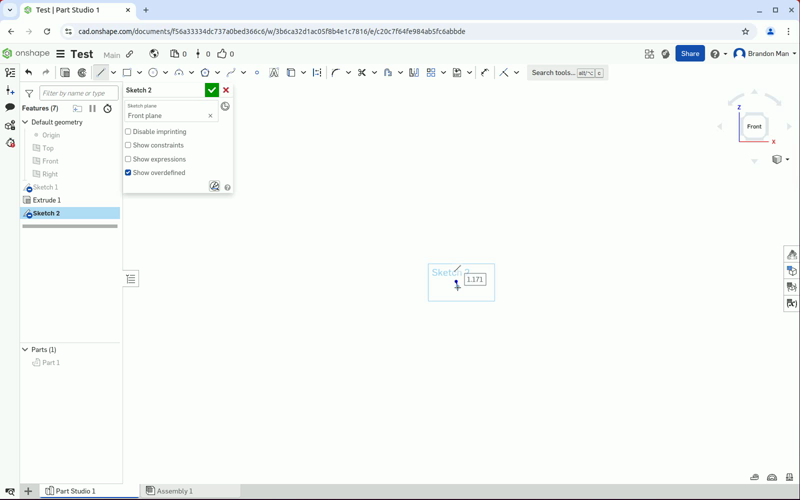
key_up(shift)
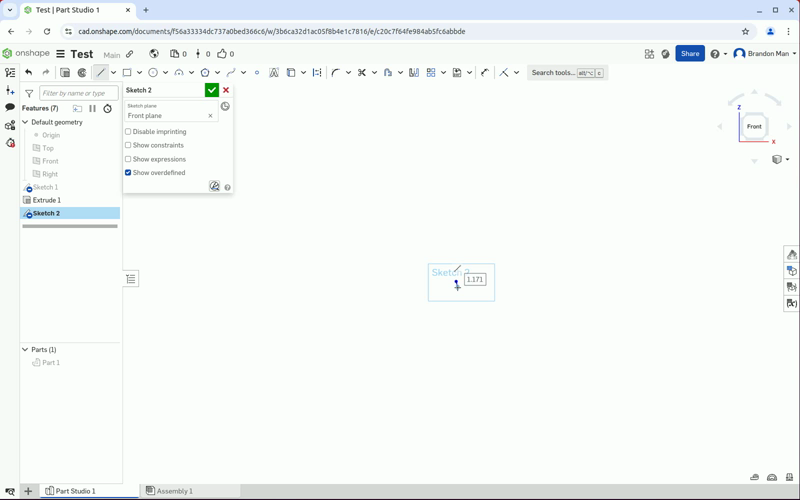
key_down(shift)
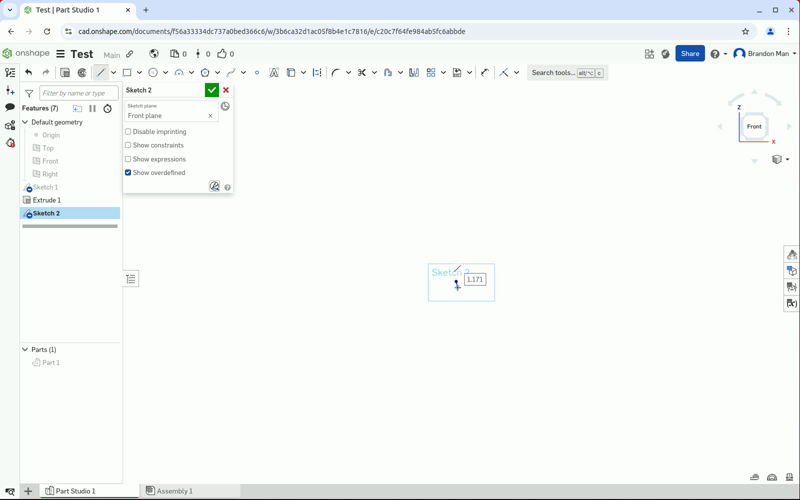
mouse_move(487, 287)
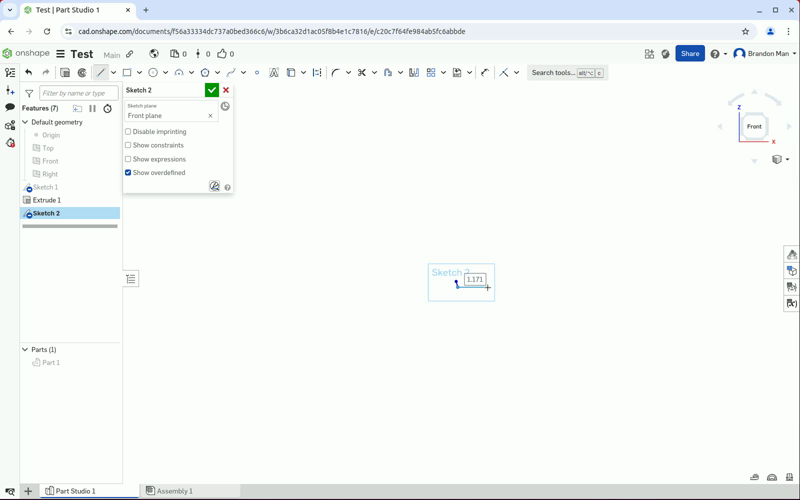
mouse_move(463, 288)
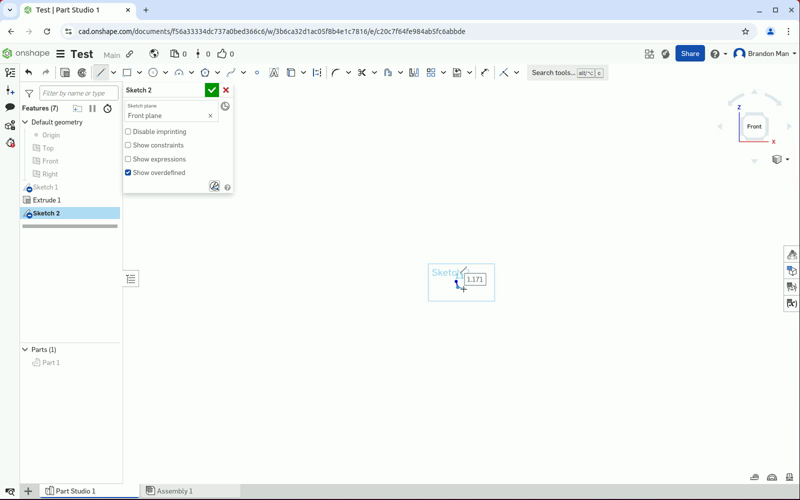
scroll(6)
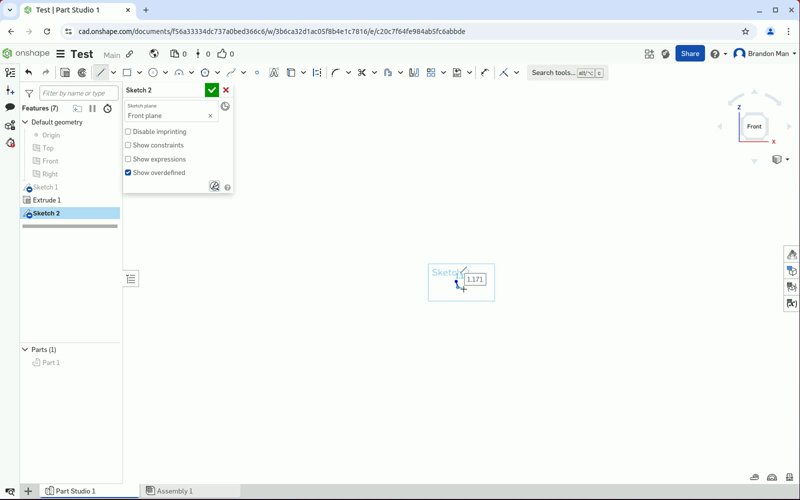
scroll(6)
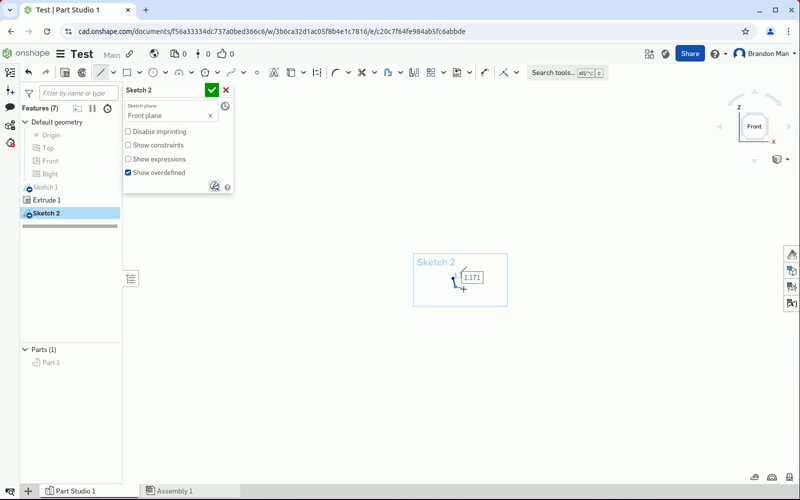
scroll(6)
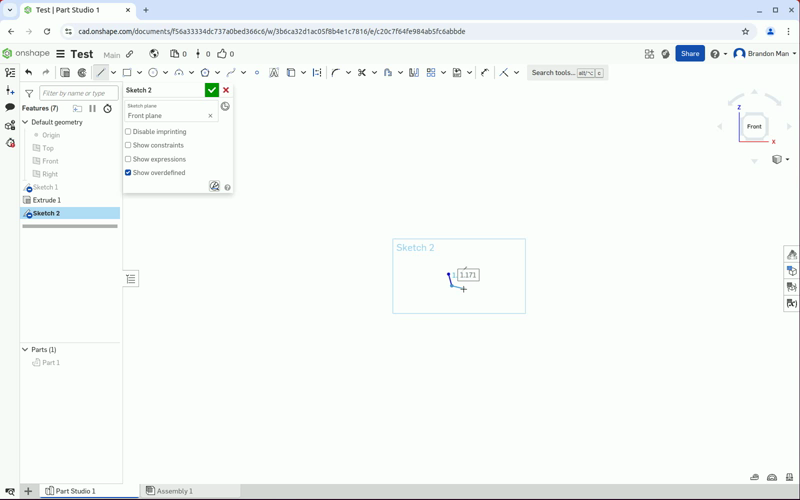
scroll(6)
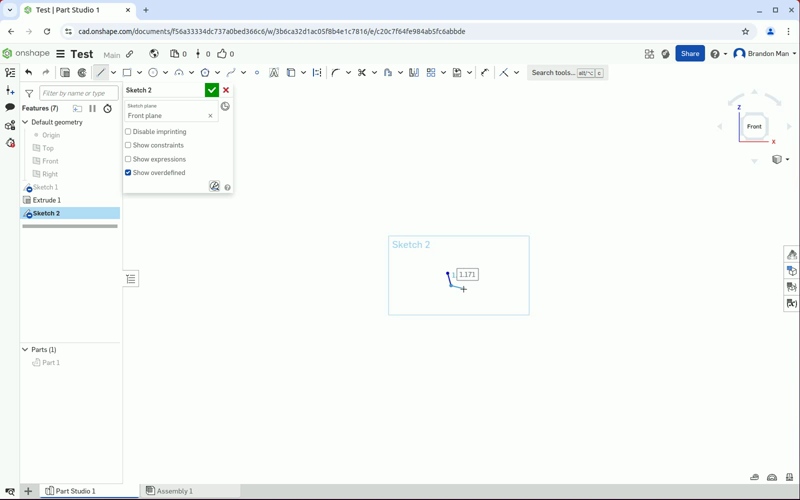
scroll(6)
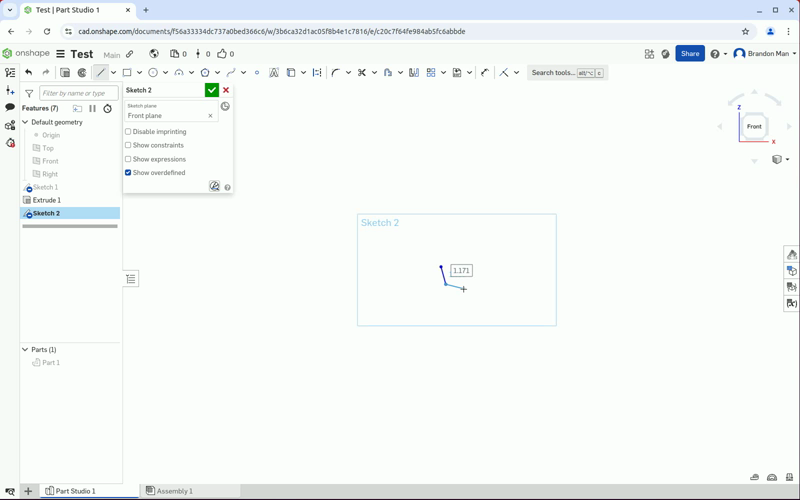
scroll(6)
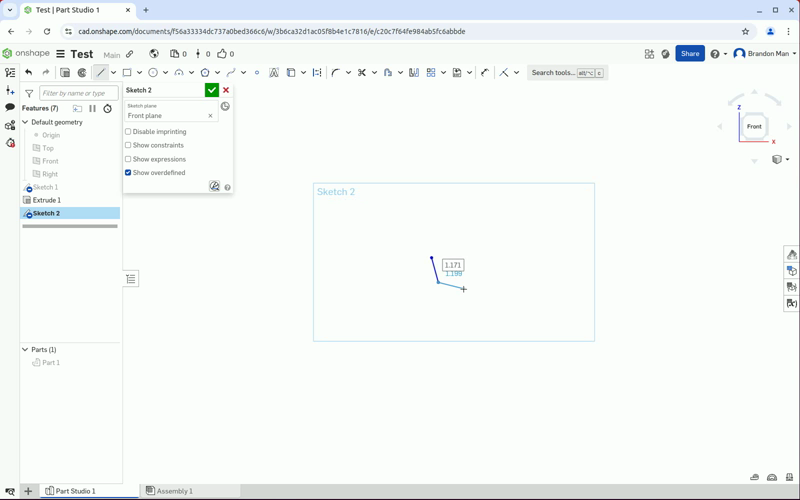
scroll(6)
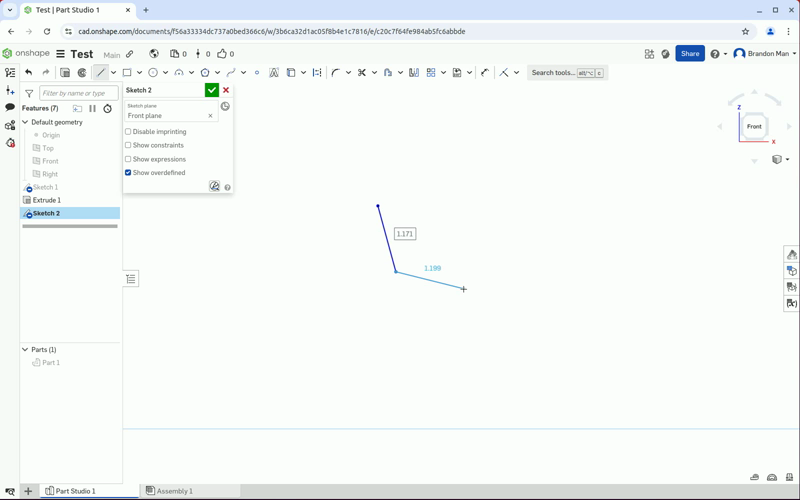
click(463, 288)
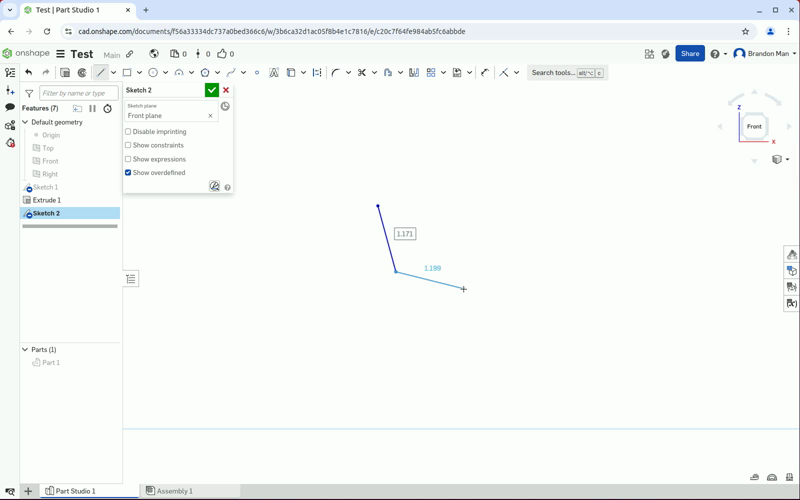
scroll(-6)
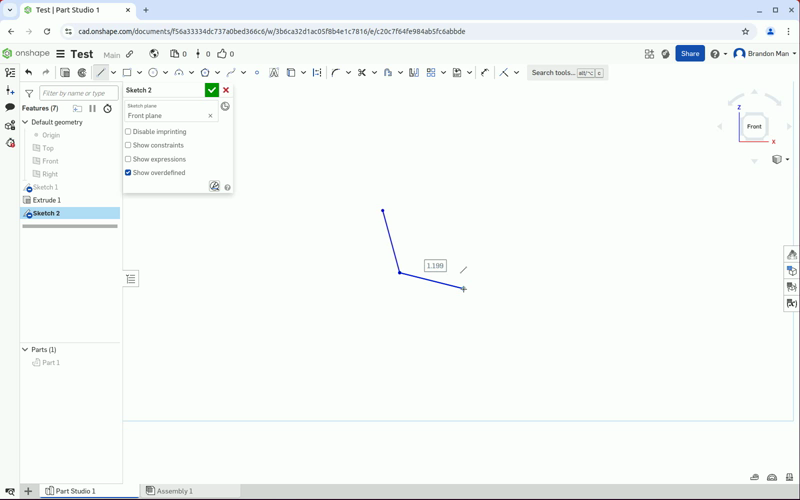
scroll(-6)
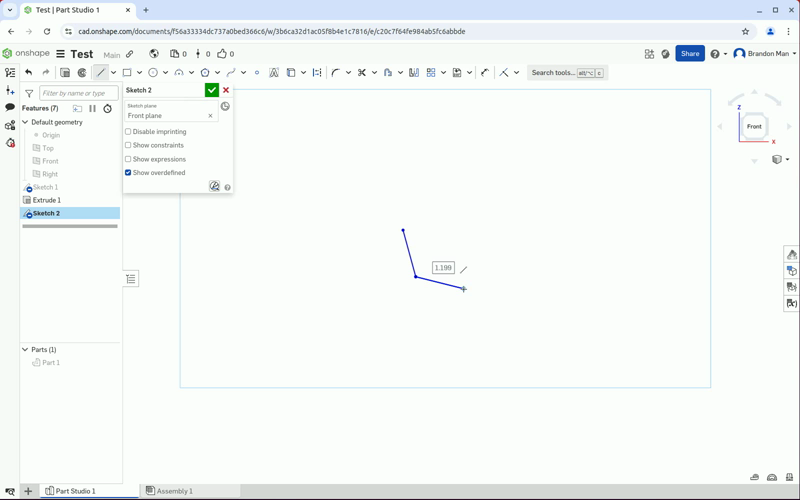
scroll(-6)
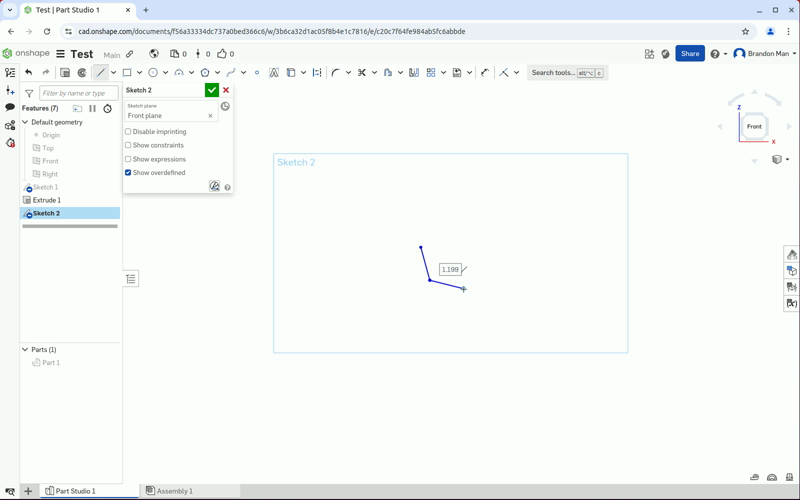
scroll(-6)
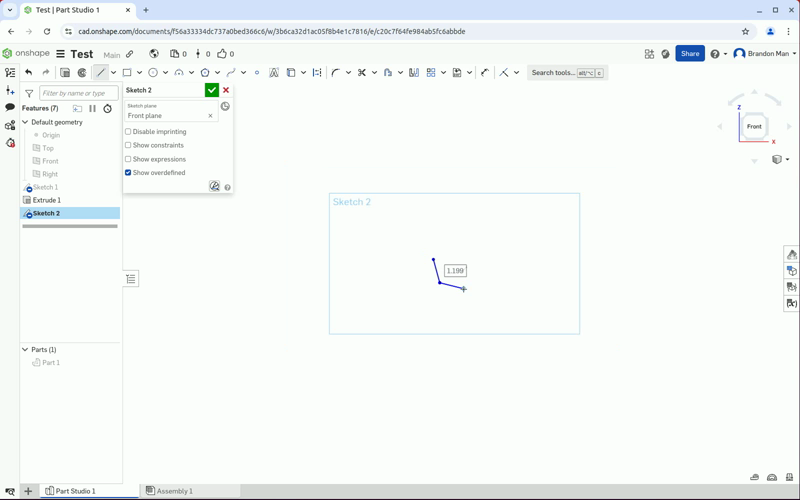
scroll(-6)
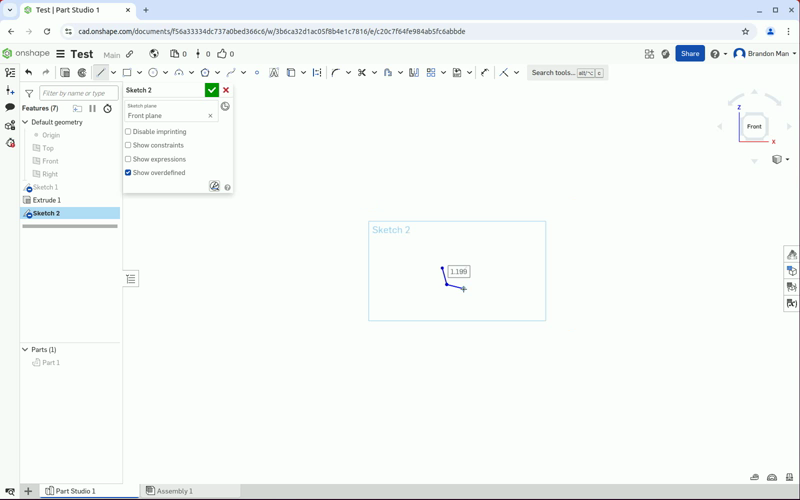
scroll(-6)
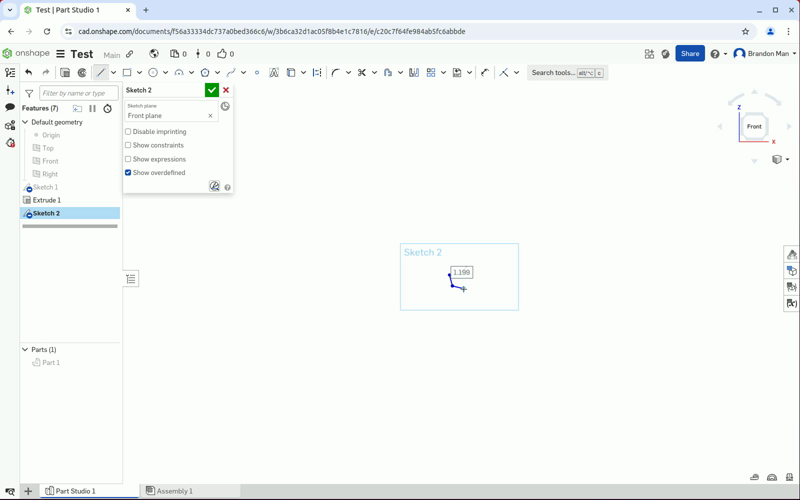
scroll(-6)
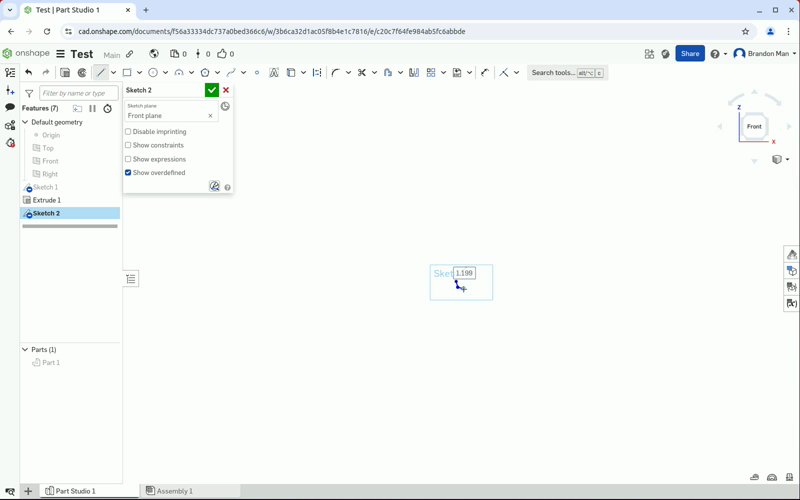
key_up(shift)
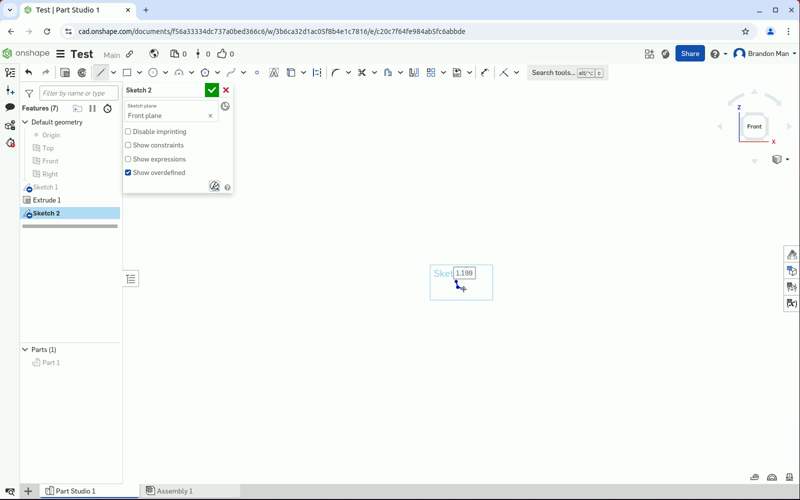
key_down(shift)
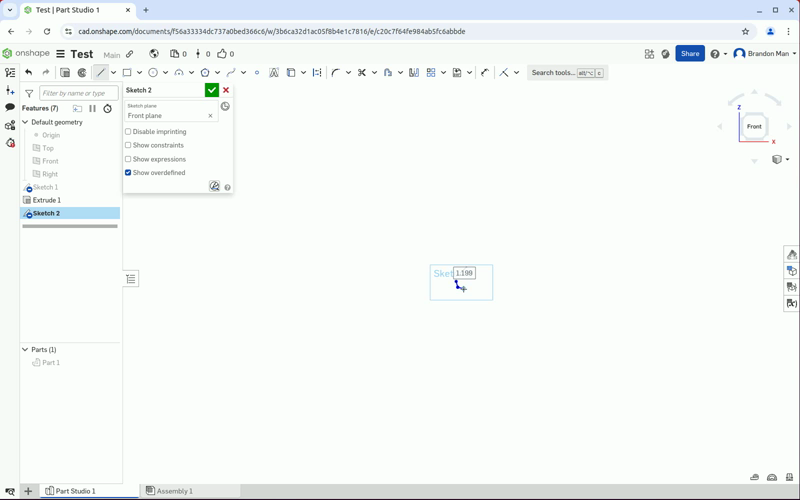
mouse_move(493, 288)
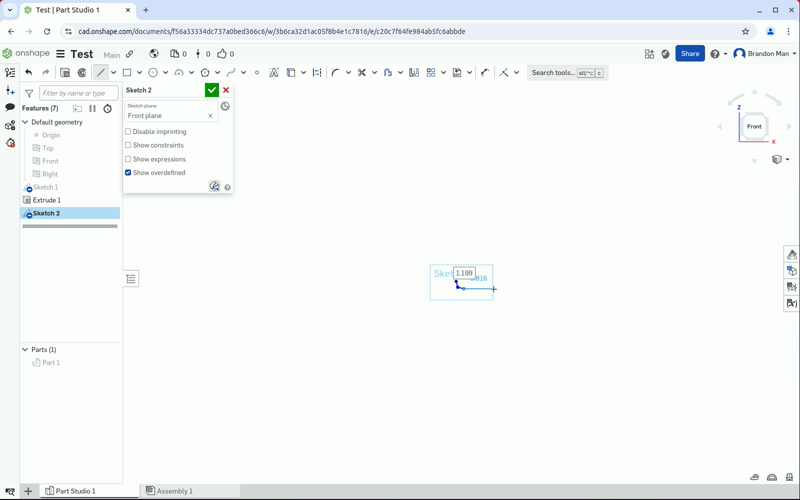
mouse_move(467, 284)
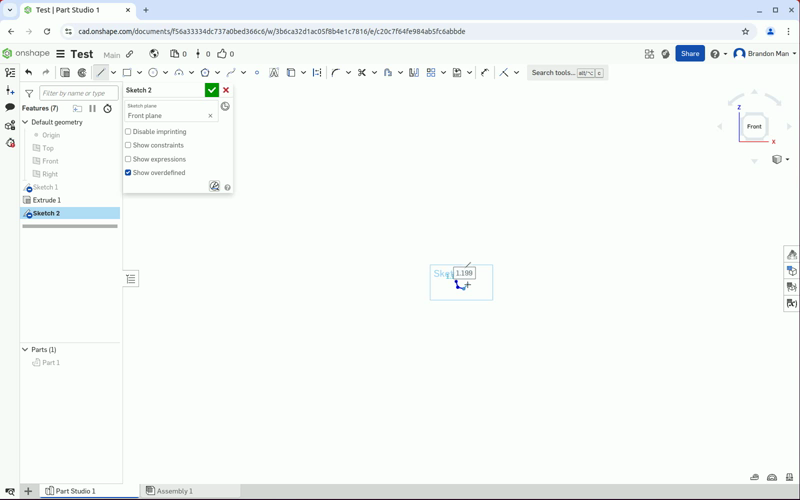
scroll(6)
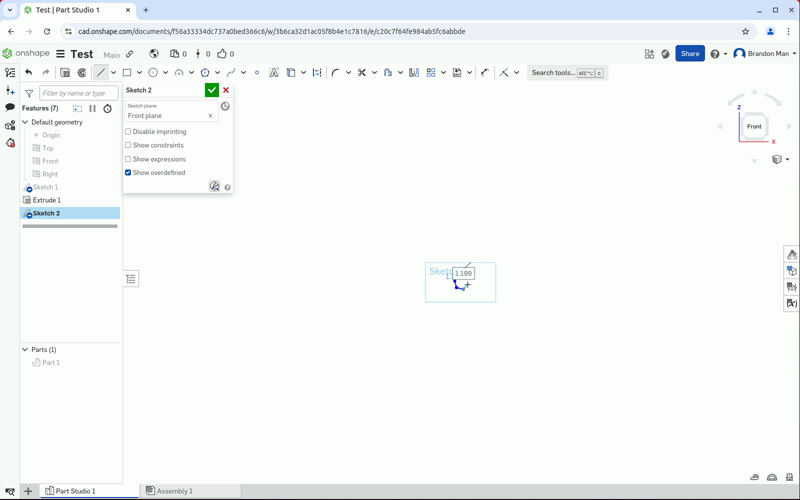
scroll(6)
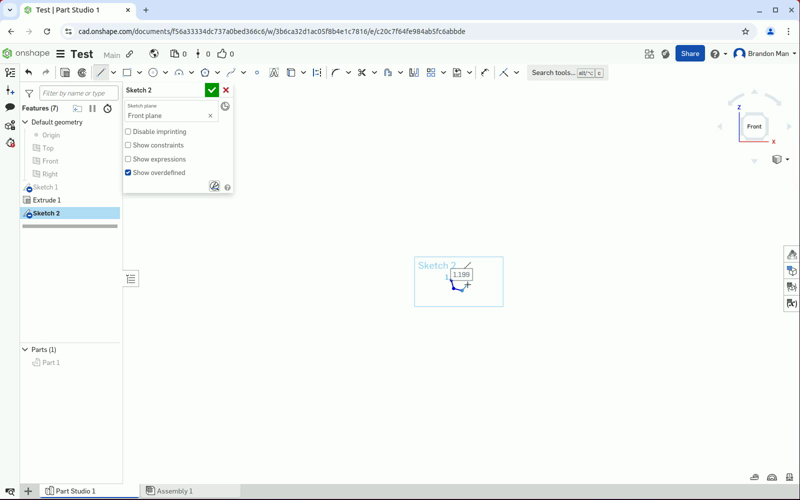
scroll(6)
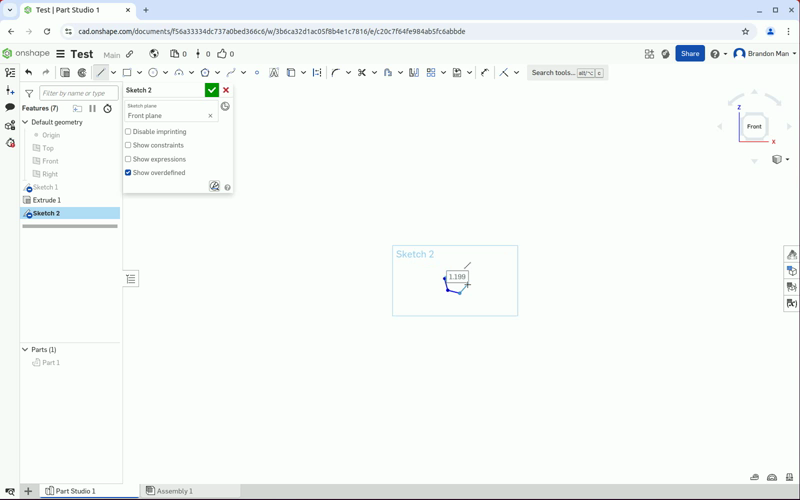
scroll(6)
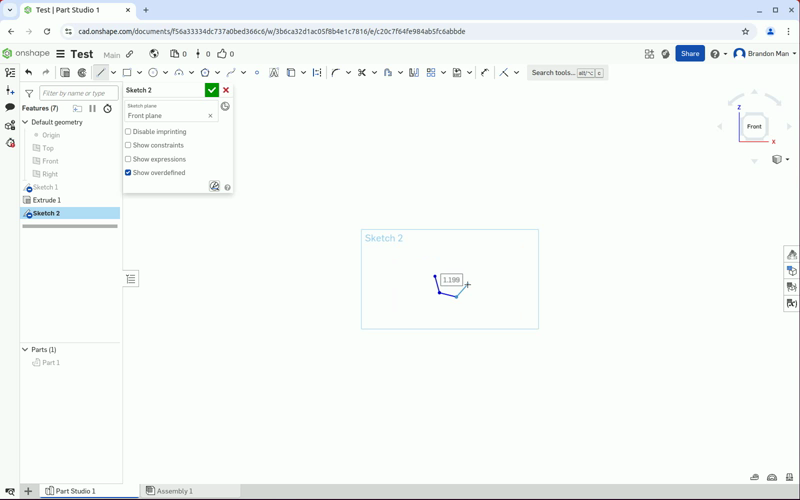
scroll(6)
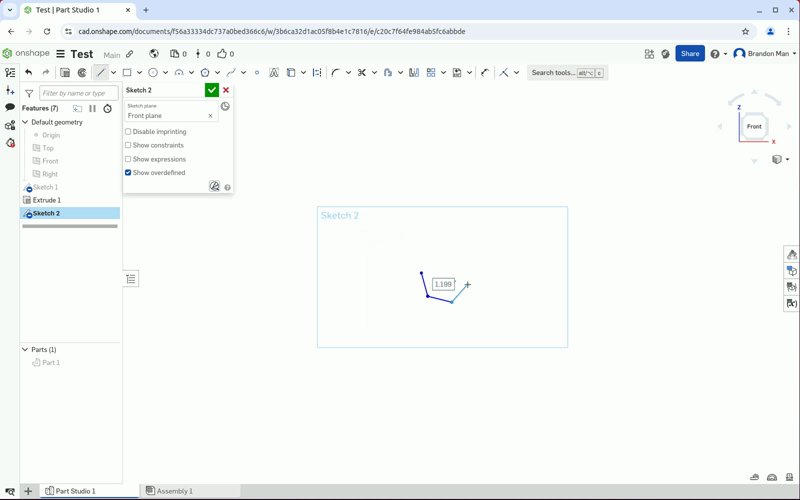
scroll(6)
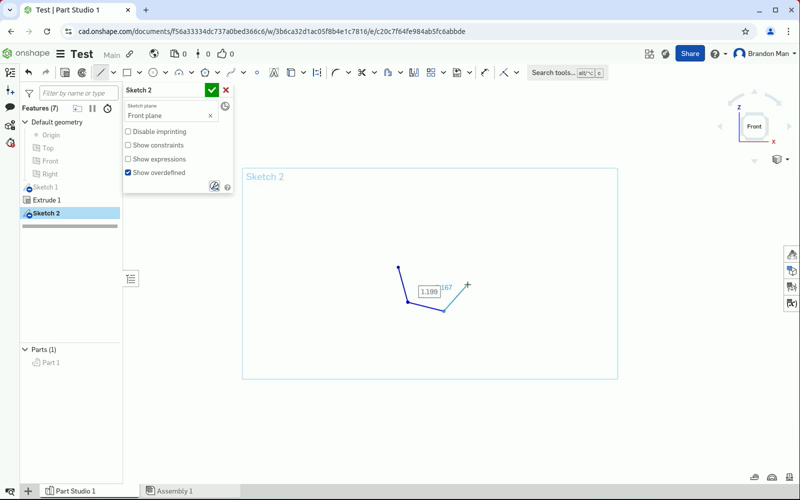
scroll(6)
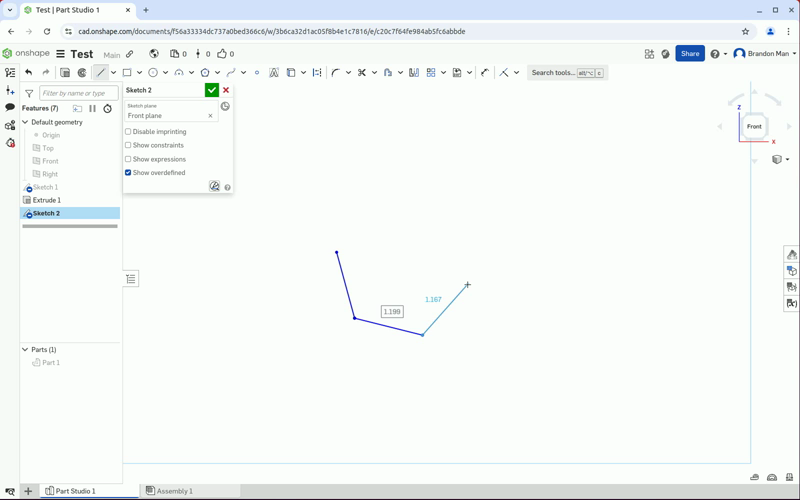
click(467, 284)
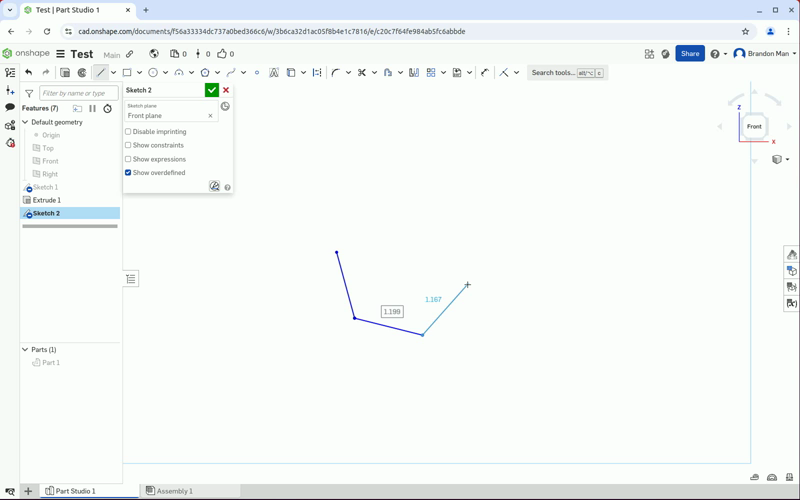
scroll(-6)
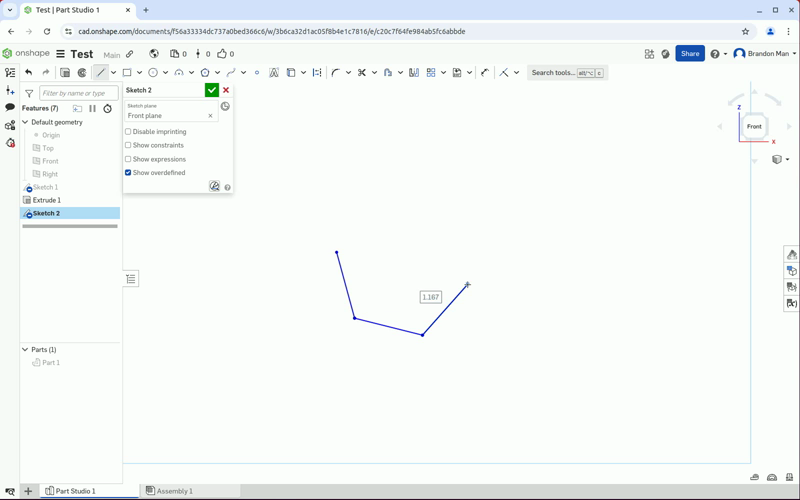
scroll(-6)
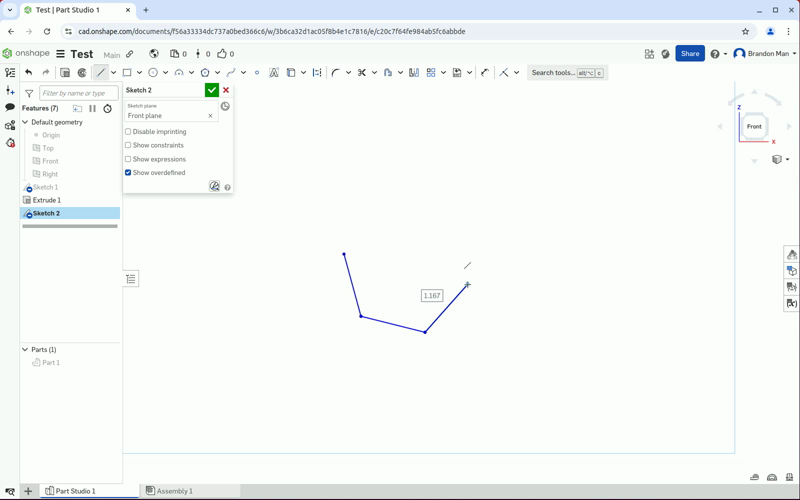
scroll(-6)
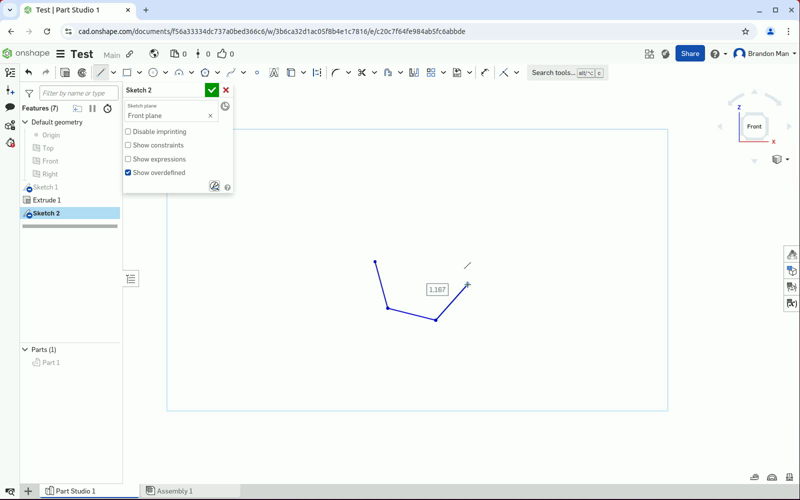
scroll(-6)
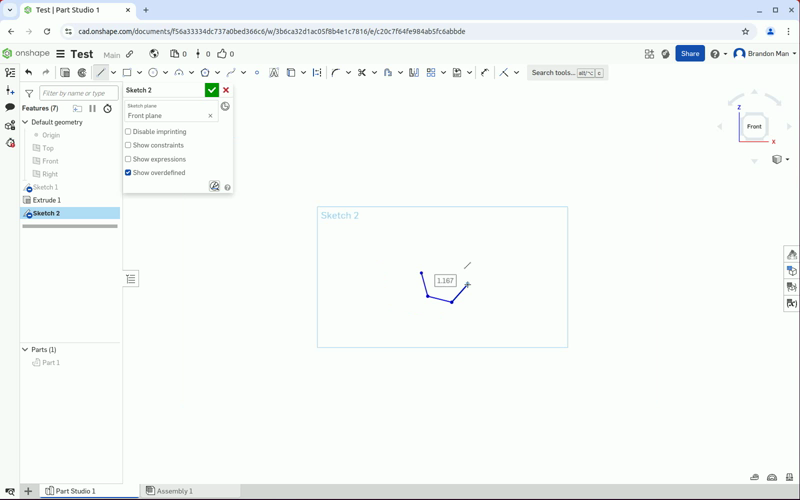
scroll(-6)
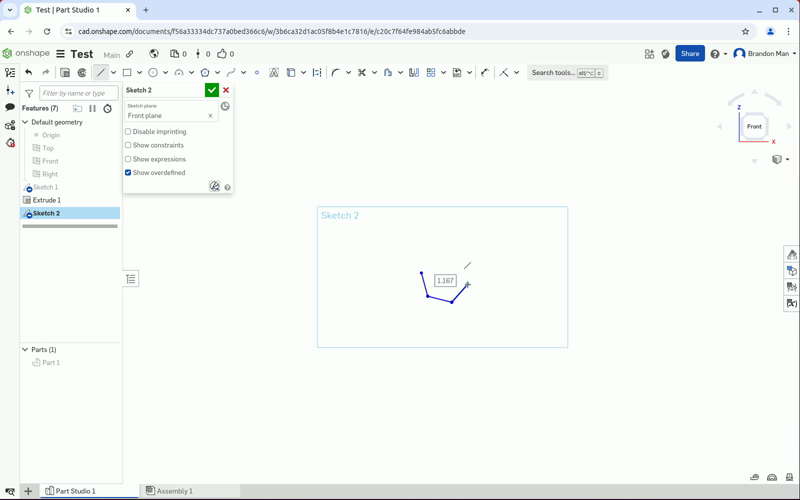
scroll(-6)
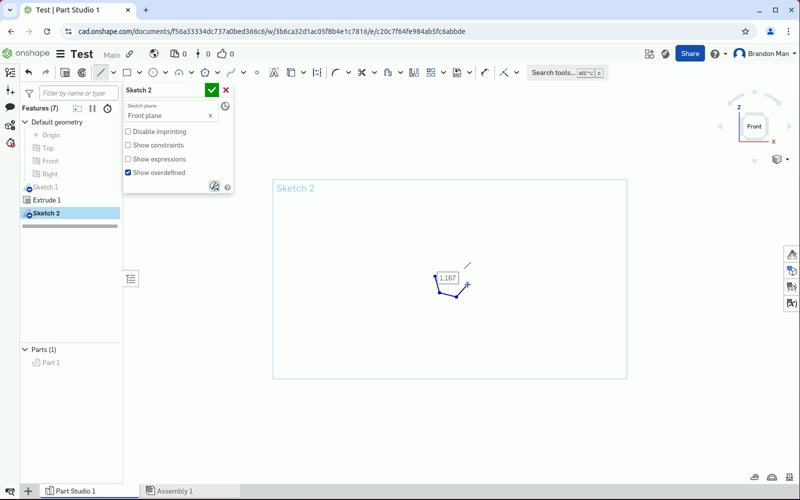
scroll(-6)
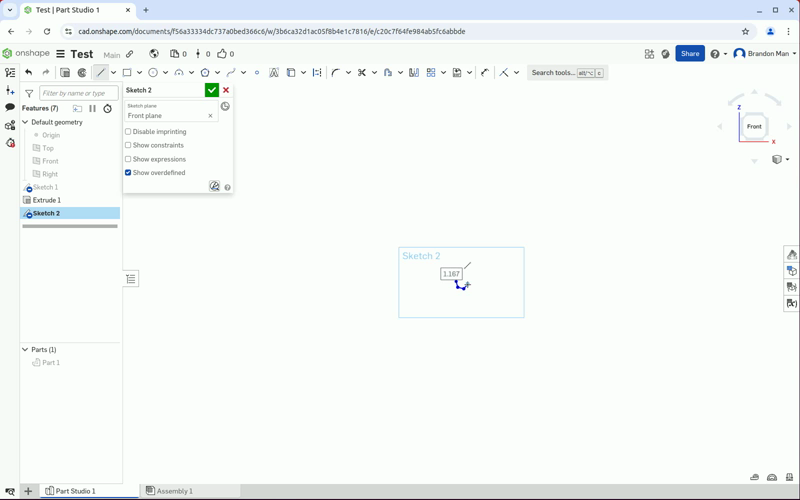
key_up(shift)
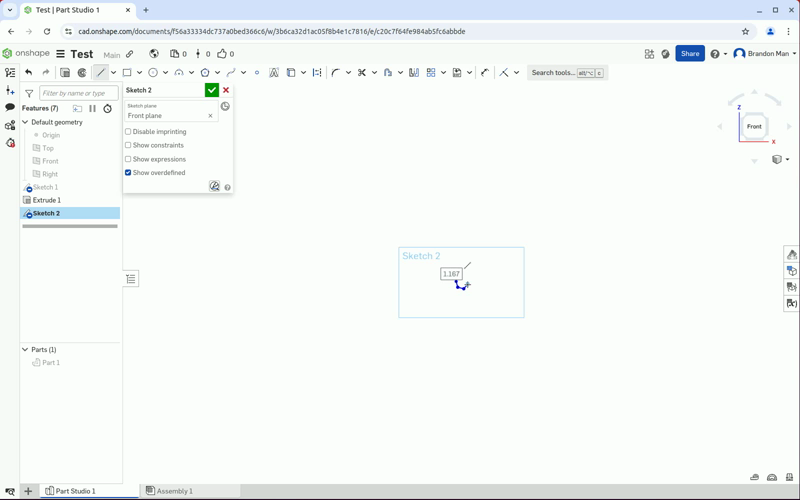
key_down(shift)
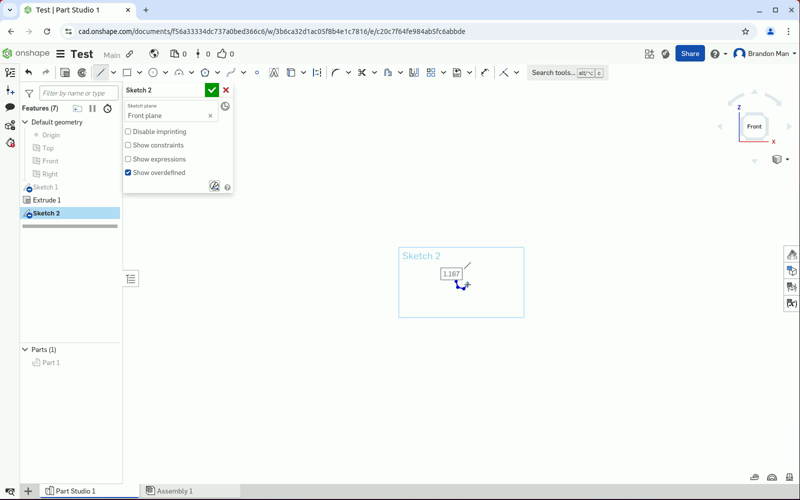
mouse_move(497, 284)
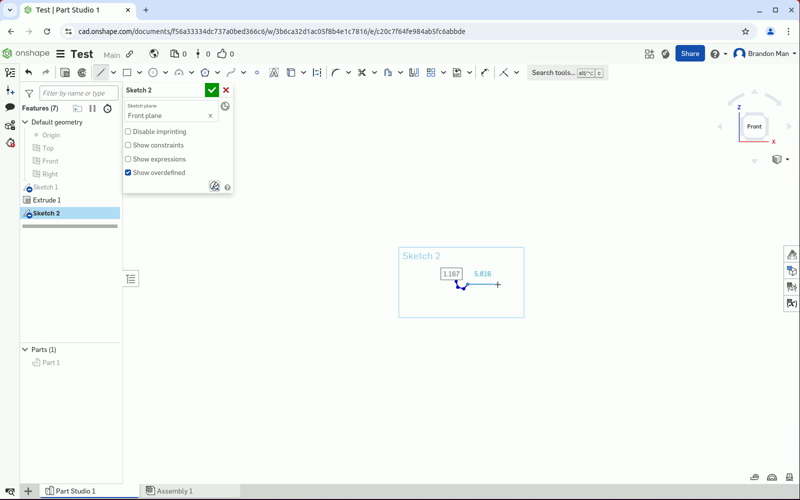
mouse_move(465, 278)
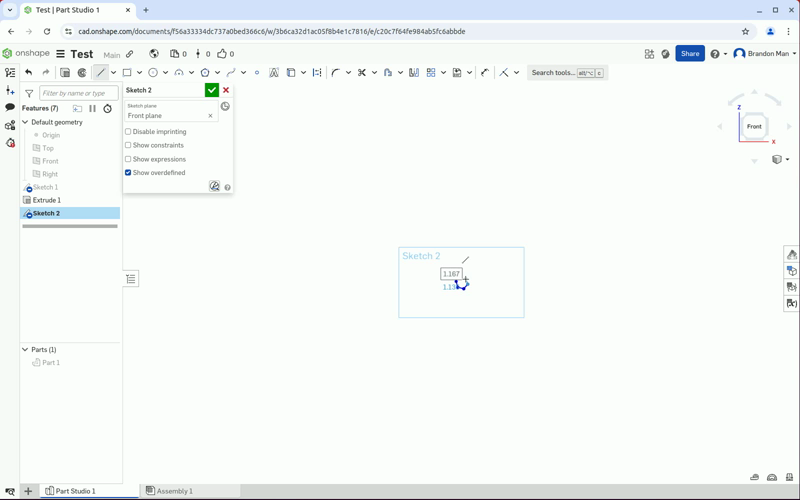
scroll(6)
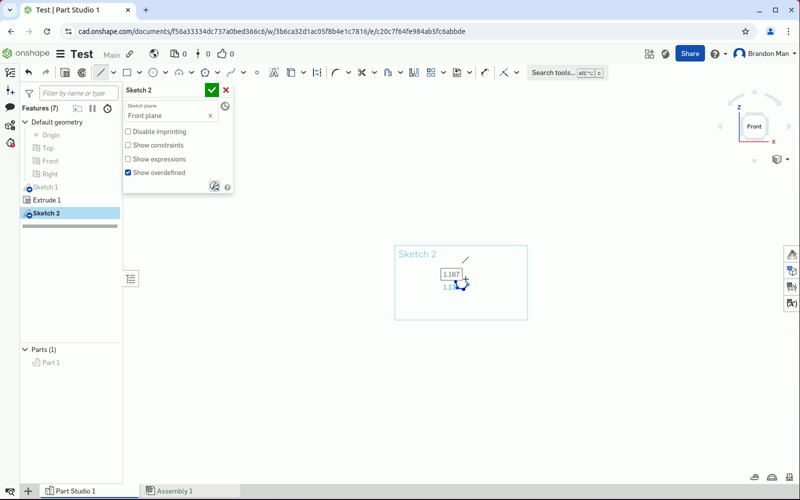
scroll(6)
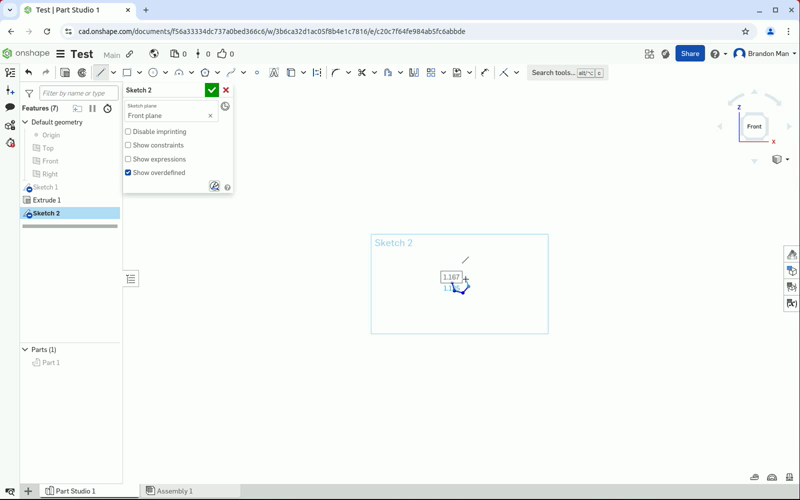
scroll(6)
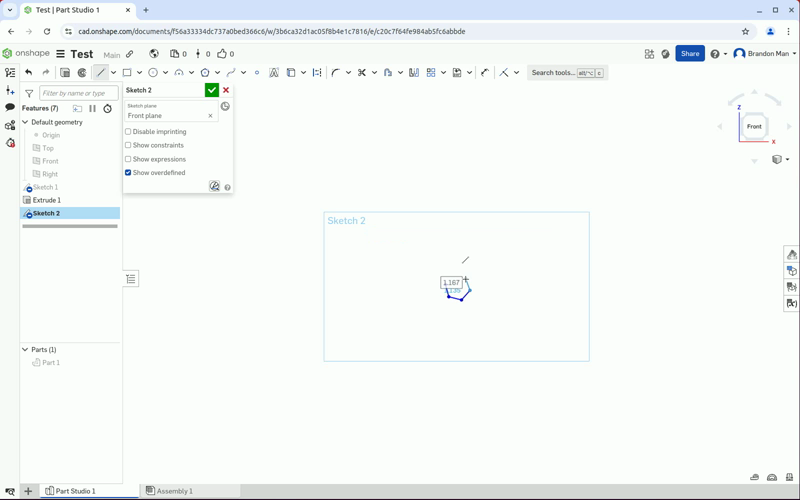
scroll(6)
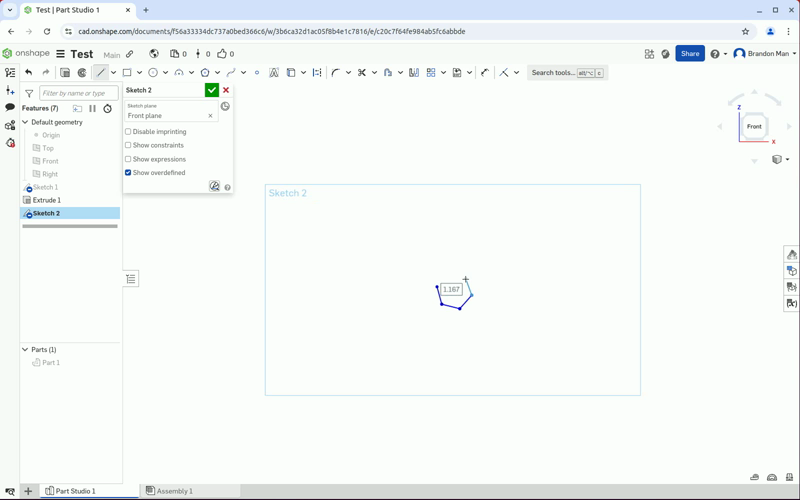
scroll(6)
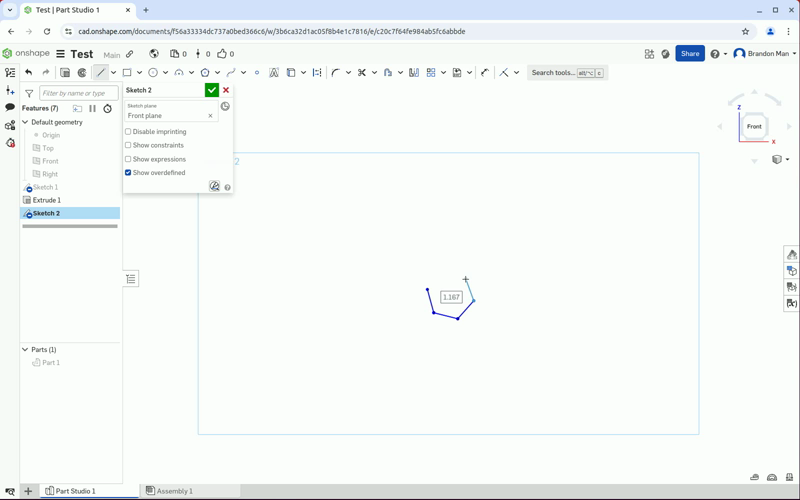
scroll(6)
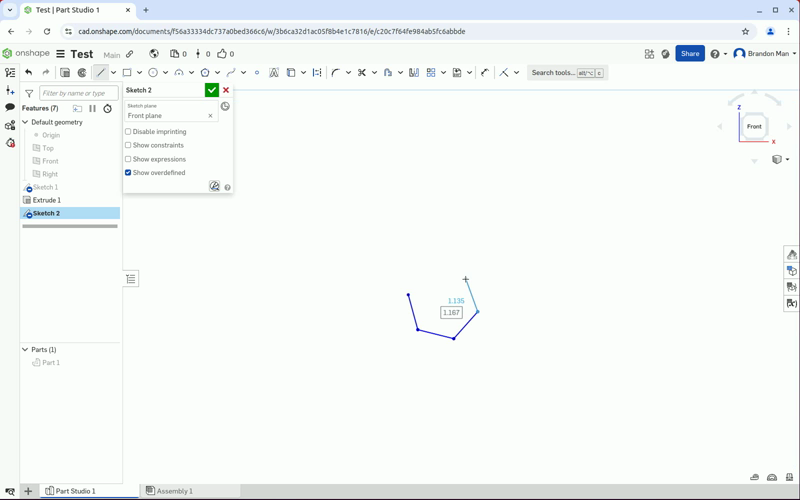
scroll(6)
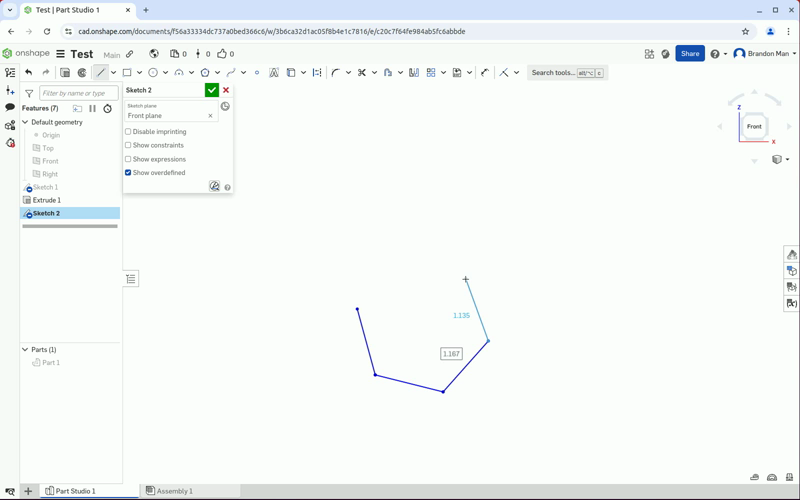
click(465, 278)
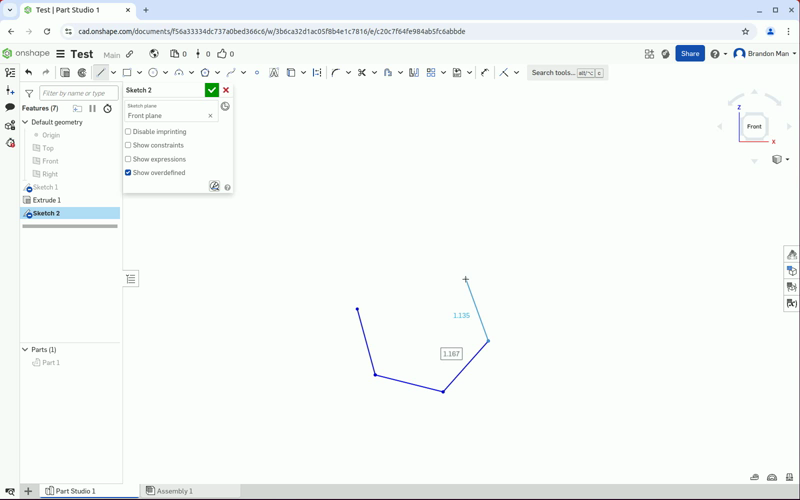
scroll(-6)
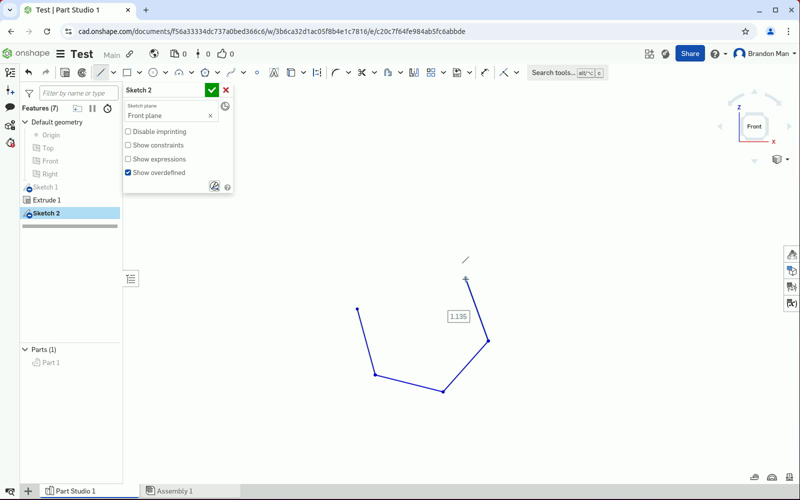
scroll(-6)
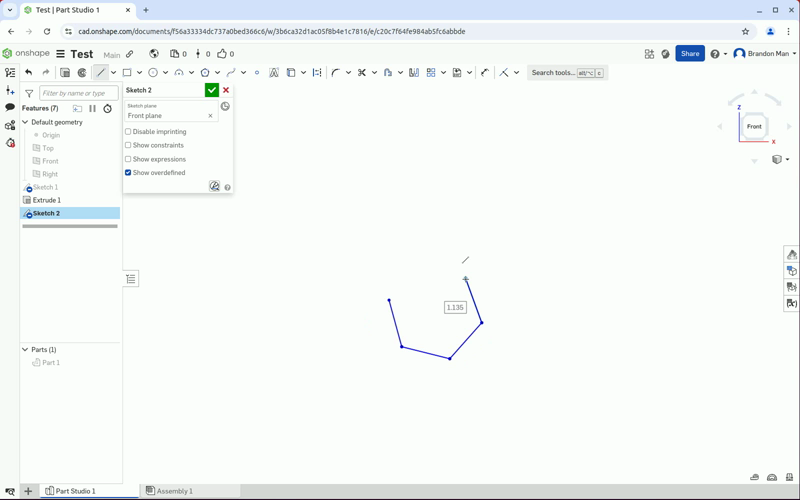
scroll(-6)
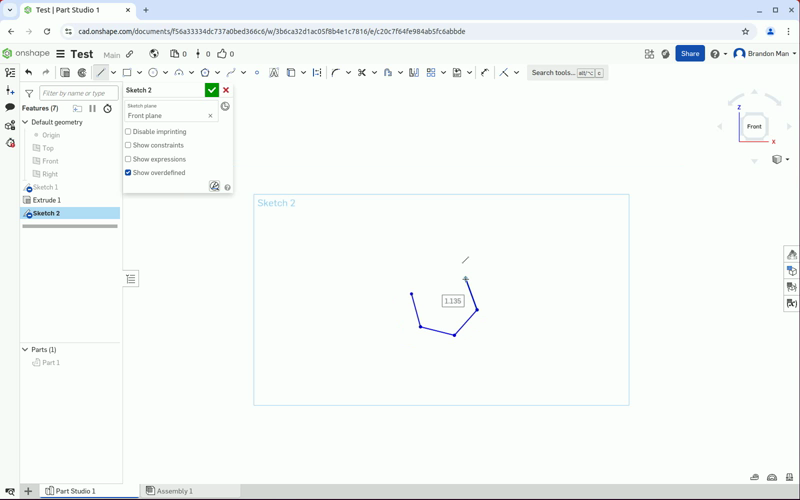
scroll(-6)
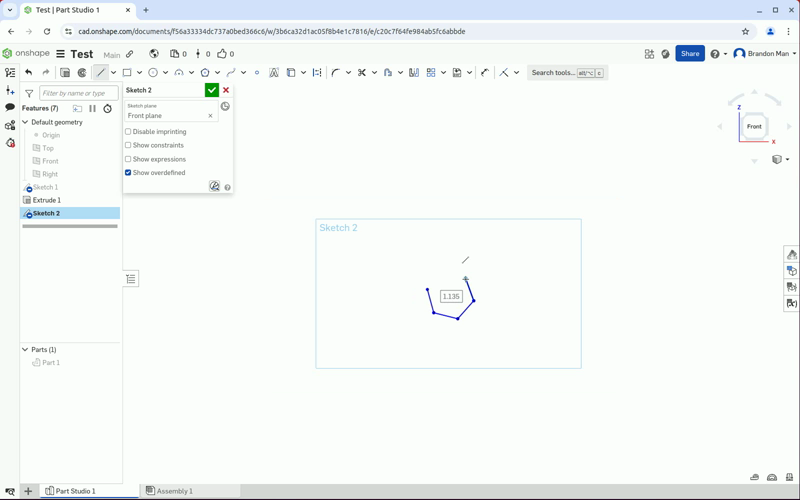
scroll(-6)
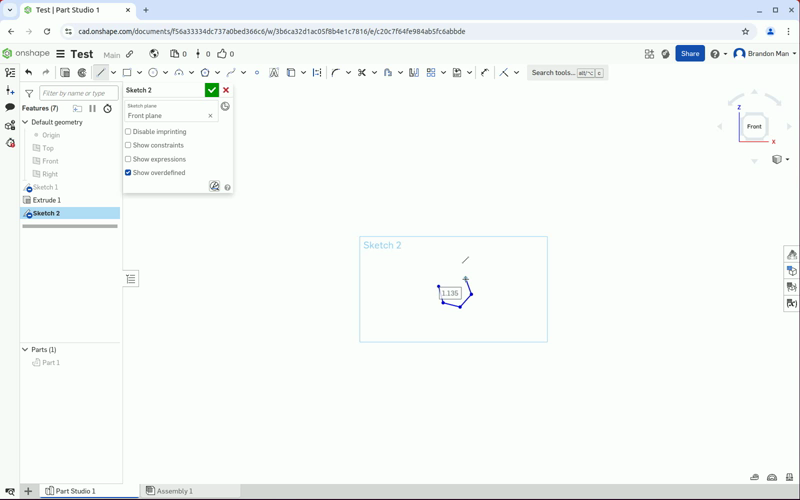
scroll(-6)
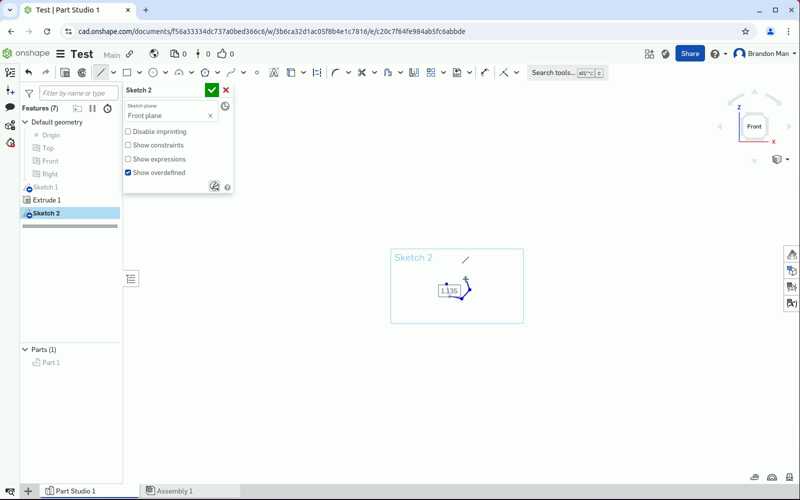
scroll(-6)
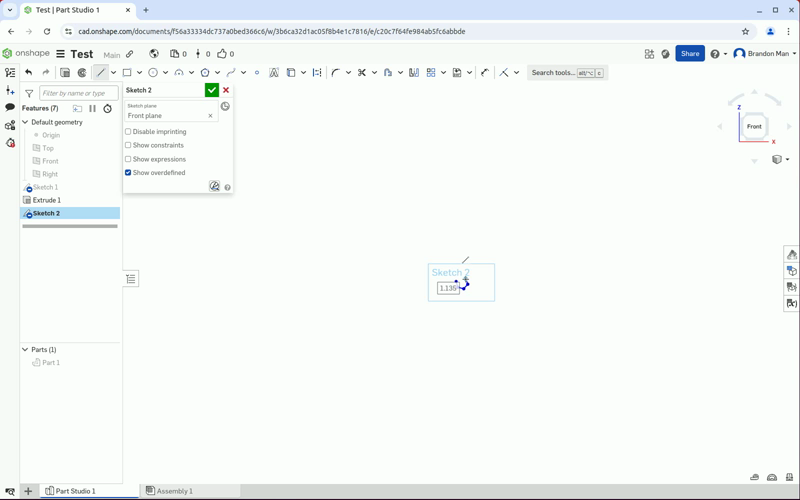
key_up(shift)
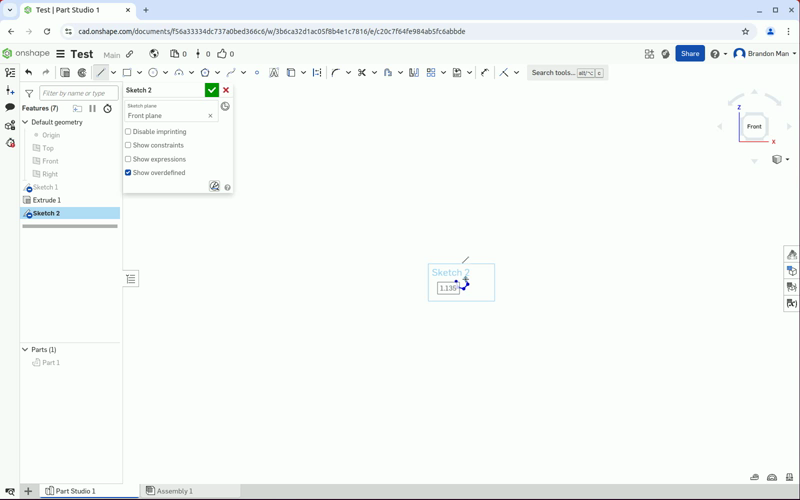
key_down(shift)
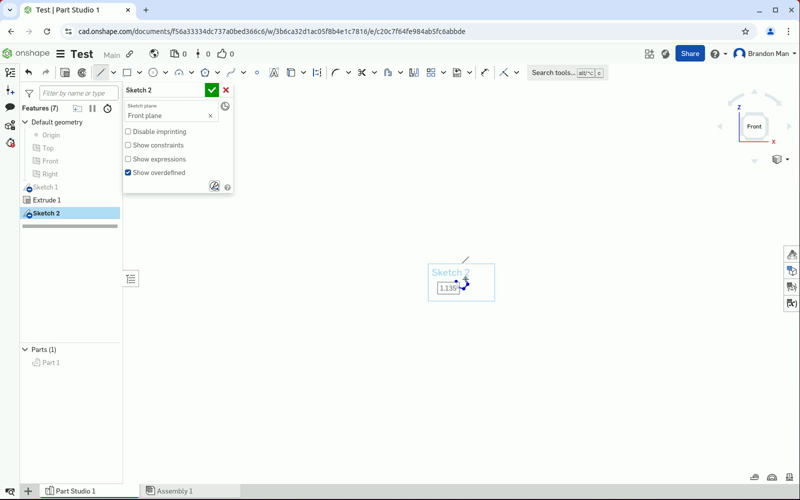
mouse_move(495, 278)
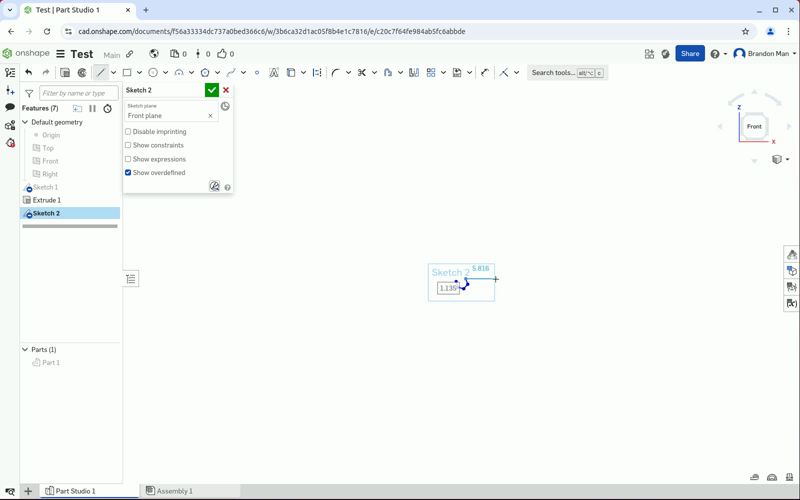
mouse_move(460, 277)
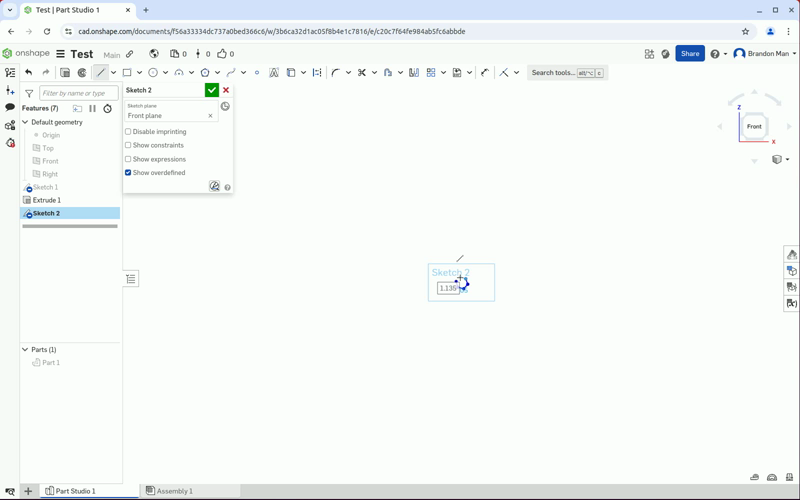
scroll(6)
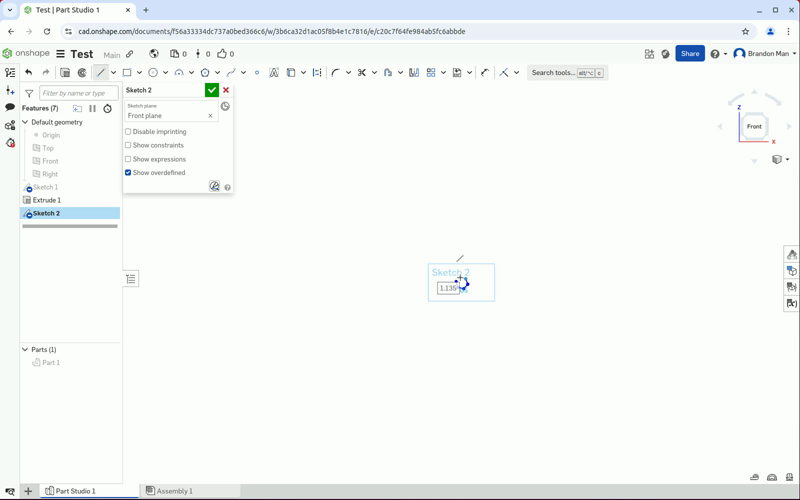
scroll(6)
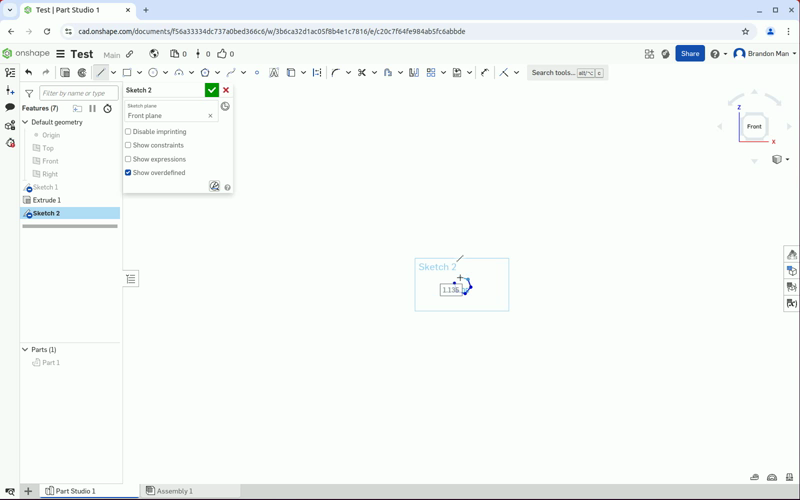
scroll(6)
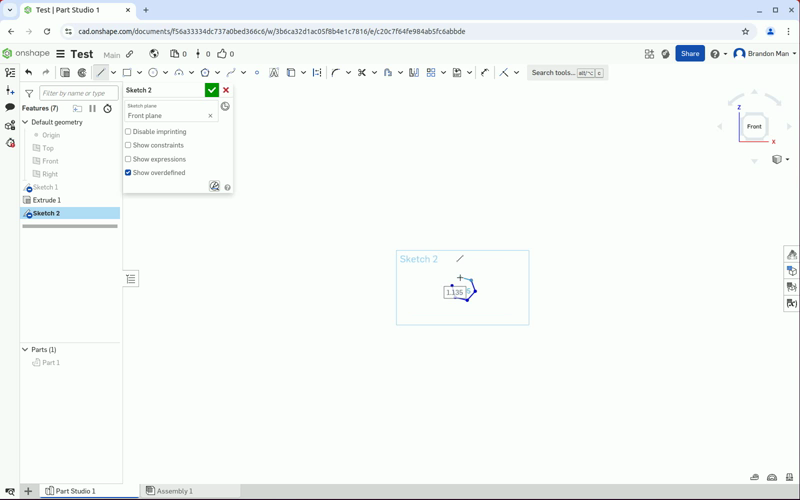
scroll(6)
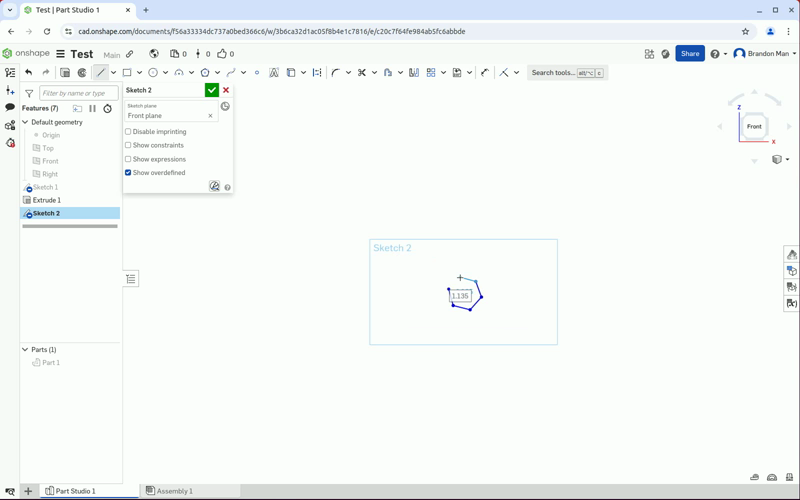
scroll(6)
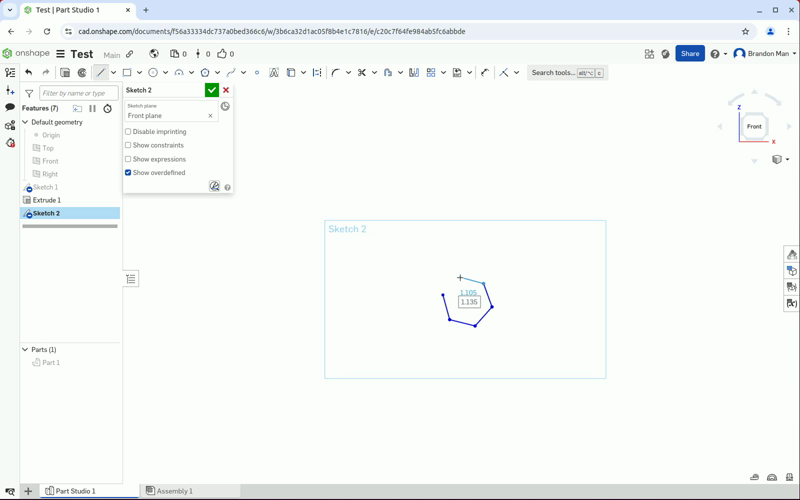
scroll(6)
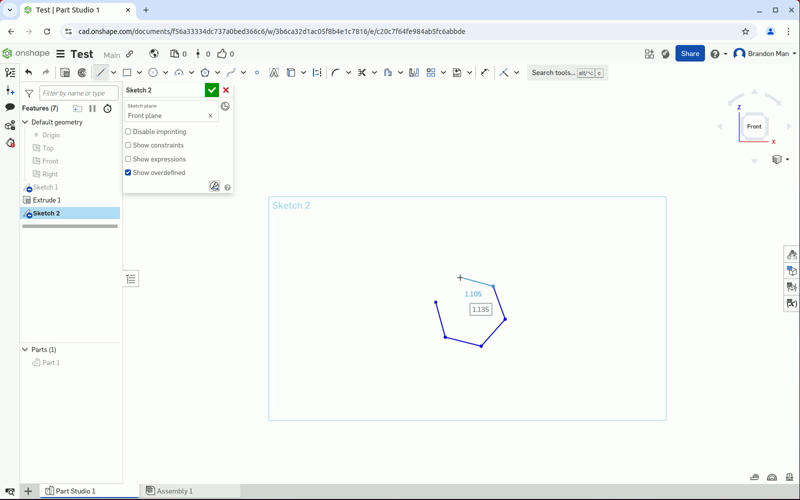
scroll(6)
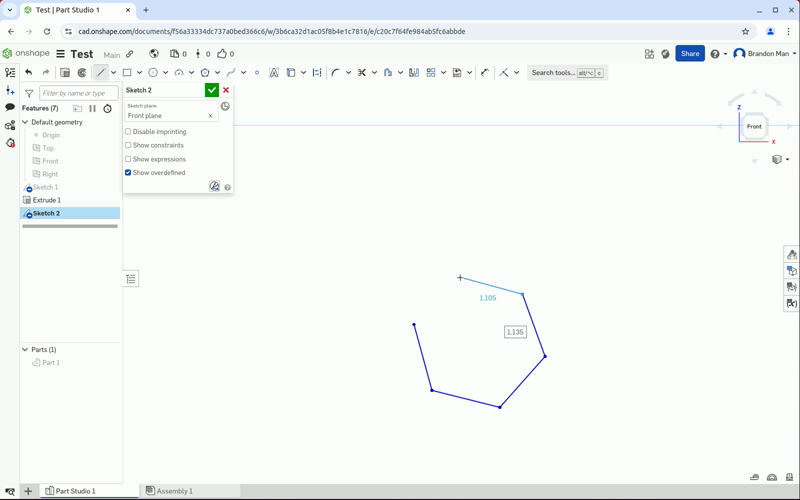
click(460, 277)
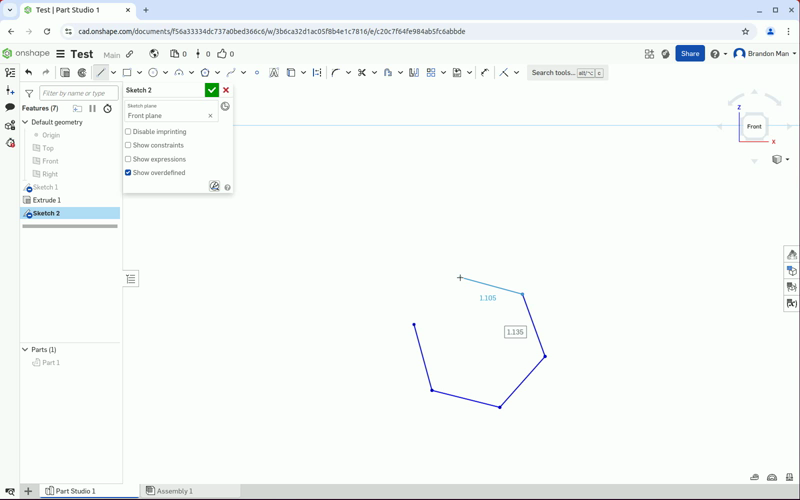
scroll(-6)
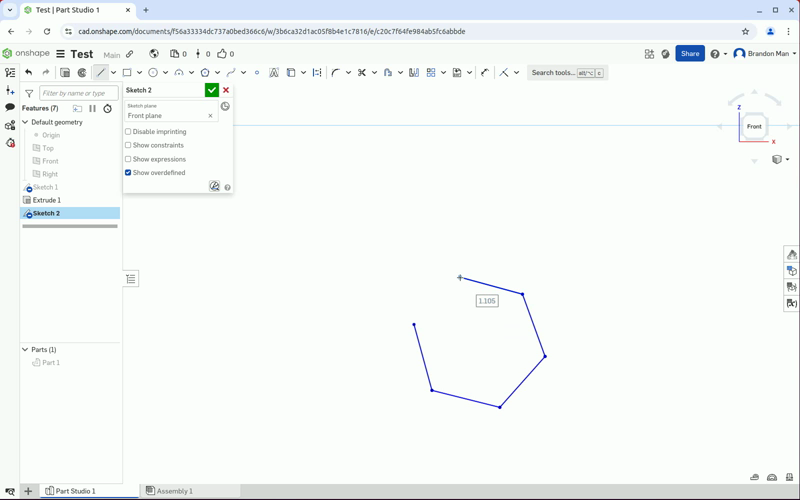
scroll(-6)
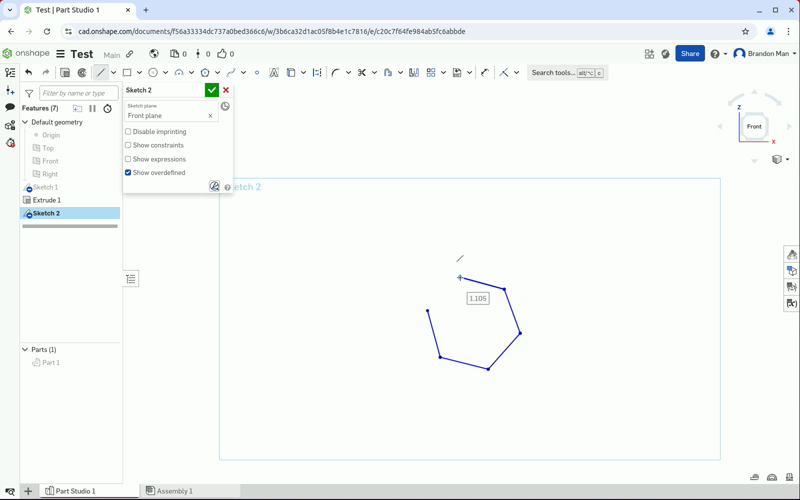
scroll(-6)
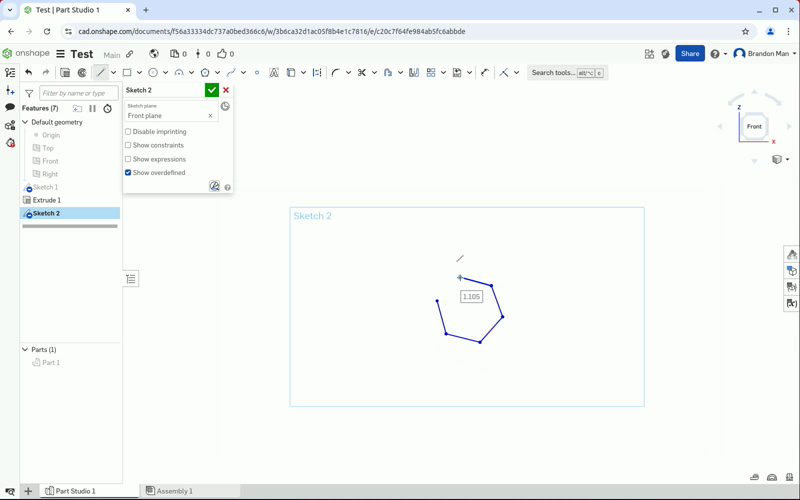
scroll(-6)
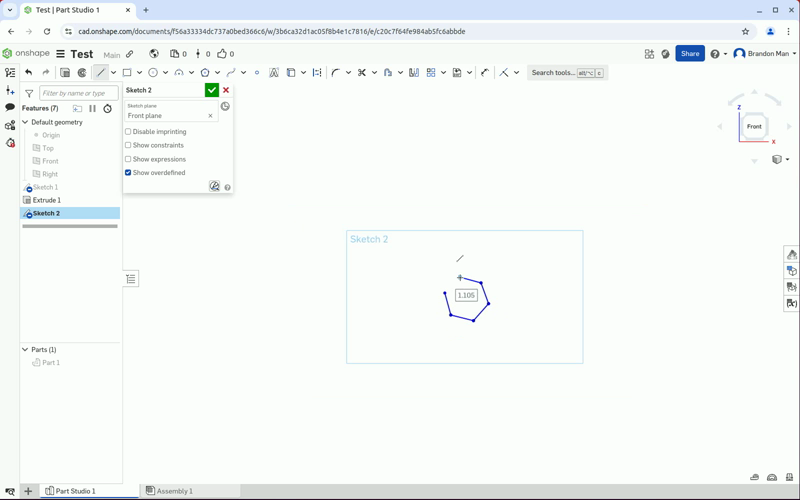
scroll(-6)
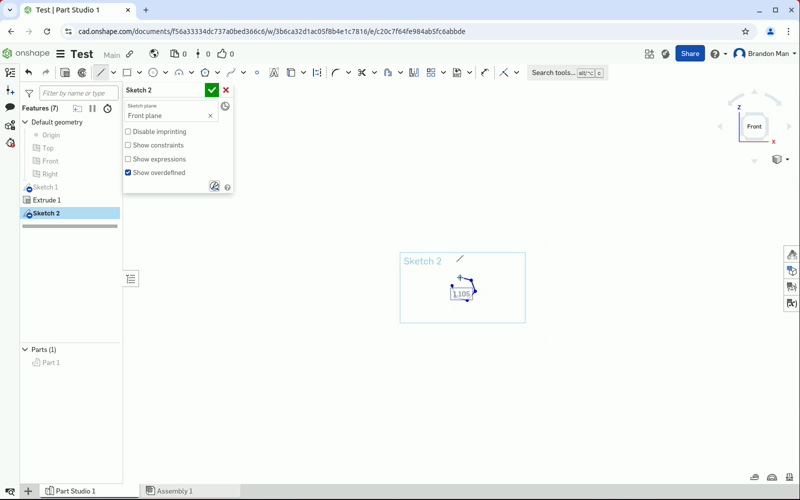
scroll(-6)
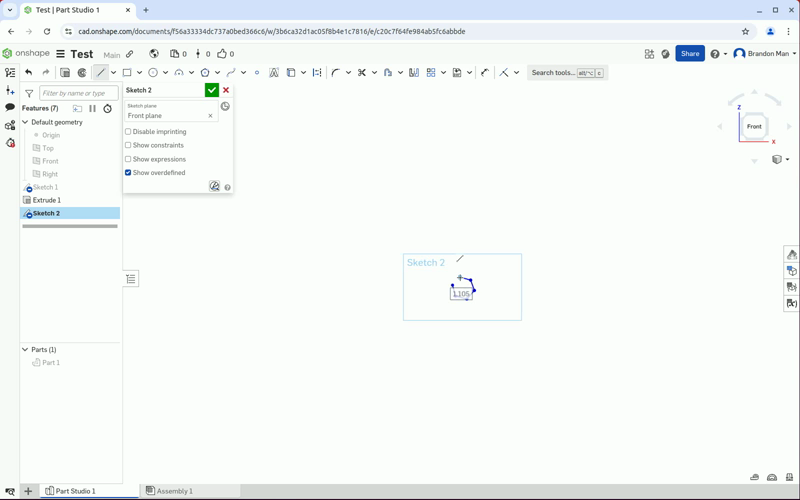
scroll(-6)
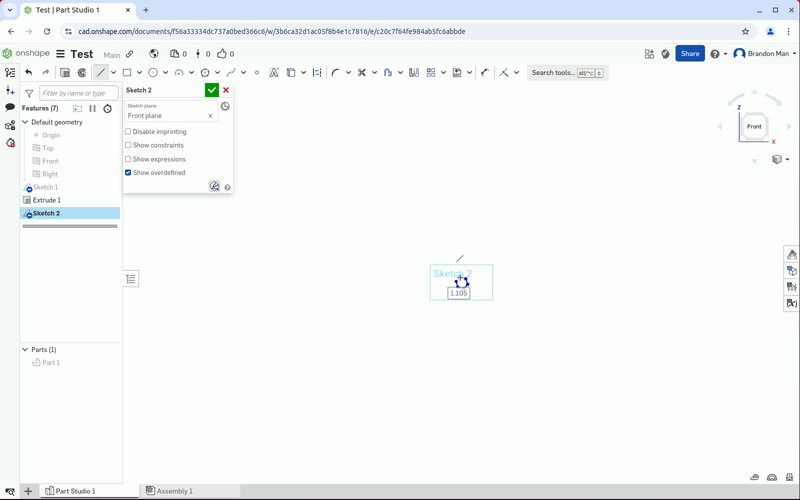
key_up(shift)
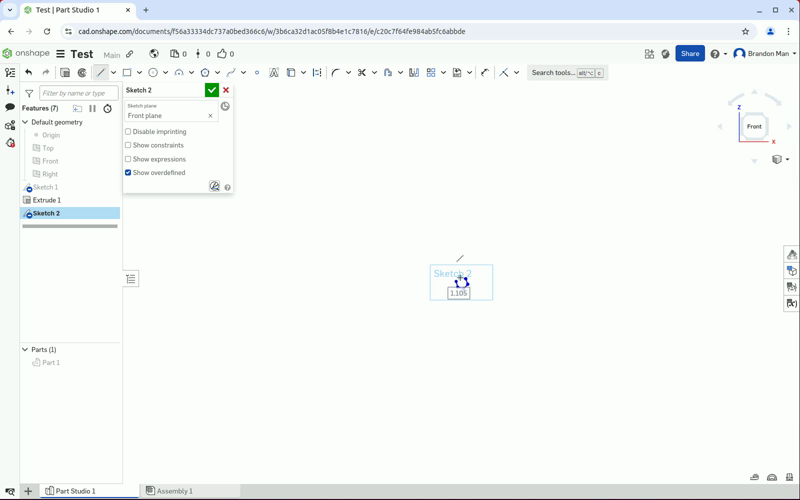
mouse_move(490, 277)
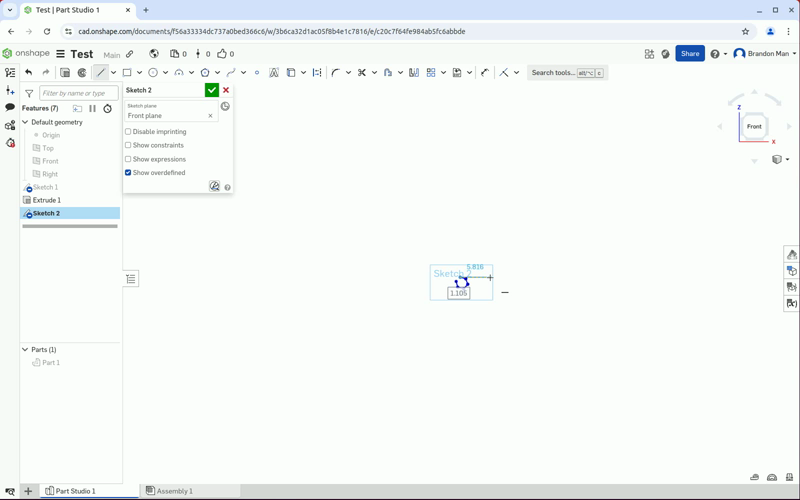
key_down(shift)
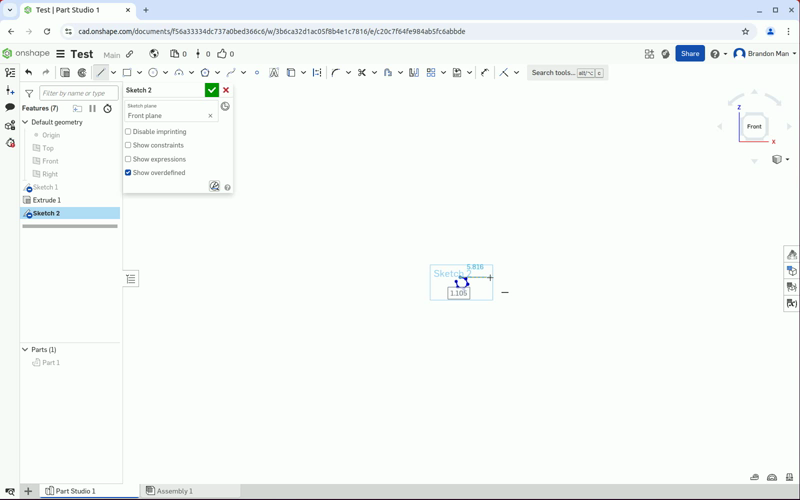
mouse_move(456, 281)
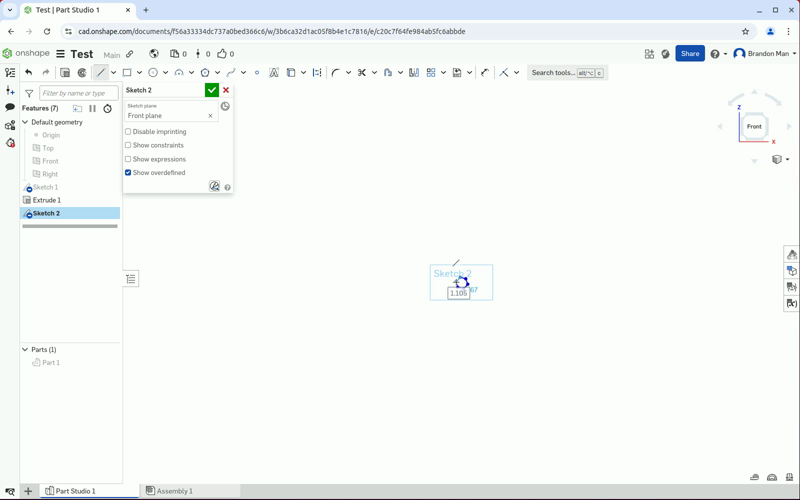
scroll(6)
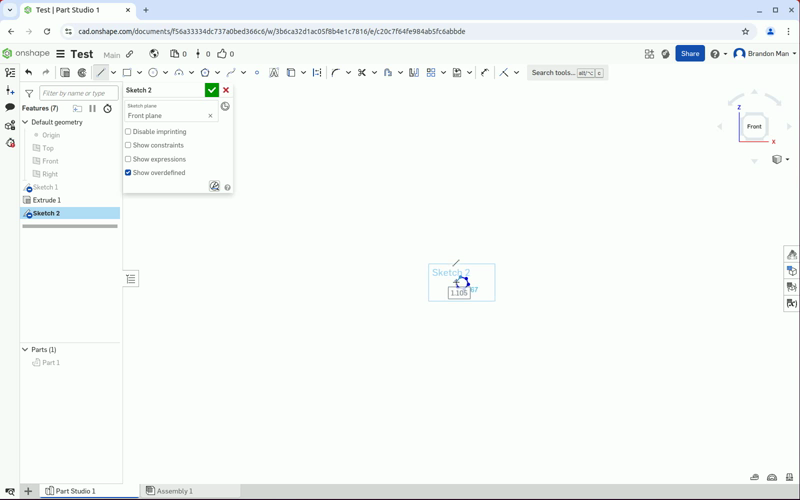
scroll(6)
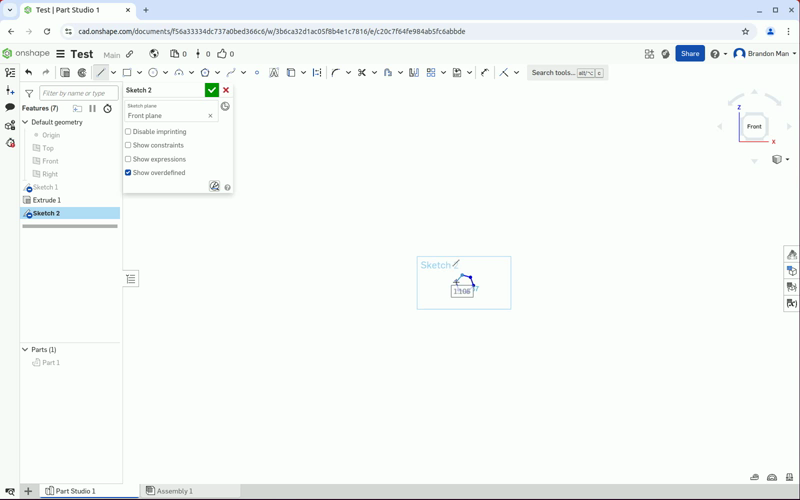
scroll(6)
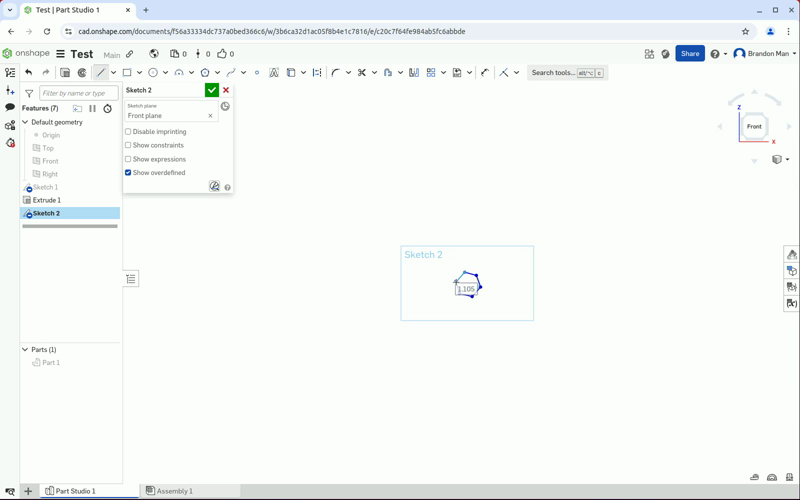
scroll(6)
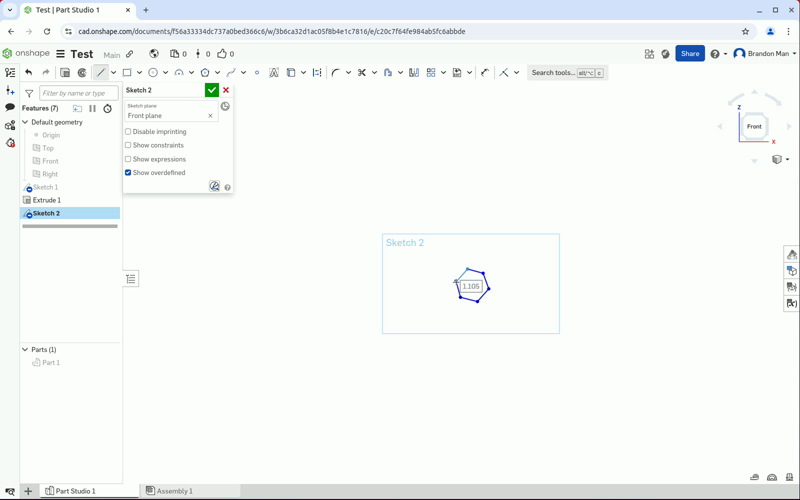
scroll(6)
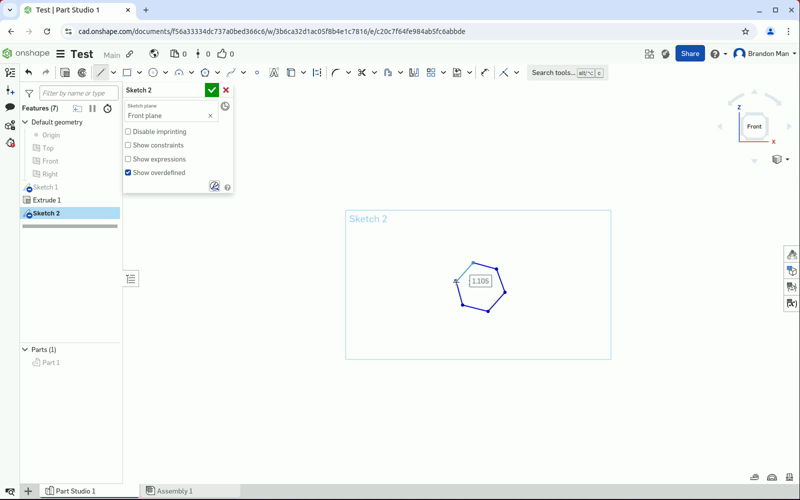
scroll(6)
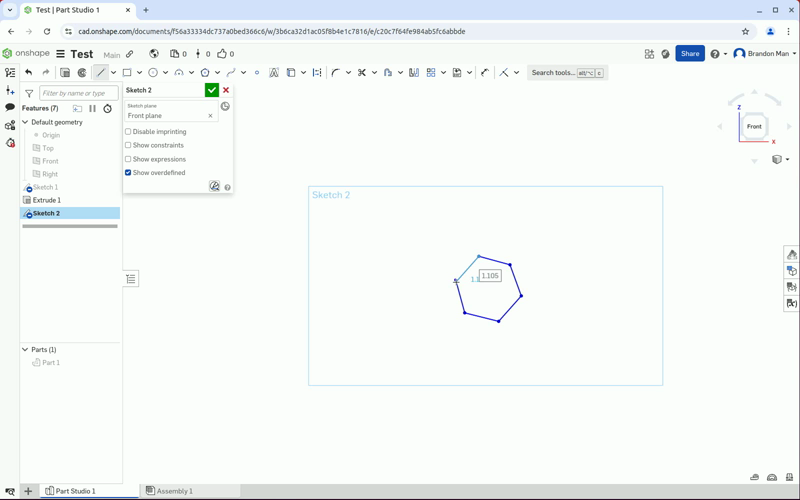
scroll(6)
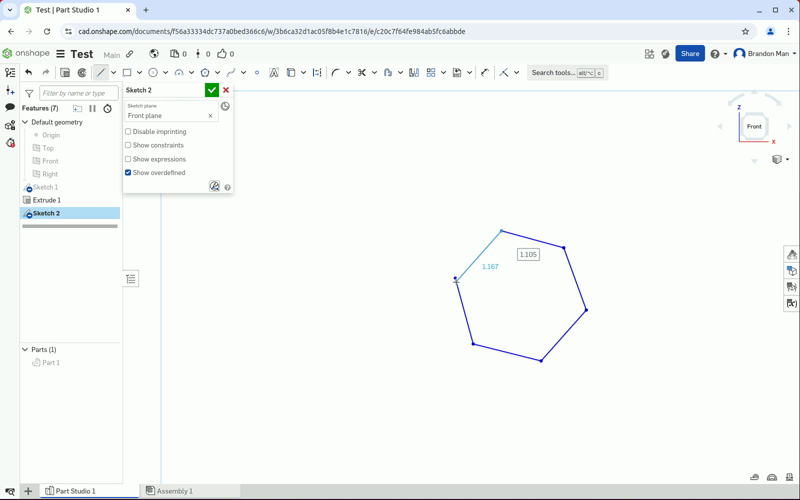
key_up(shift)
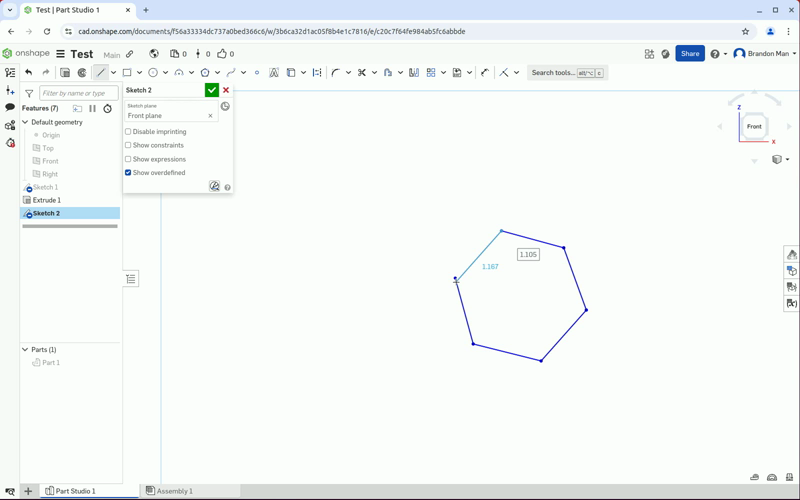
click(456, 281)
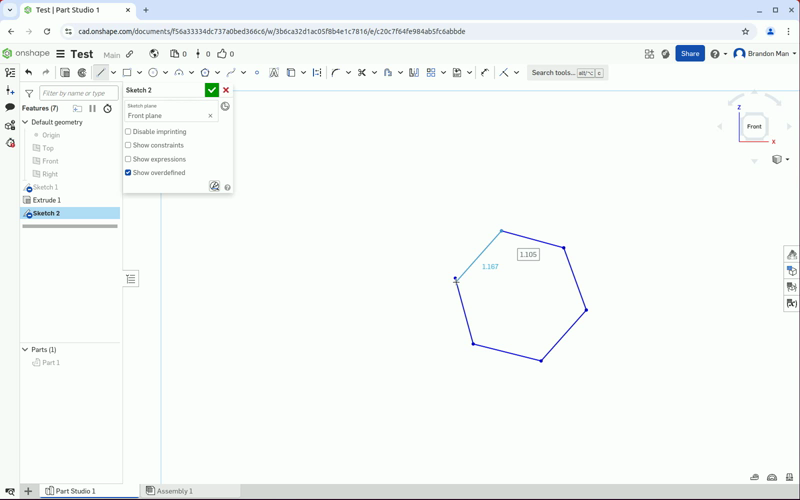
scroll(-6)
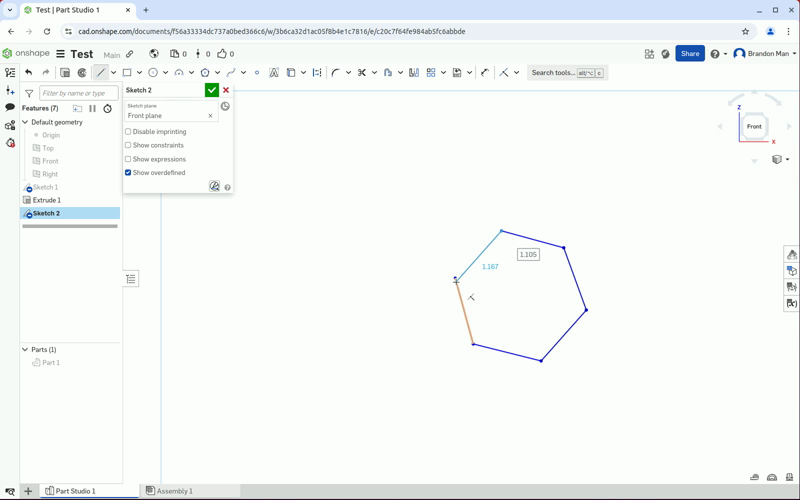
scroll(-6)
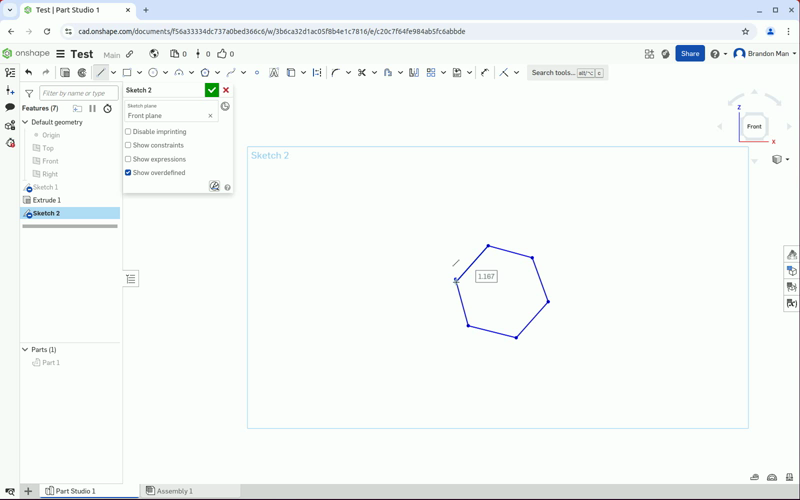
scroll(-6)
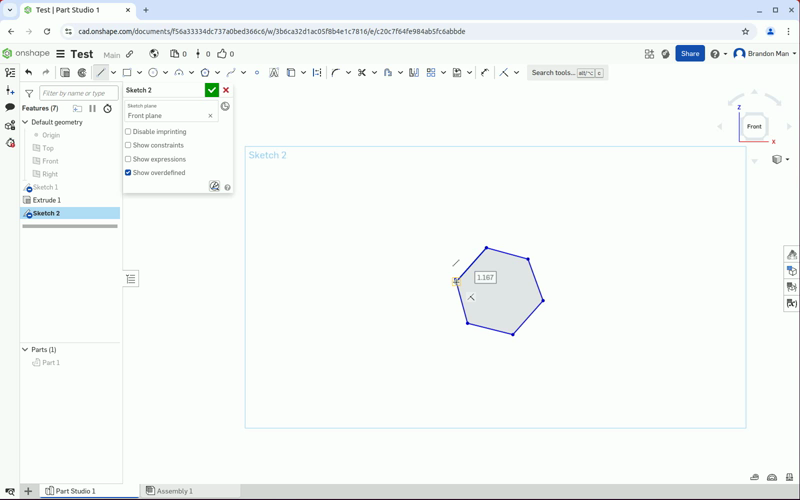
scroll(-6)
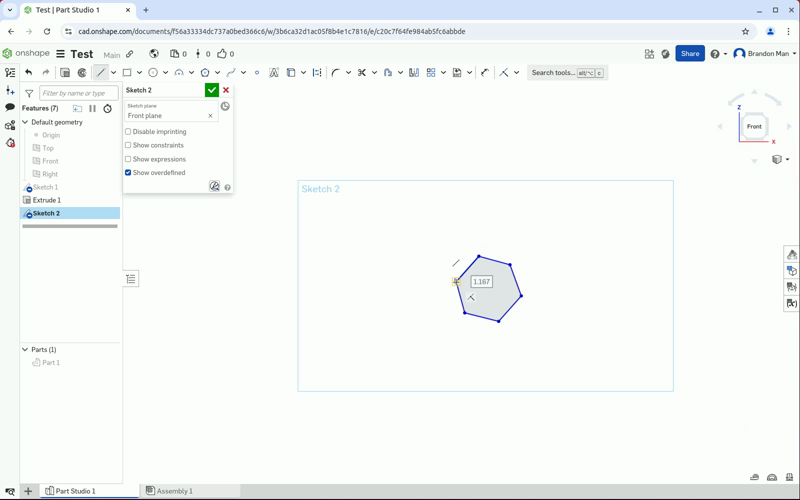
scroll(-6)
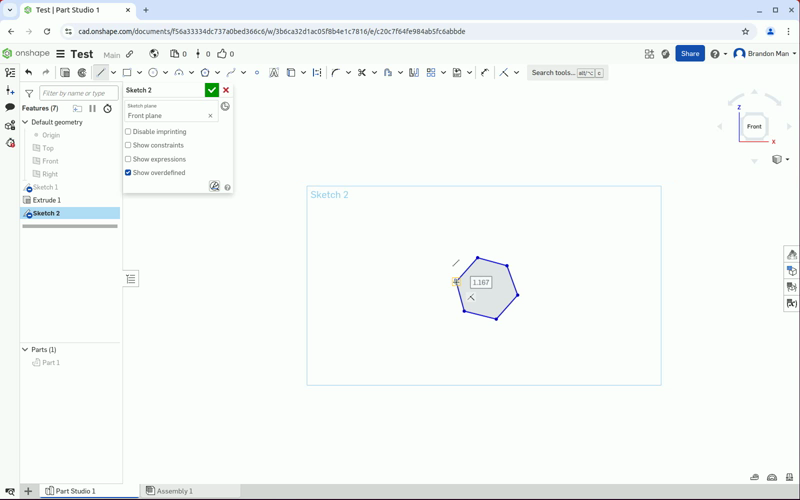
scroll(-6)
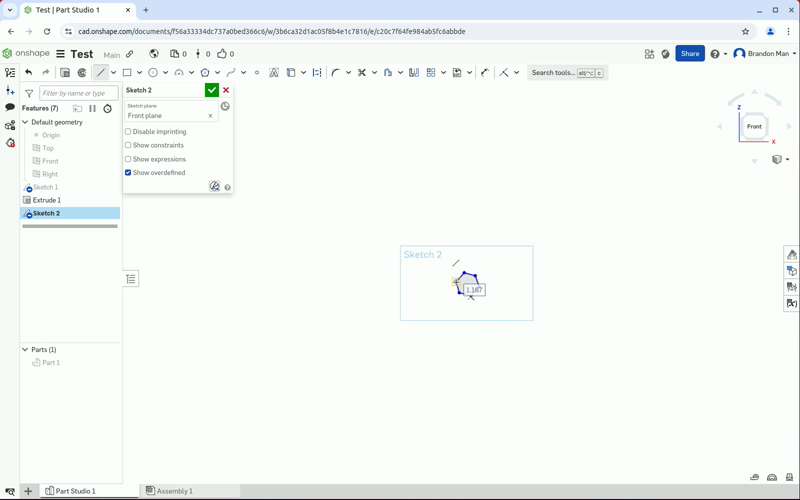
scroll(-6)
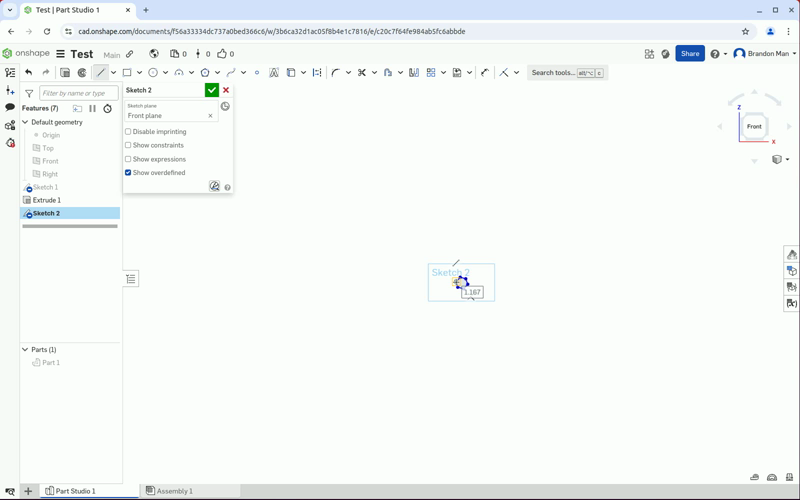
key(esc)
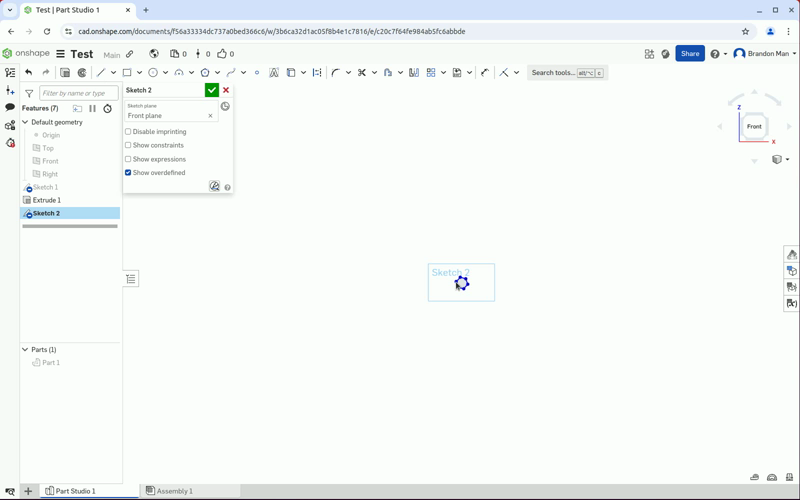
key(c)
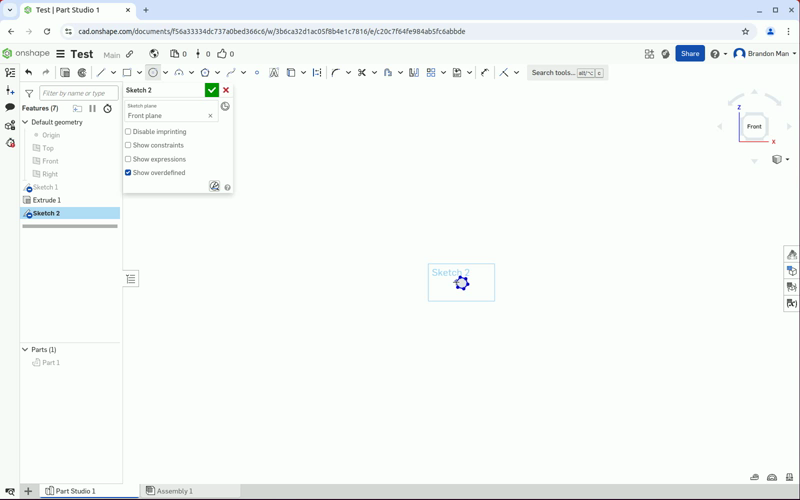
key_down(shift)
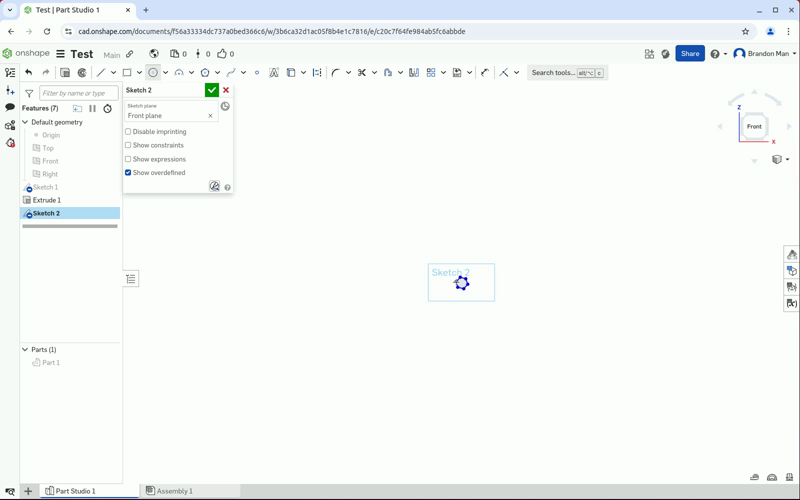
mouse_move(461, 282)
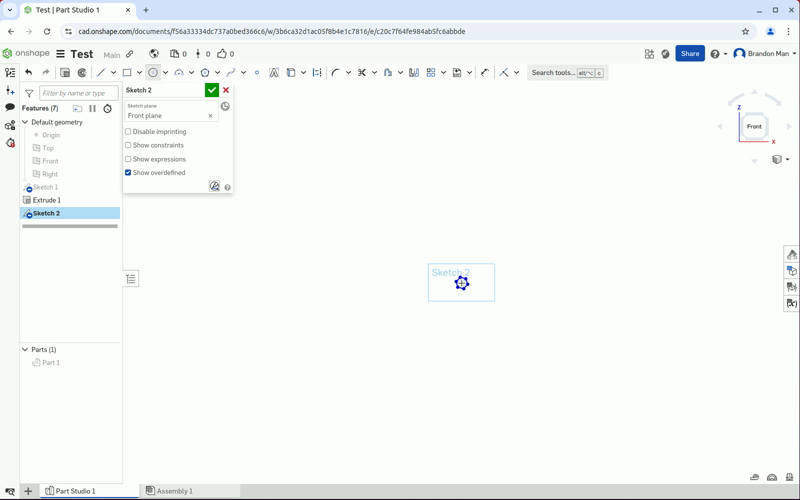
click(461, 282)
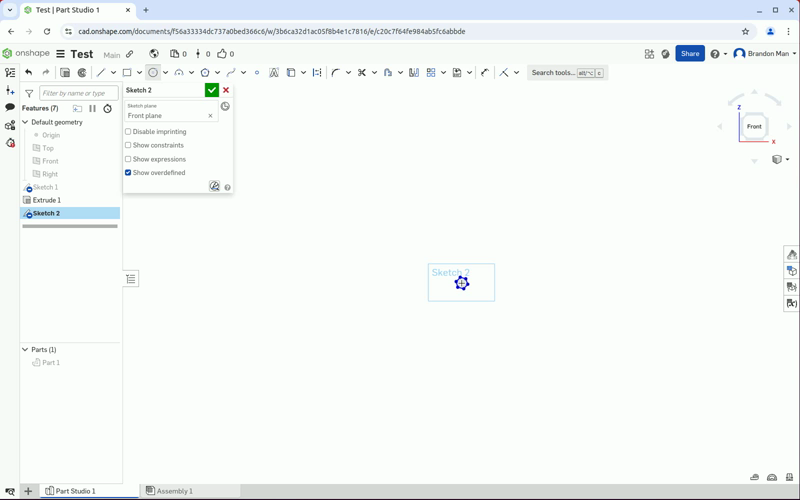
key_up(shift)
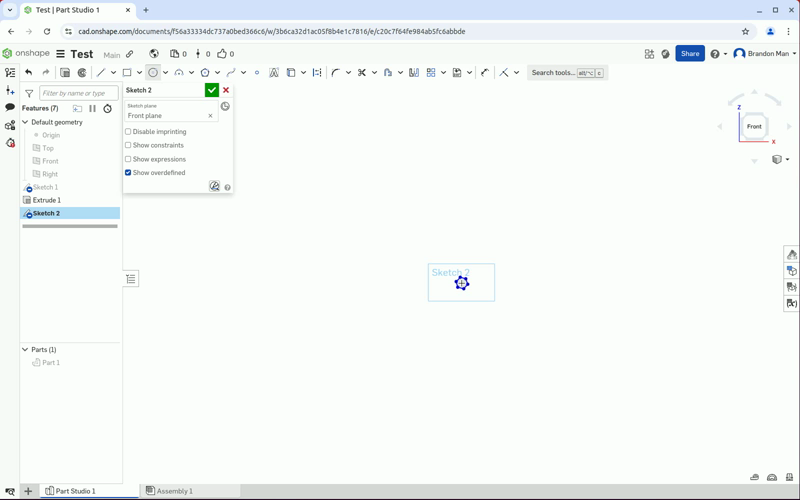
mouse_move(465, 282)
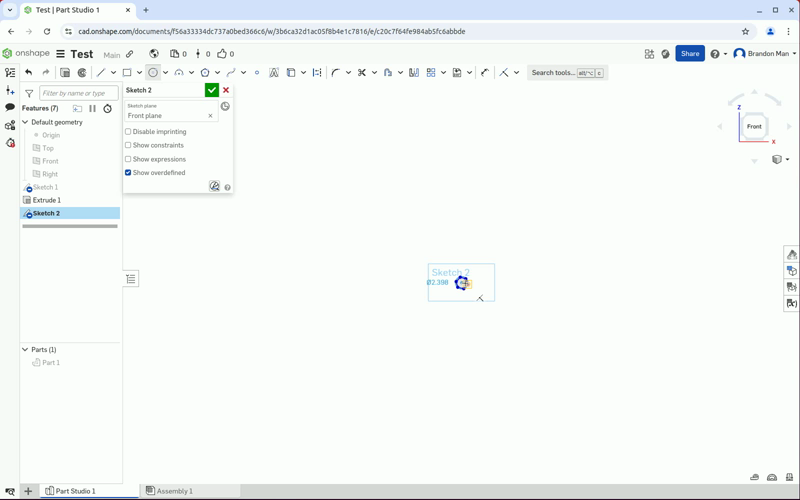
scroll(6)
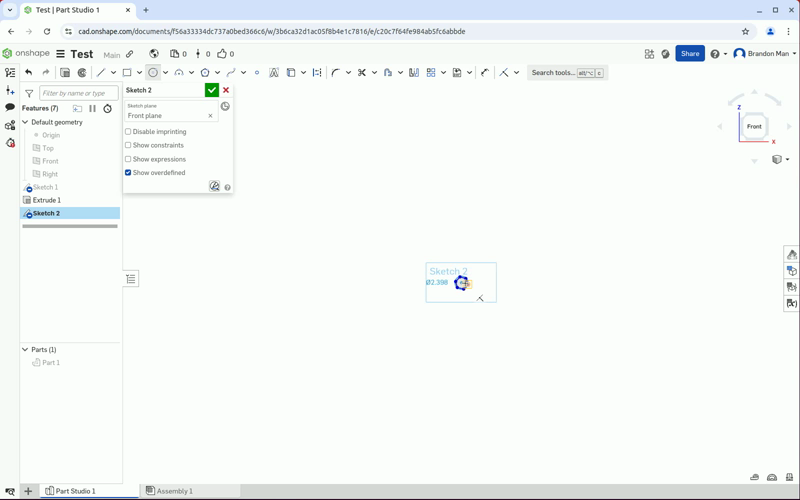
scroll(6)
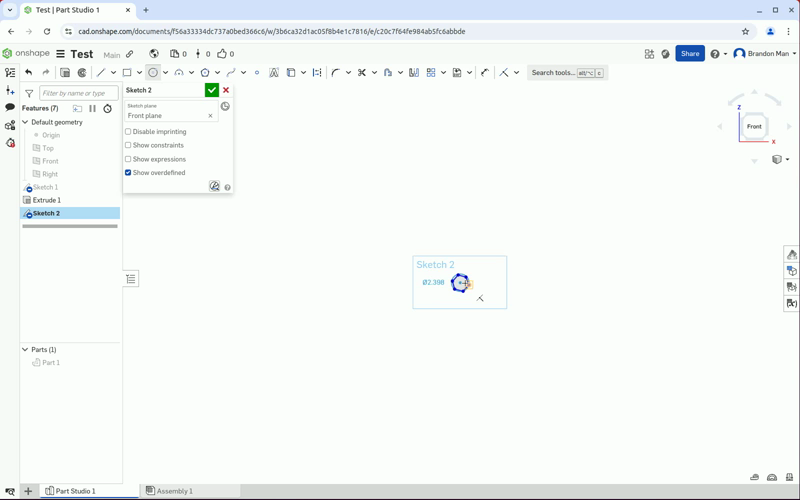
scroll(6)
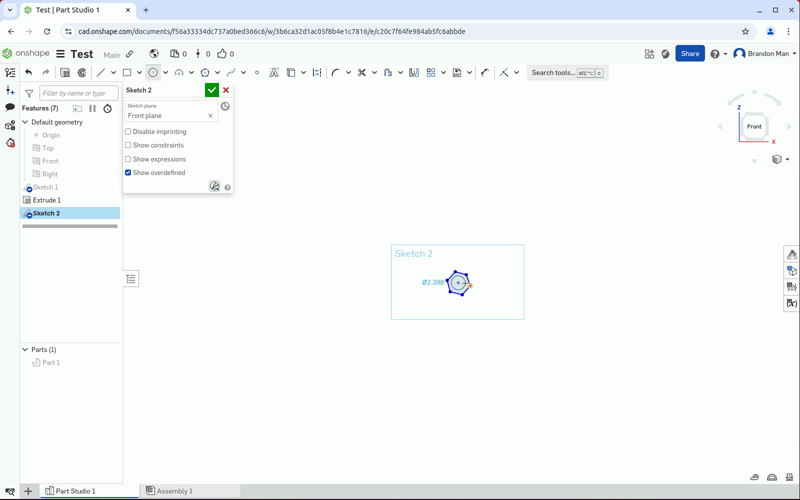
scroll(6)
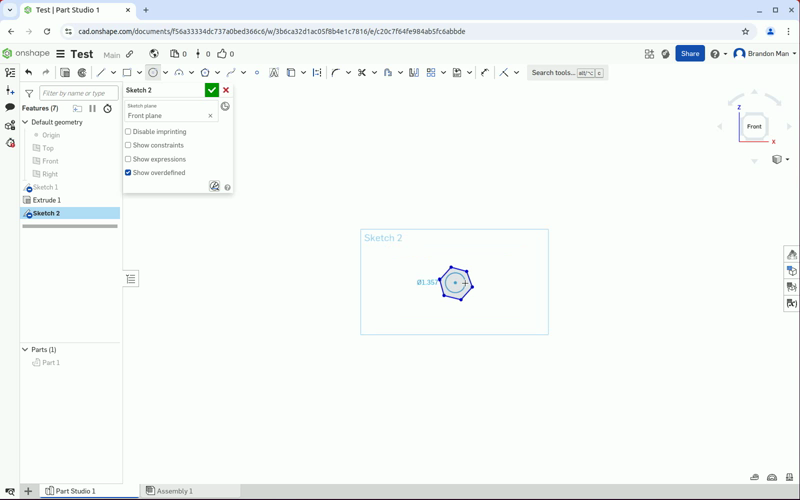
scroll(6)
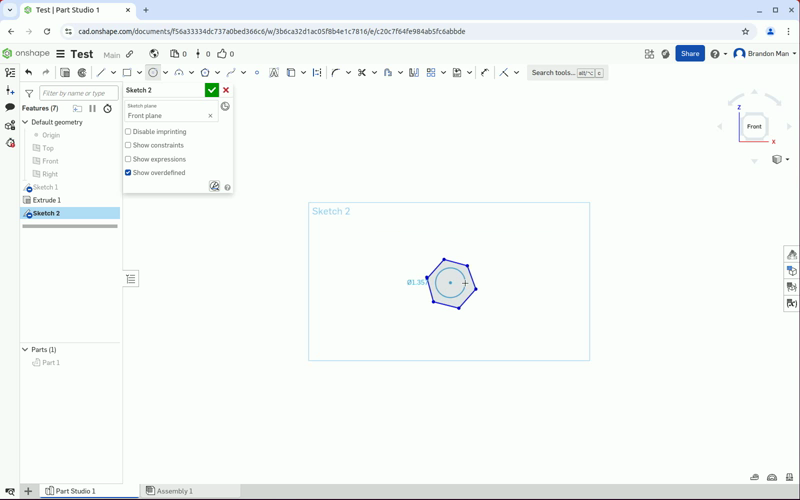
scroll(6)
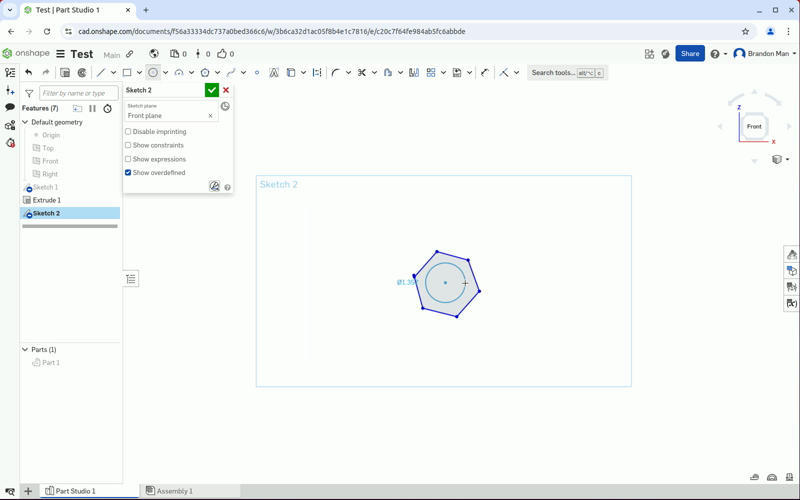
scroll(6)
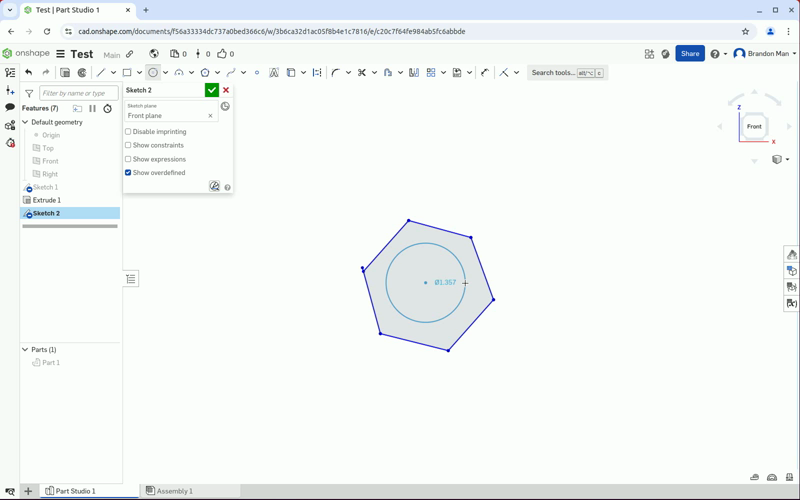
click(465, 282)
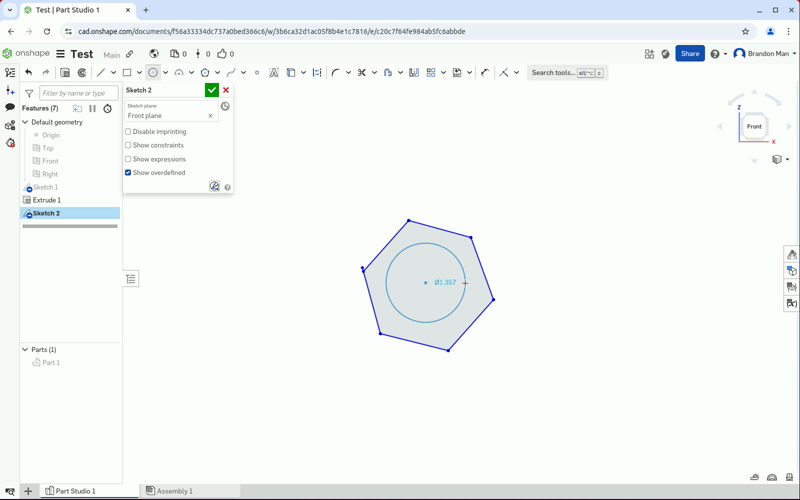
scroll(-6)
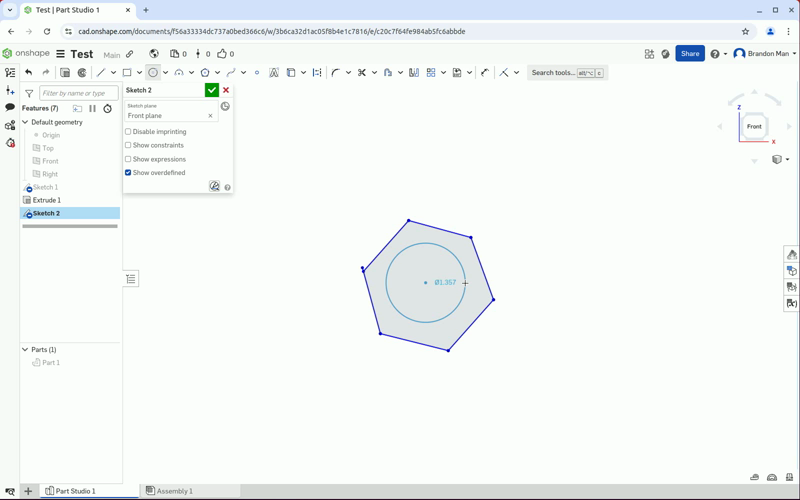
scroll(-6)
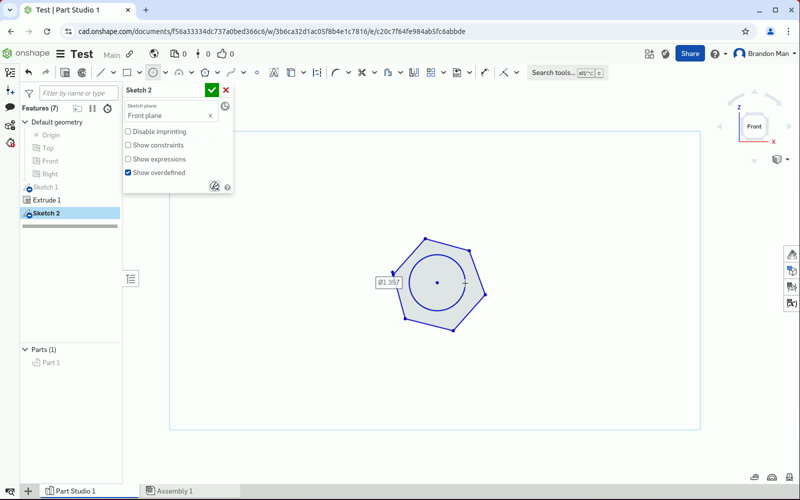
scroll(-6)
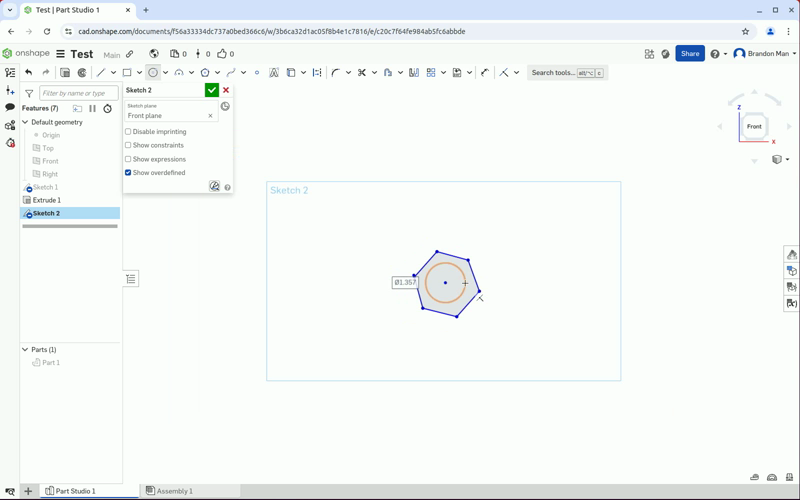
scroll(-6)
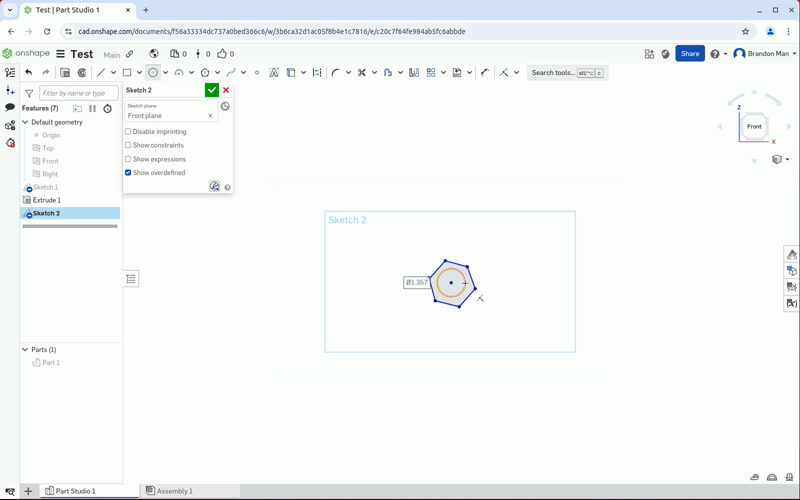
scroll(-6)
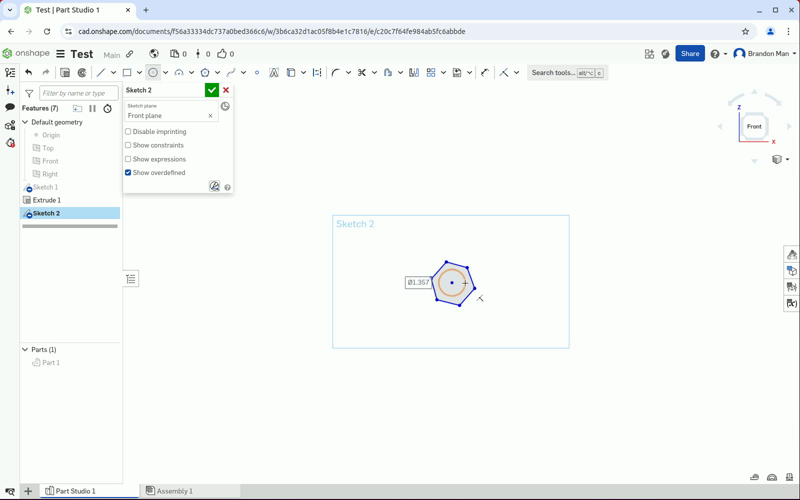
scroll(-6)
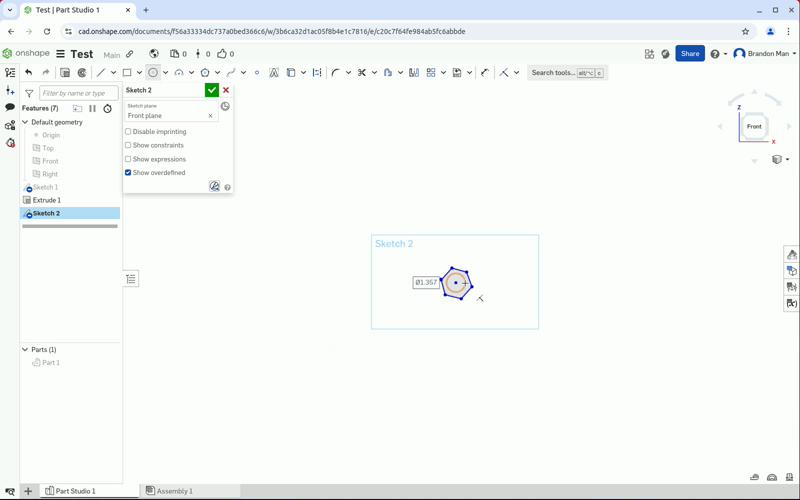
scroll(-6)
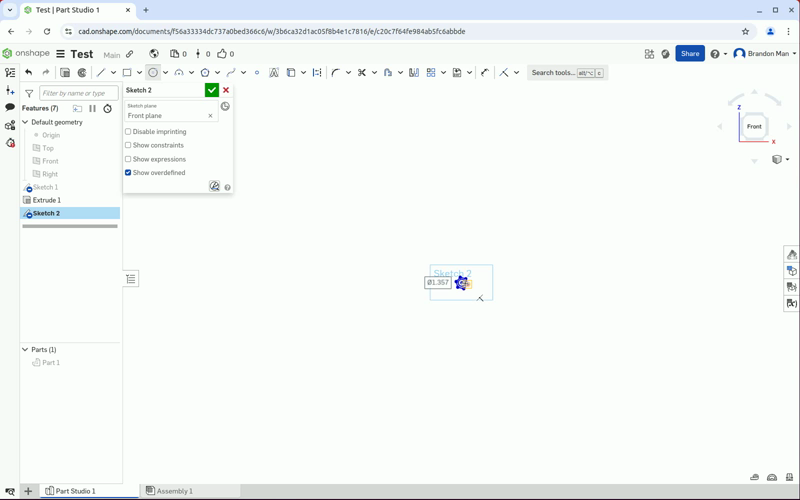
key(esc)
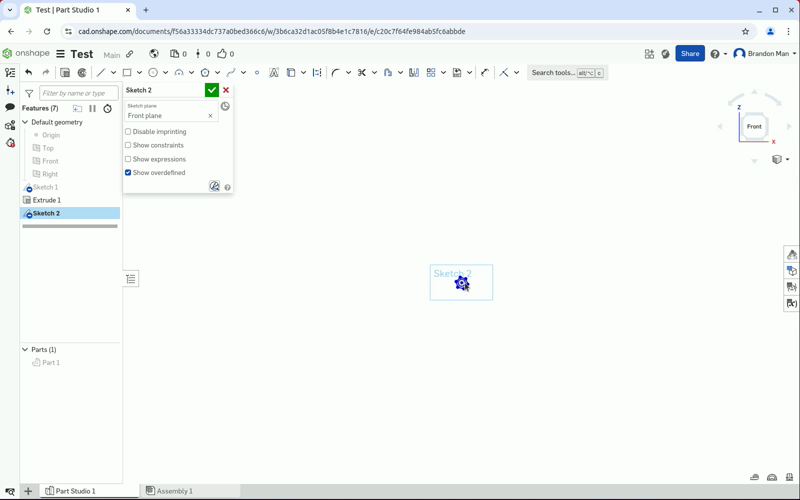
mouse_move(464, 284)
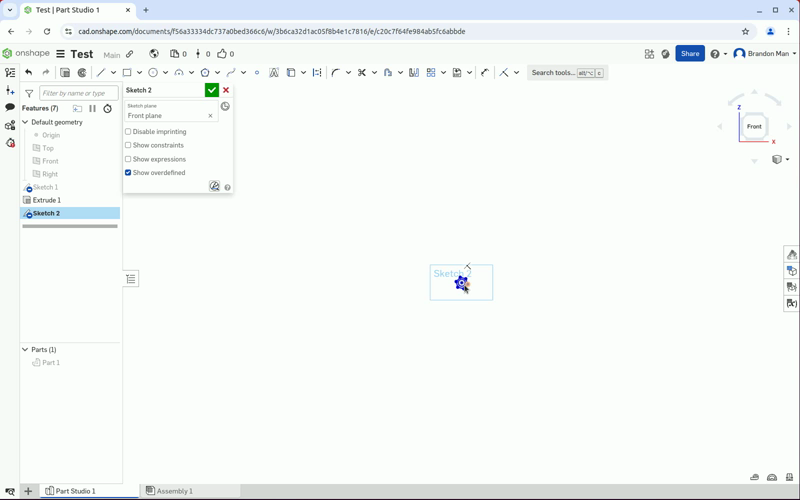
scroll(6)
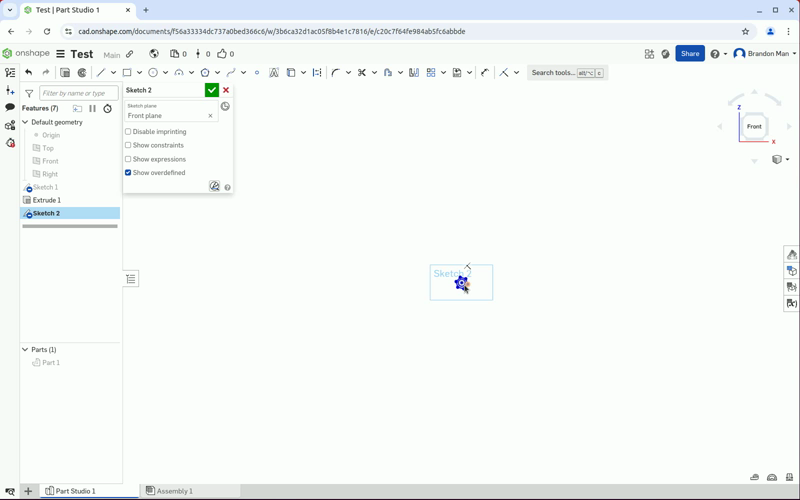
scroll(6)
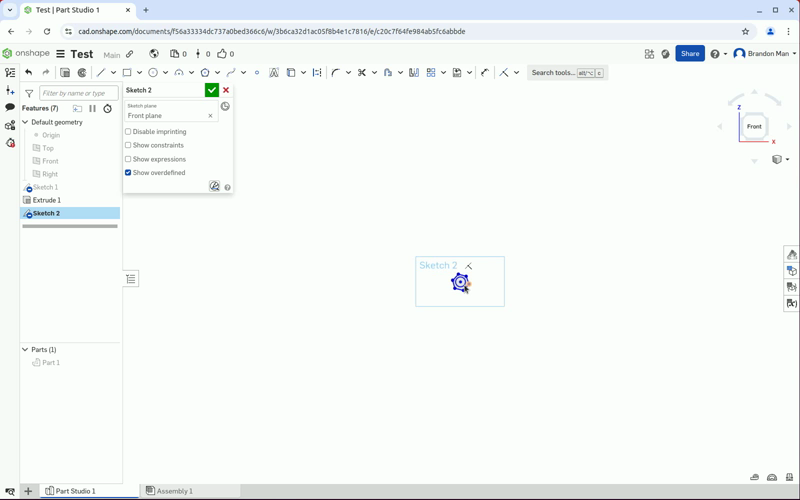
scroll(6)
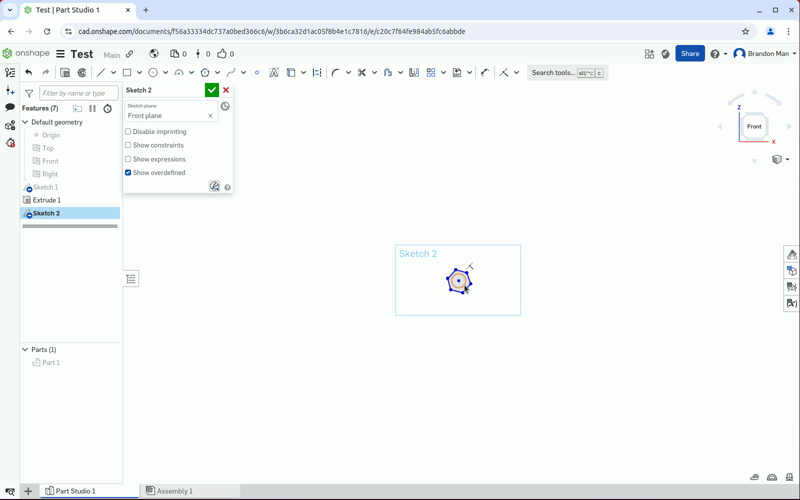
scroll(6)
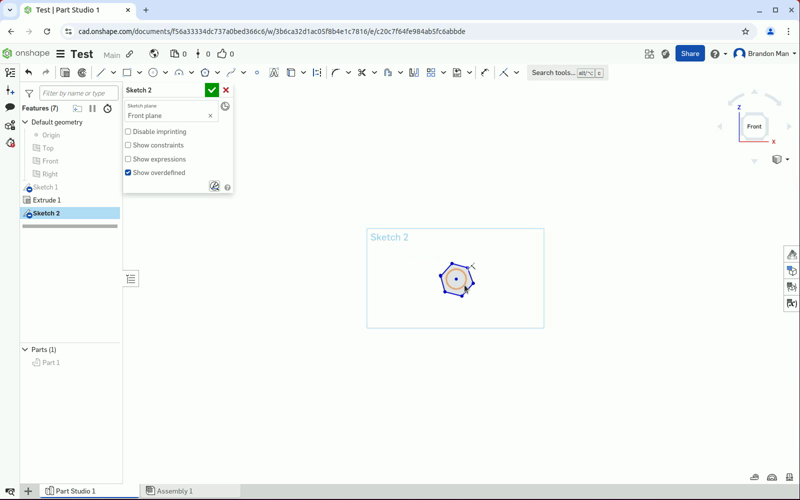
scroll(6)
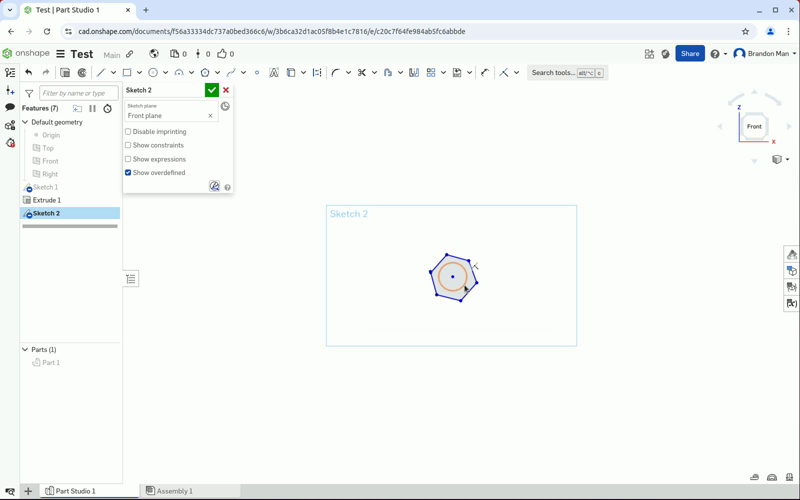
scroll(6)
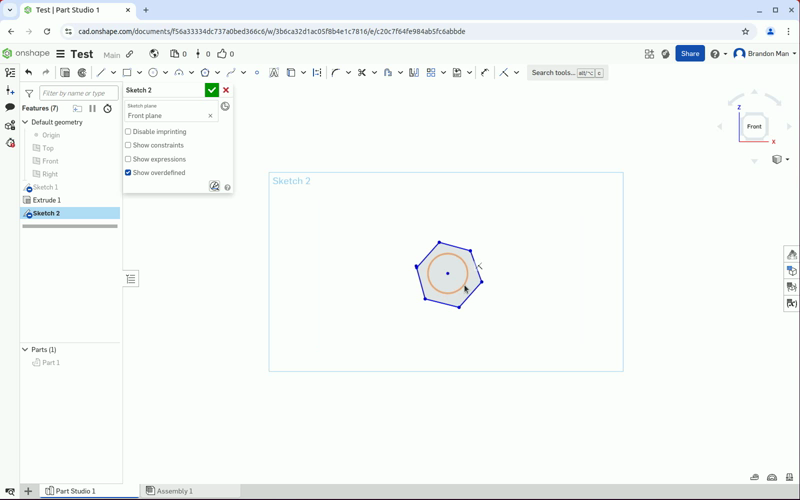
scroll(6)
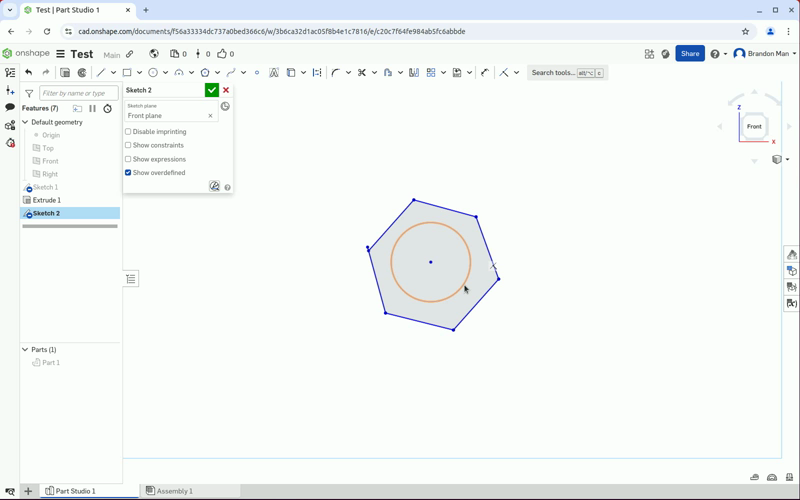
click(464, 284)
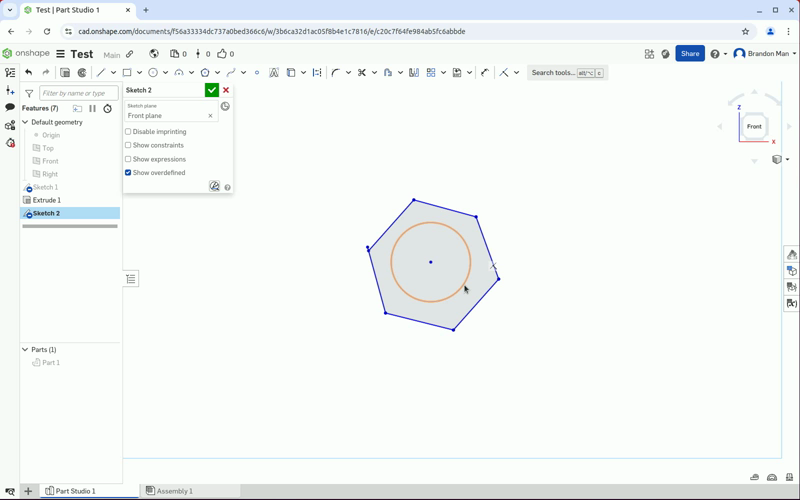
scroll(-6)
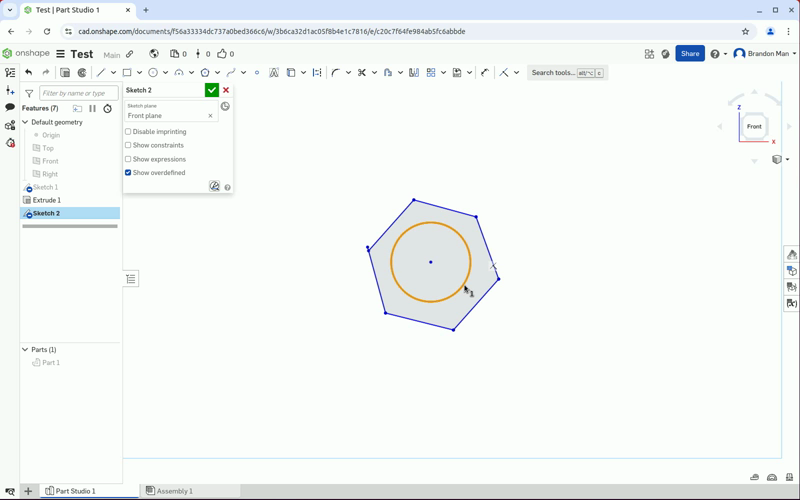
scroll(-6)
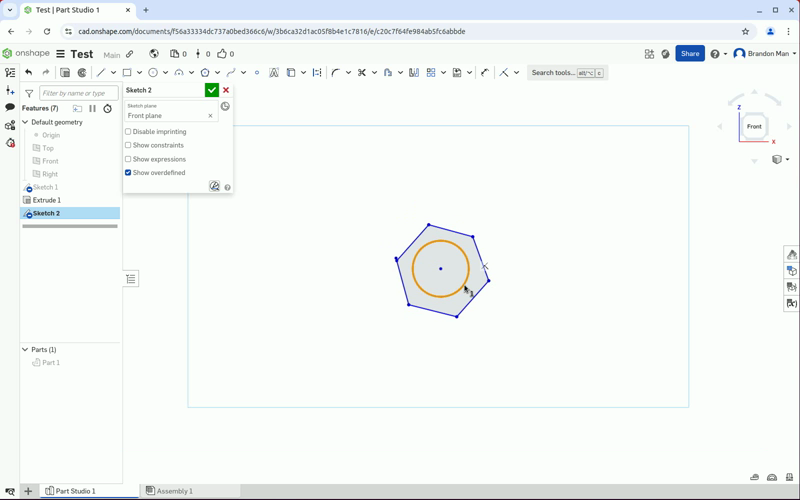
scroll(-6)
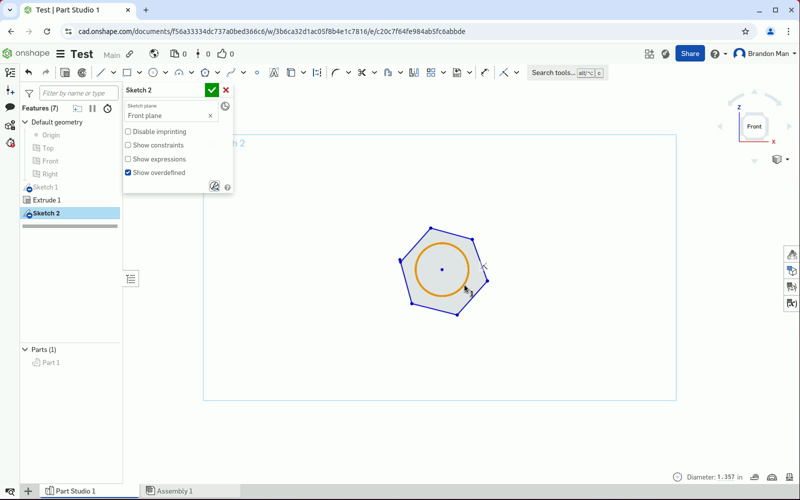
scroll(-6)
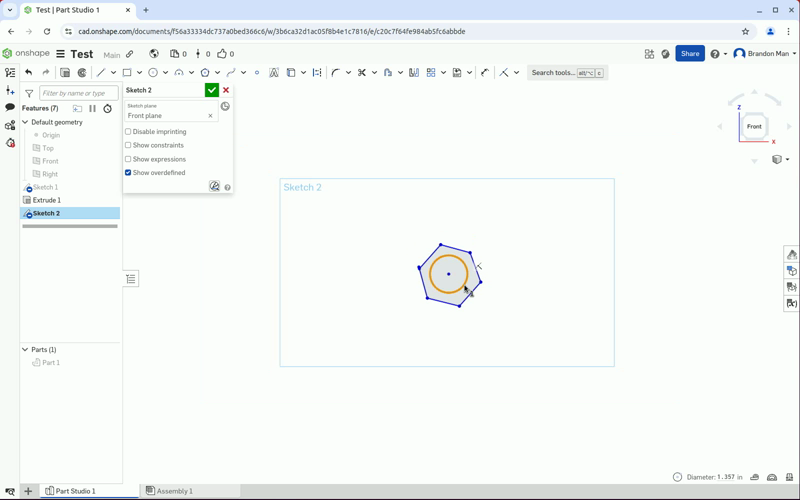
scroll(-6)
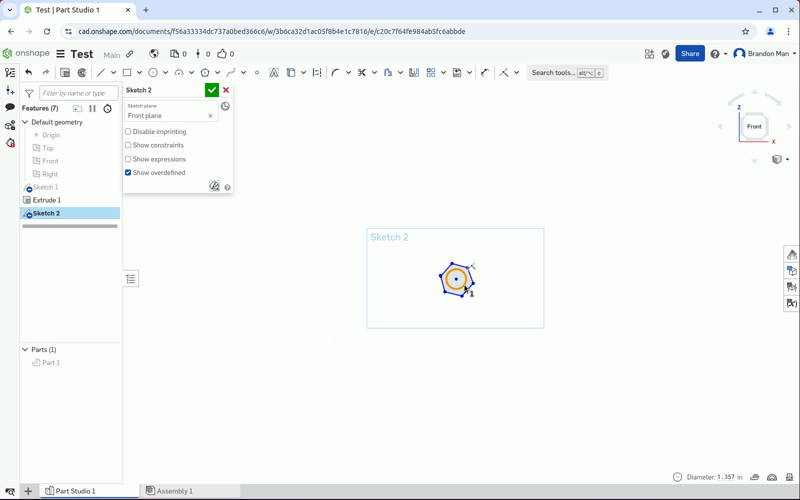
scroll(-6)
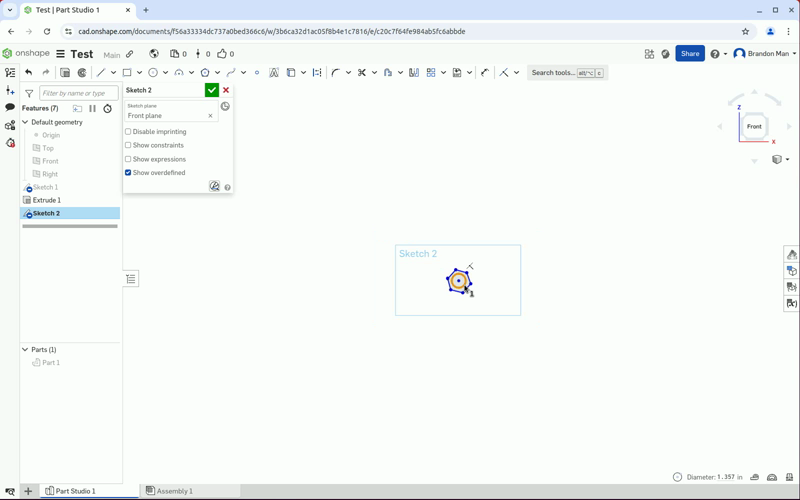
scroll(-6)
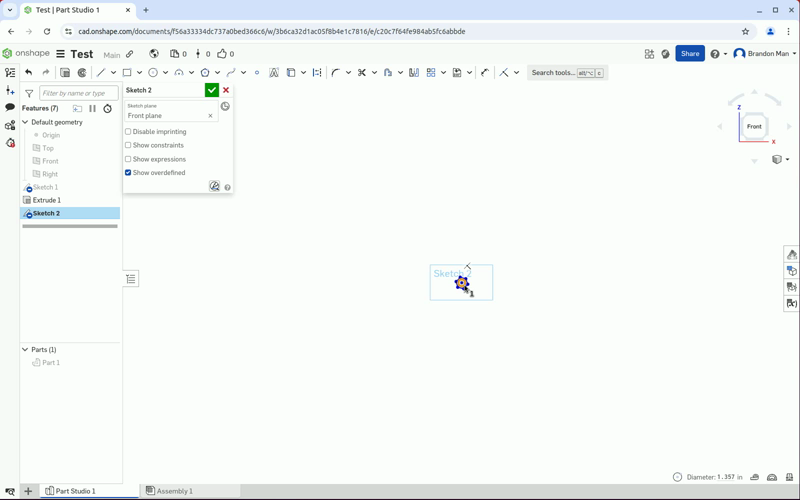
mouse_move(73, 352)
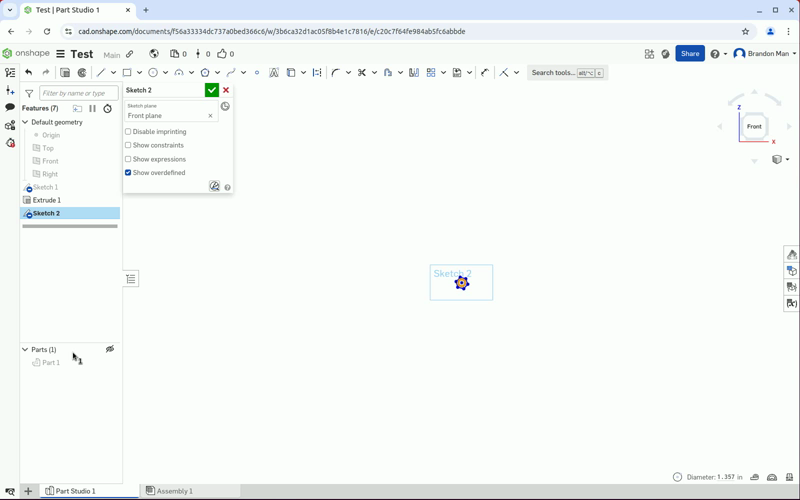
key(shift+y)
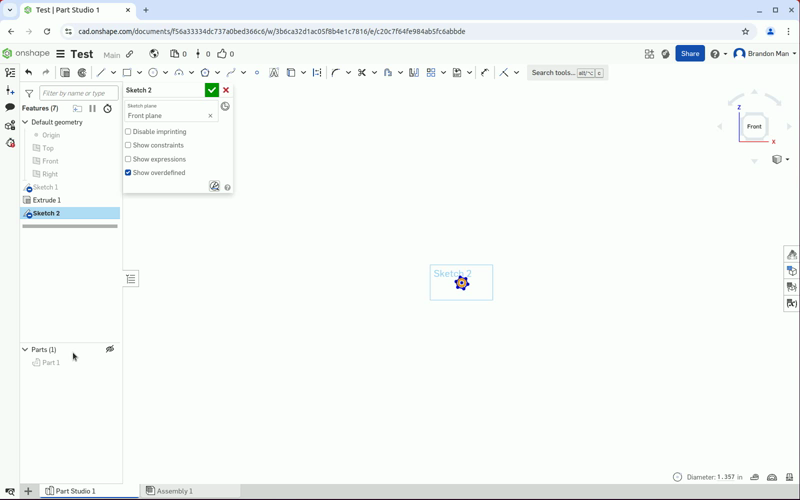
key(shift+e)
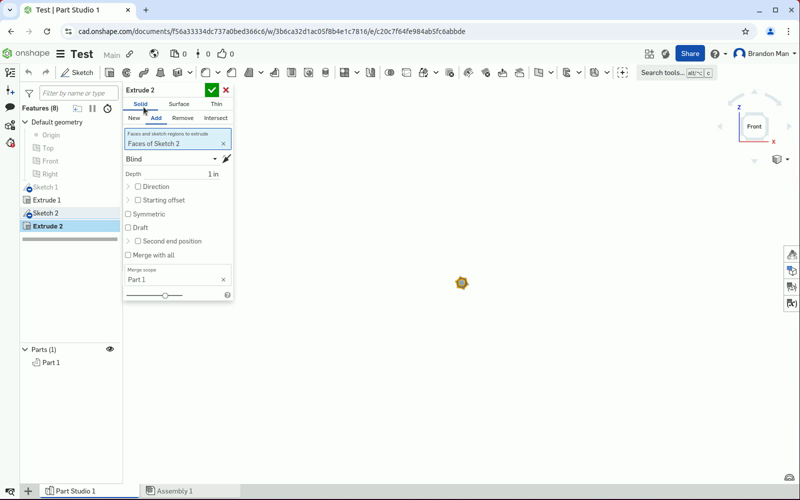
mouse_move(143, 106)
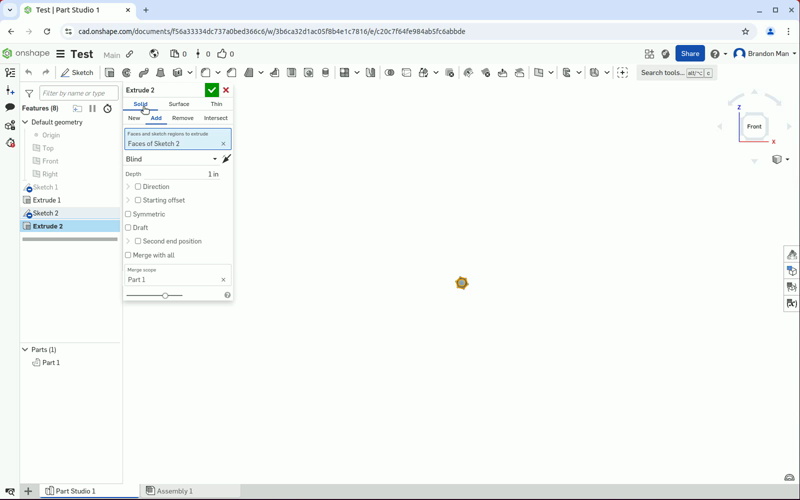
click(143, 106)
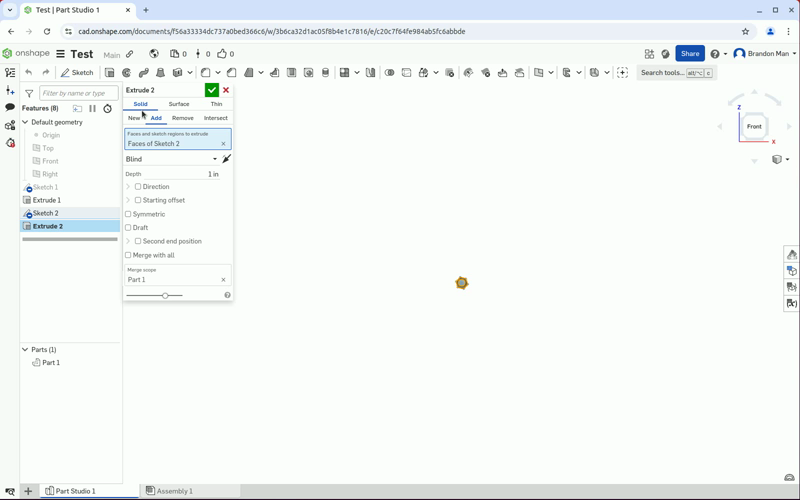
mouse_move(137, 120)
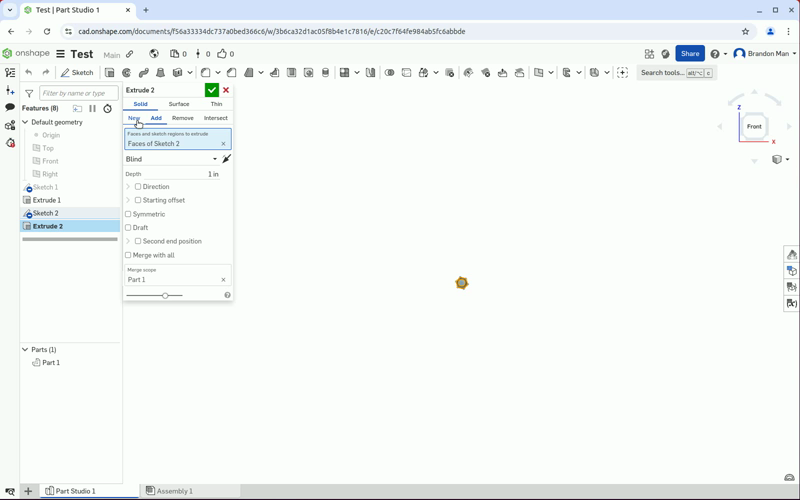
click(137, 120)
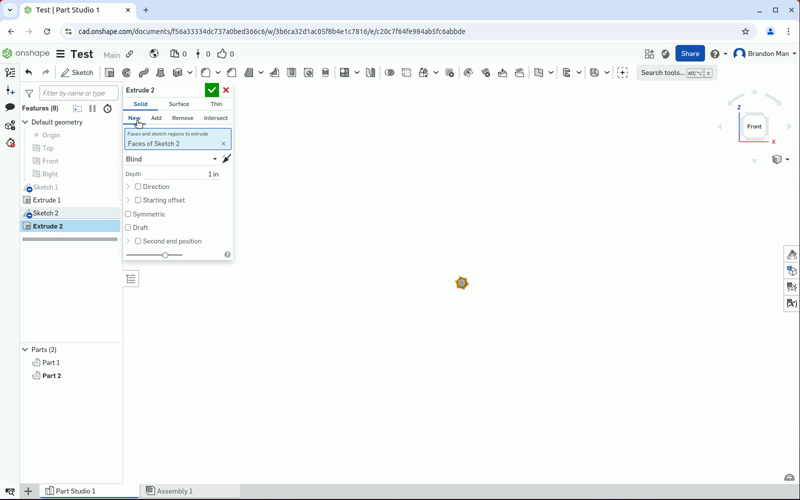
key(tab, 4)
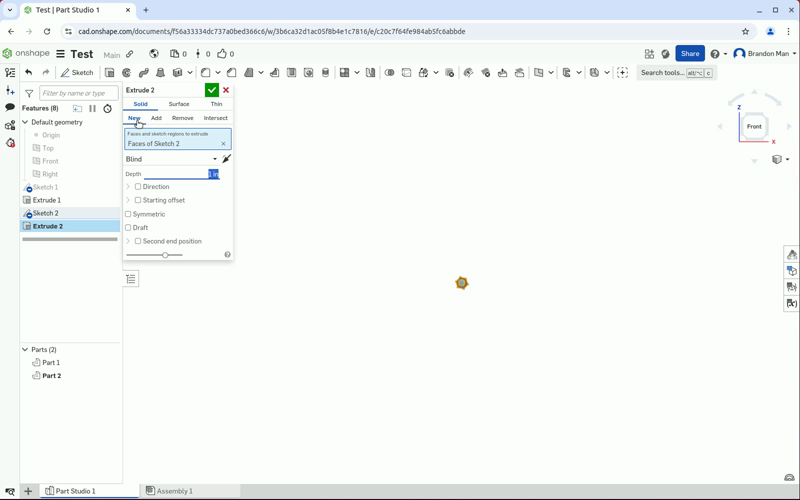
text(-0.963)
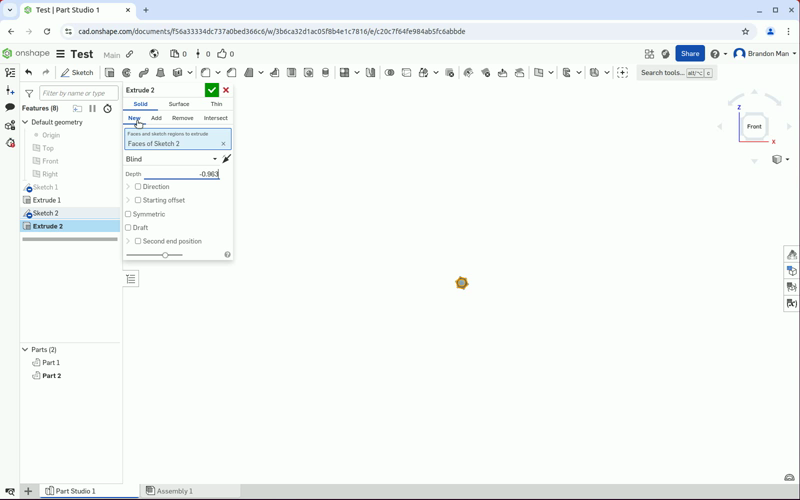
key(enter)
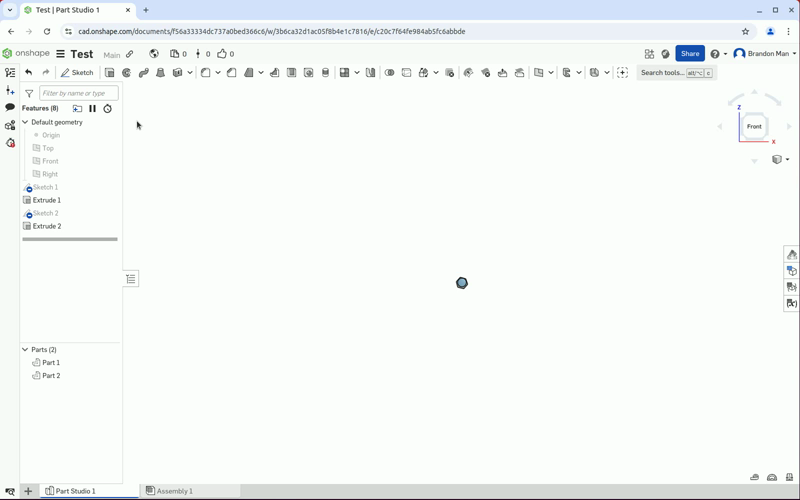
key(shift+h)
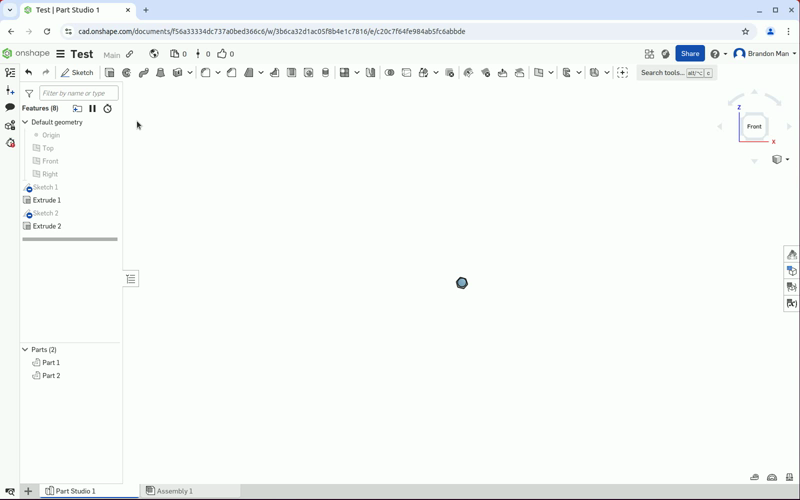
key(shift+h)
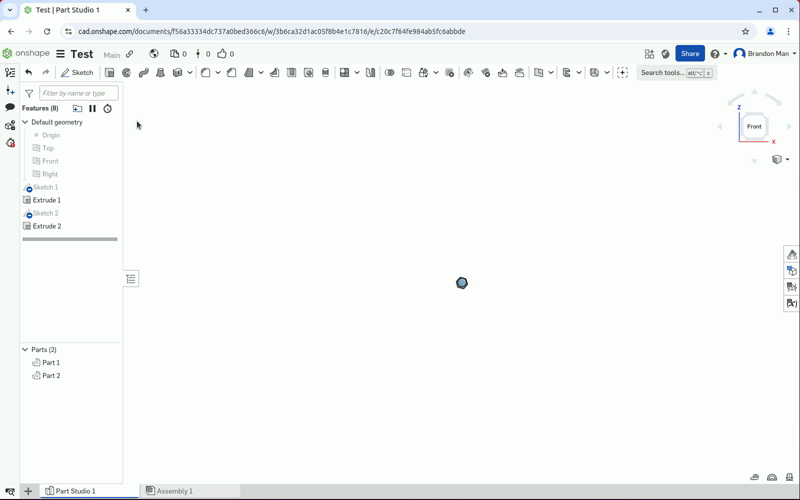
mouse_move(73, 189)
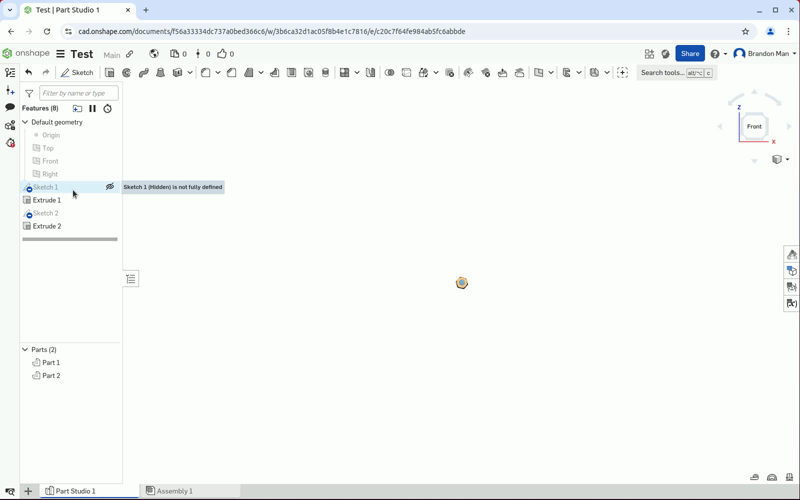
click(73, 189)
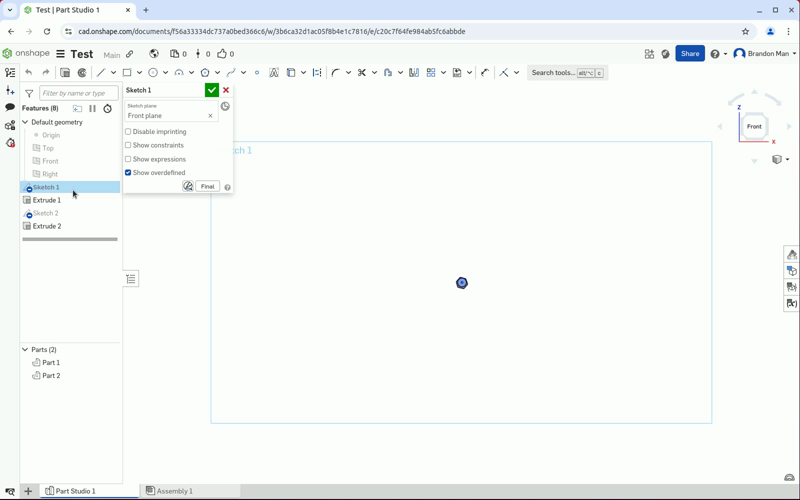
mouse_move(229, 92)
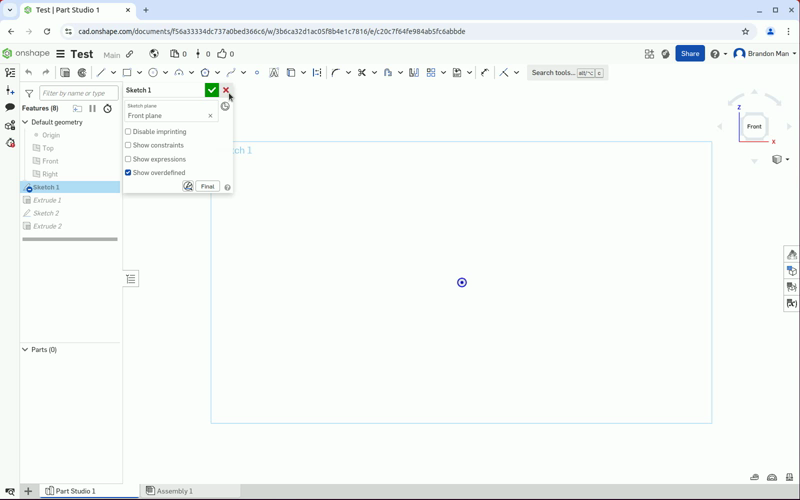
click(229, 92)
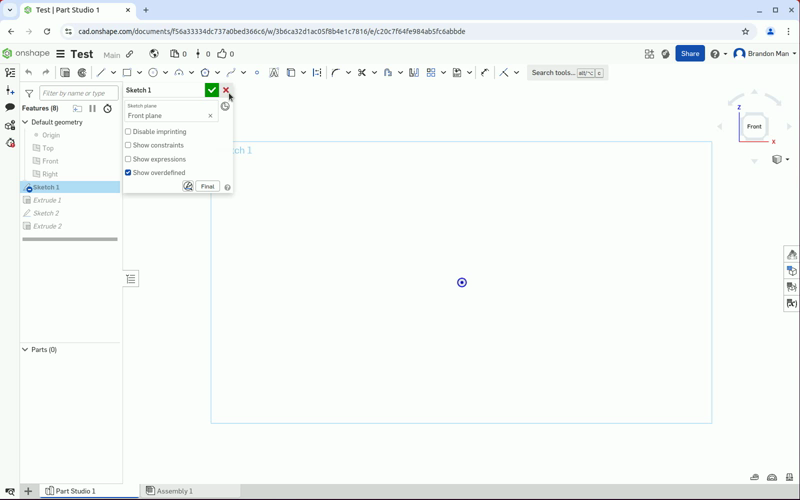
key(shift+s)
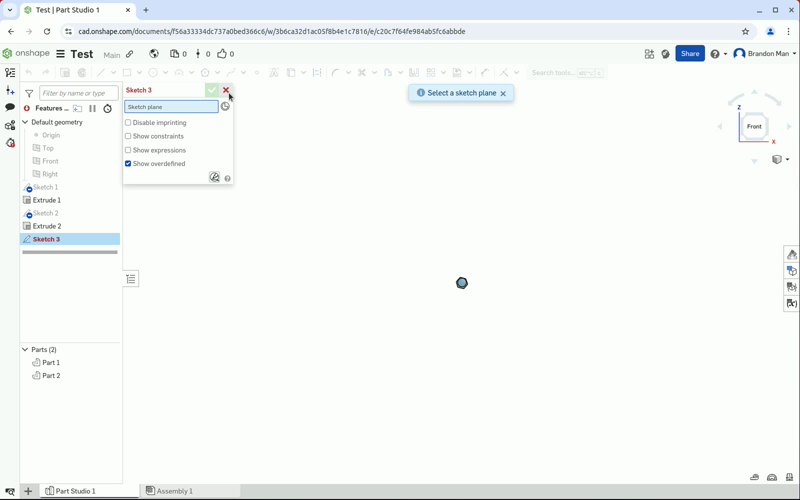
mouse_move(73, 163)
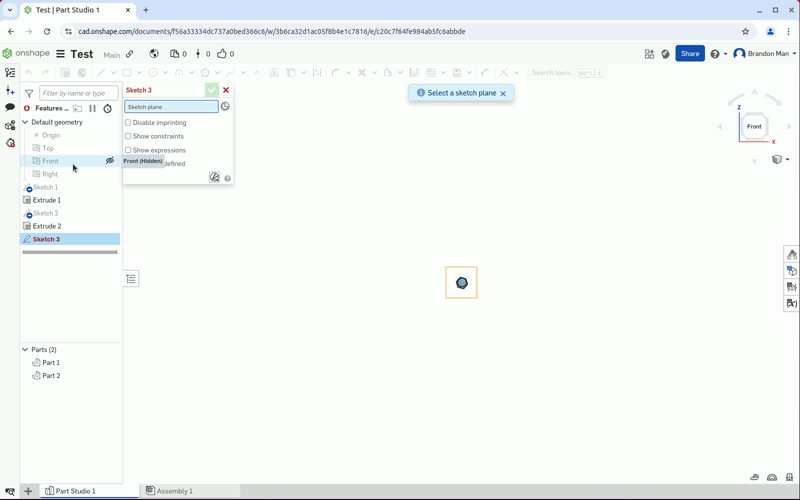
click(73, 163)
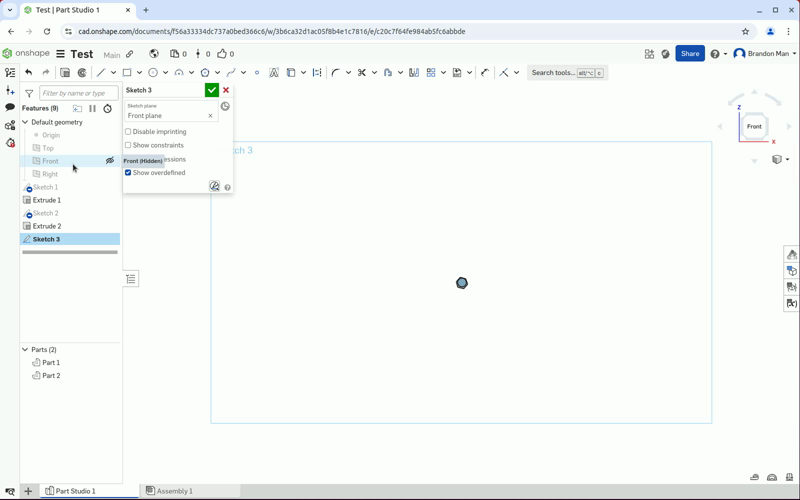
mouse_move(73, 352)
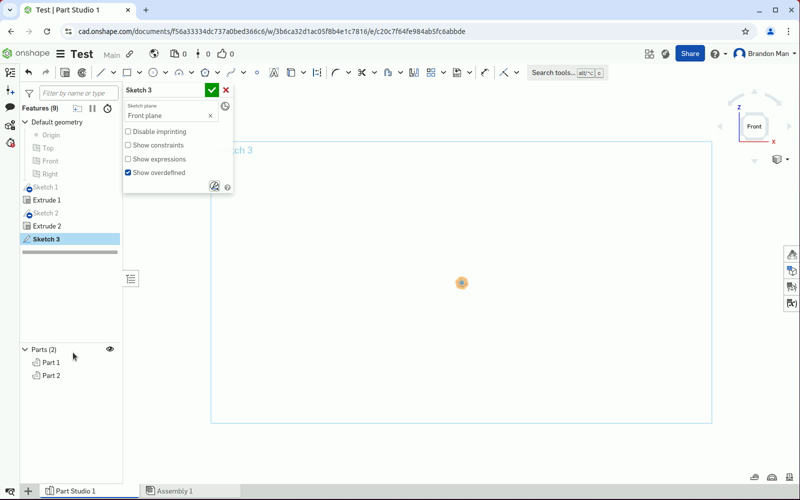
key(y)
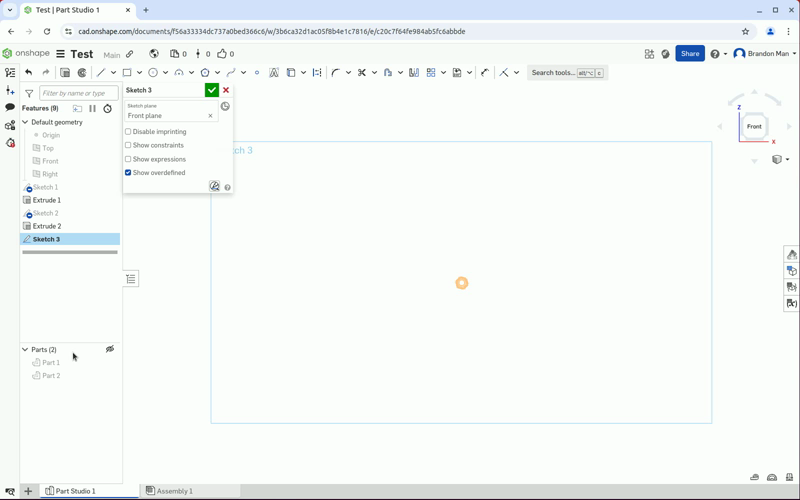
key(c)
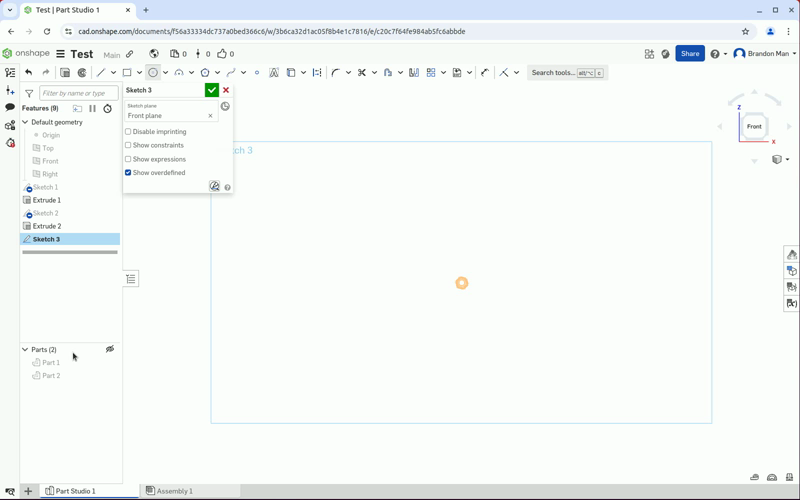
key_down(shift)
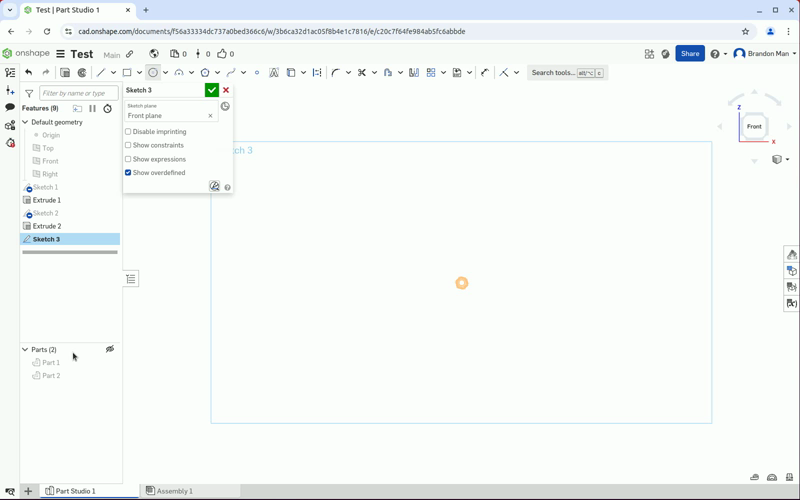
mouse_move(461, 282)
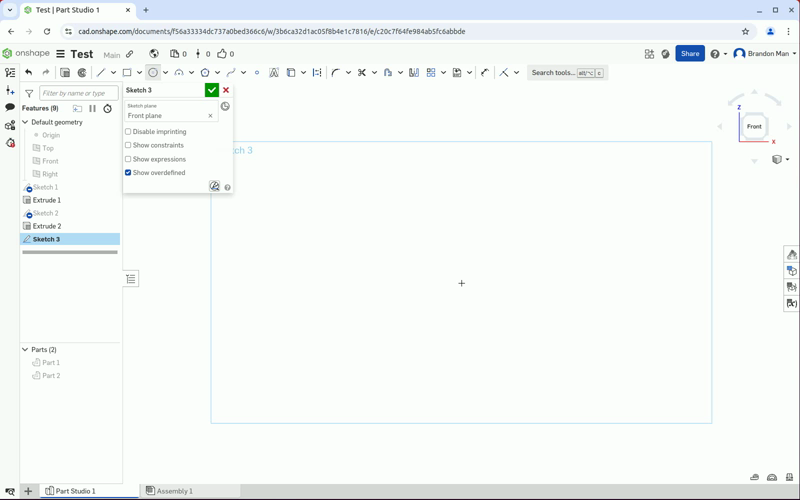
click(461, 282)
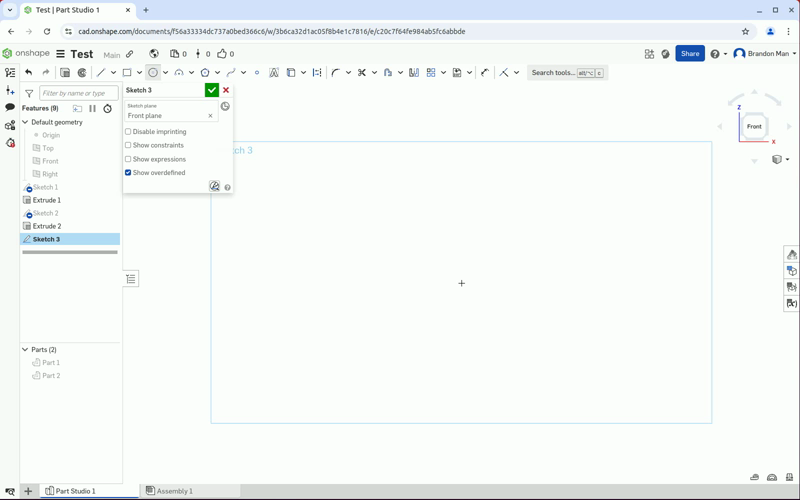
key_up(shift)
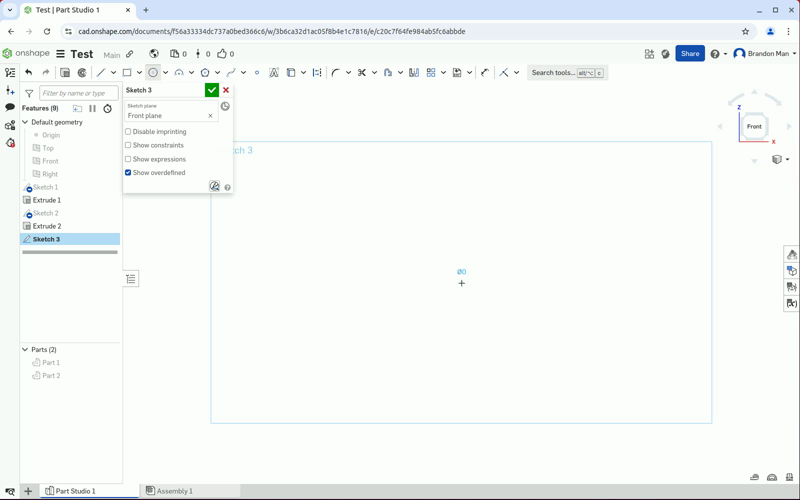
mouse_move(465, 282)
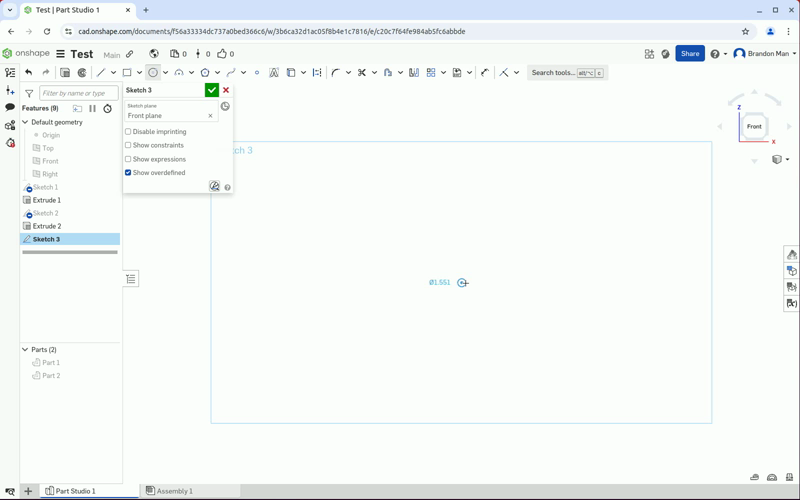
click(465, 282)
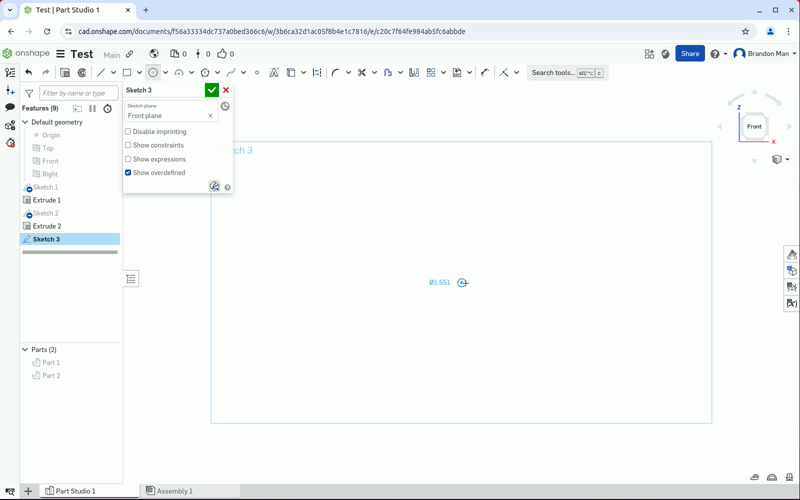
key(esc)
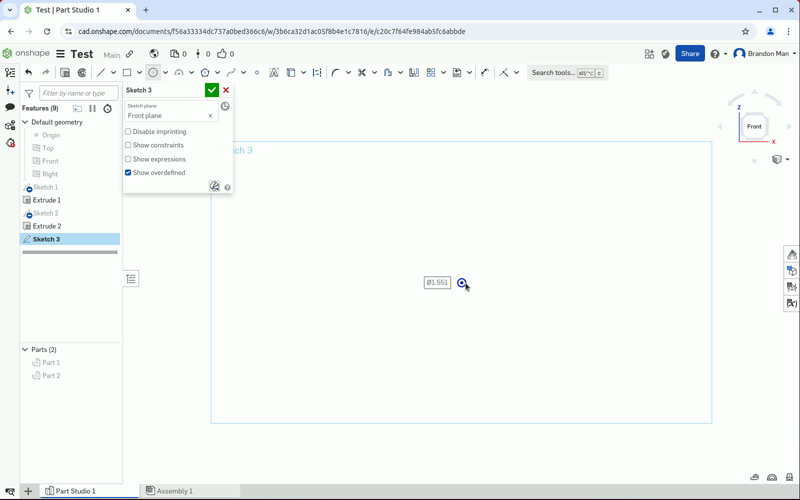
mouse_move(465, 283)
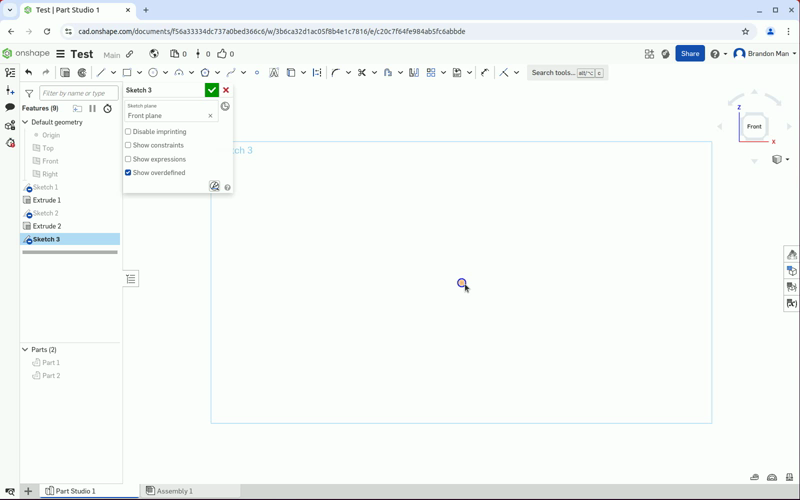
scroll(6)
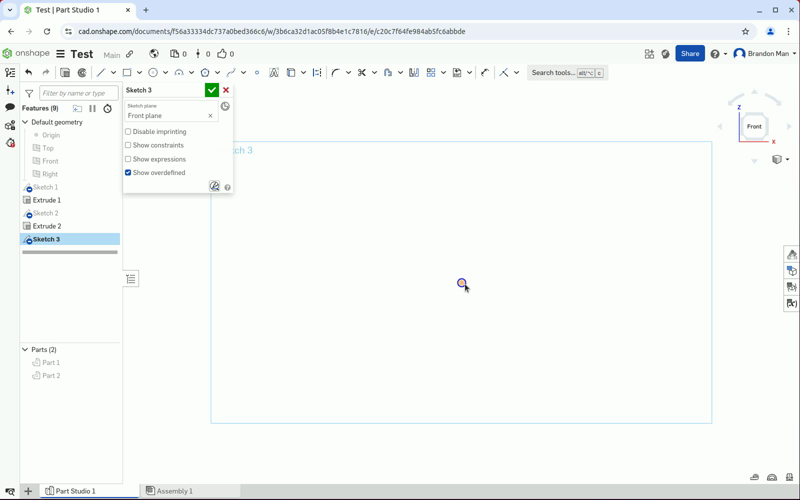
scroll(6)
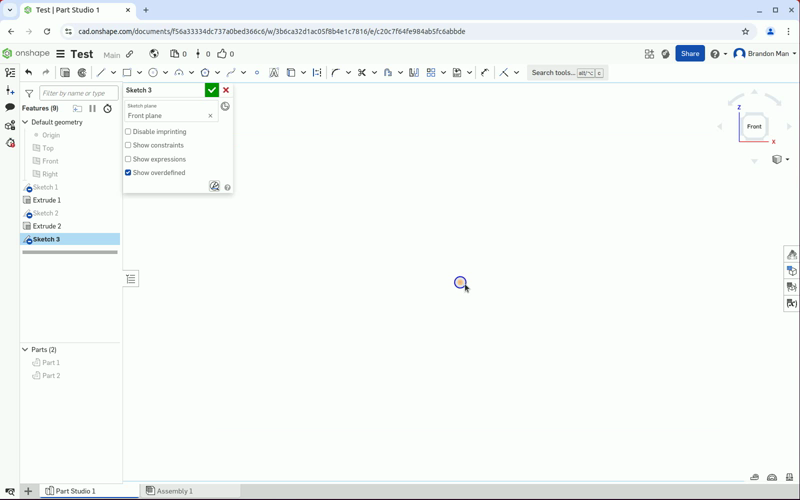
scroll(6)
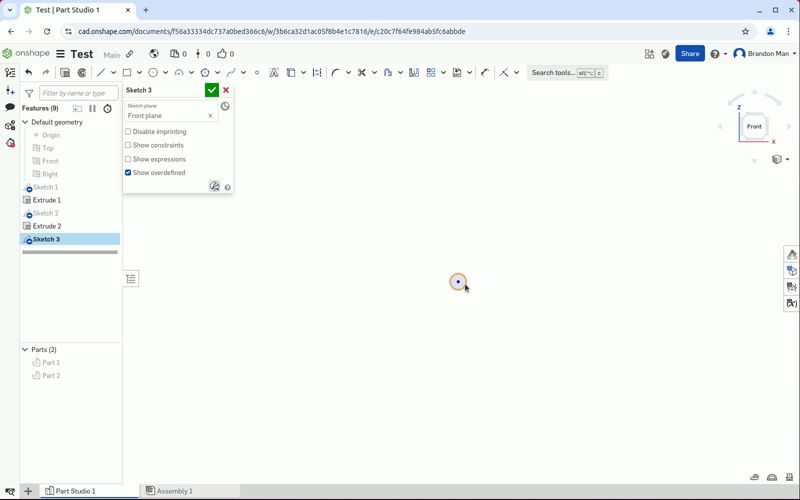
scroll(6)
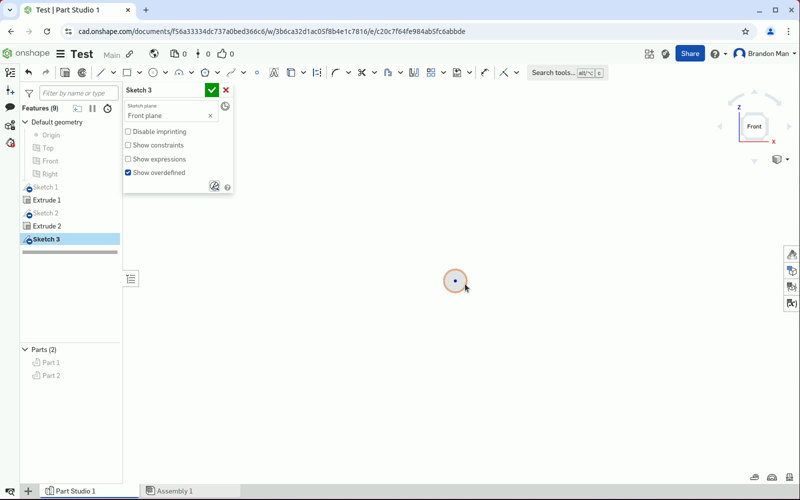
scroll(6)
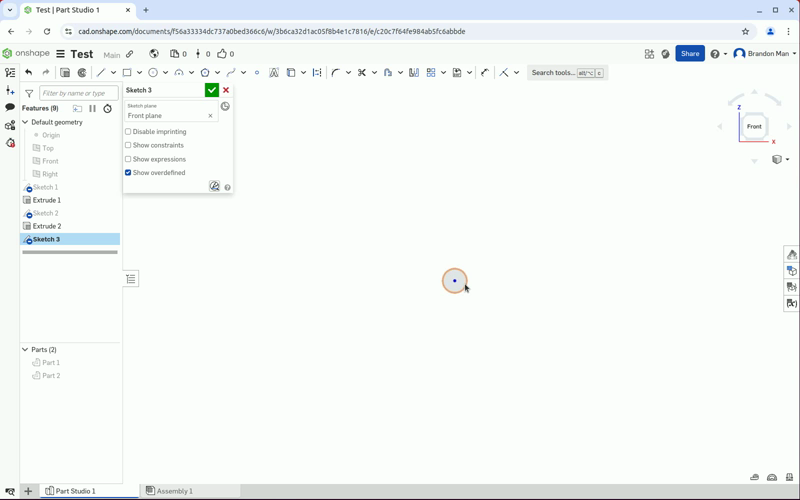
scroll(6)
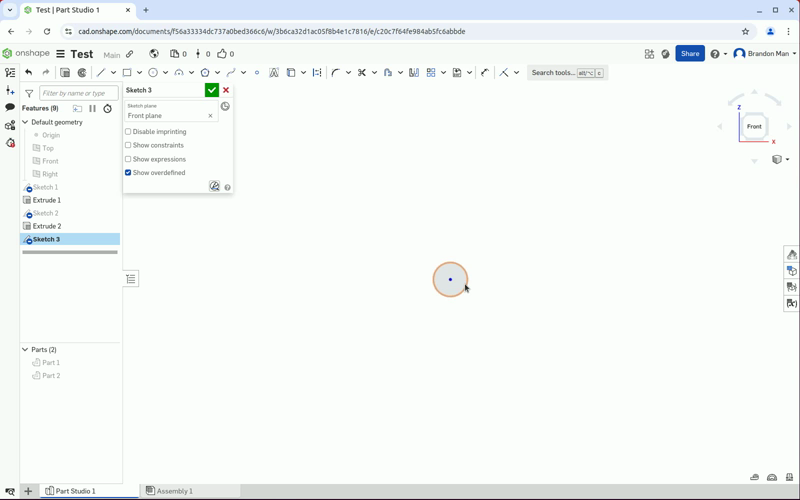
scroll(6)
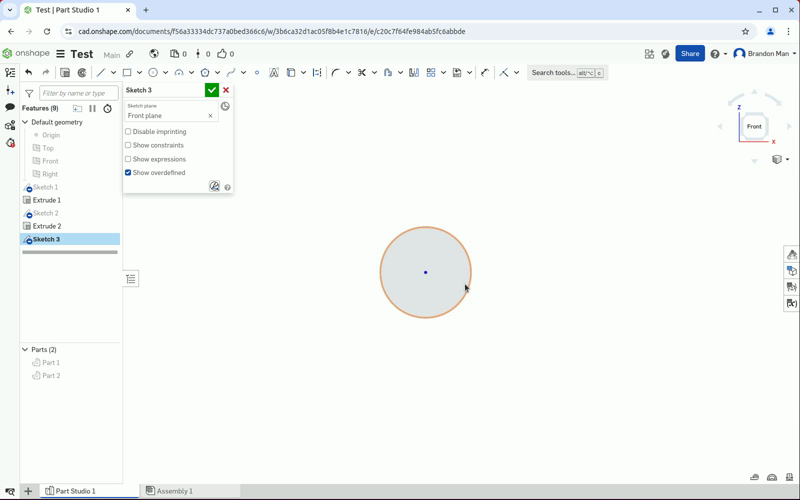
click(465, 283)
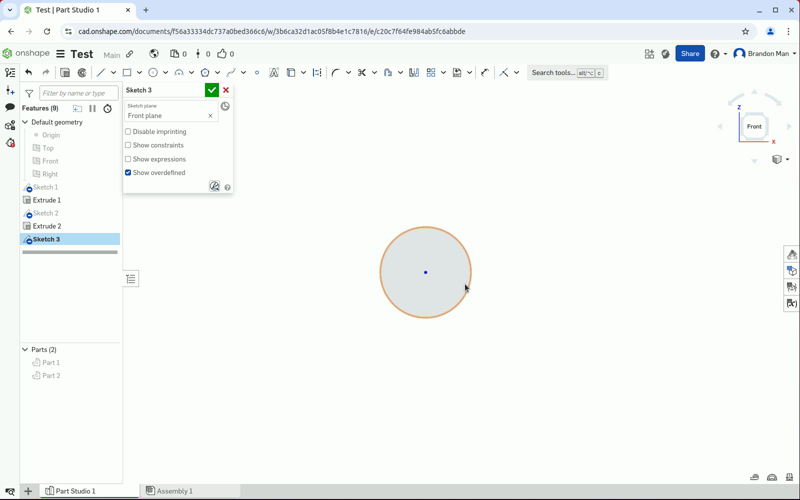
scroll(-6)
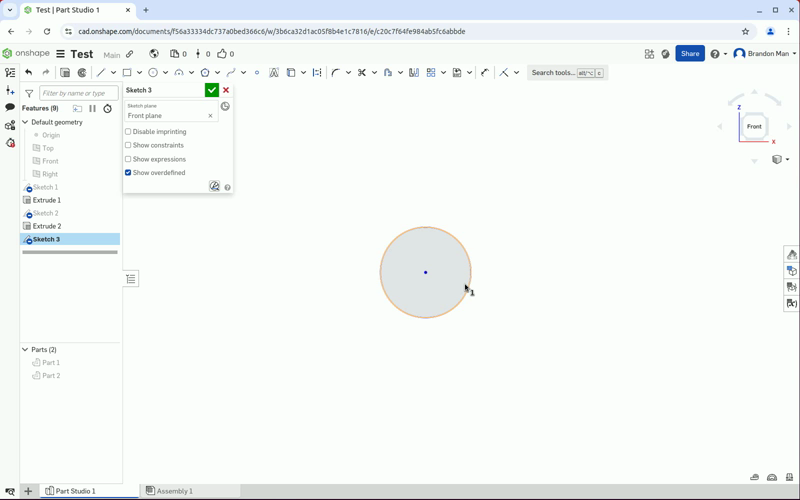
scroll(-6)
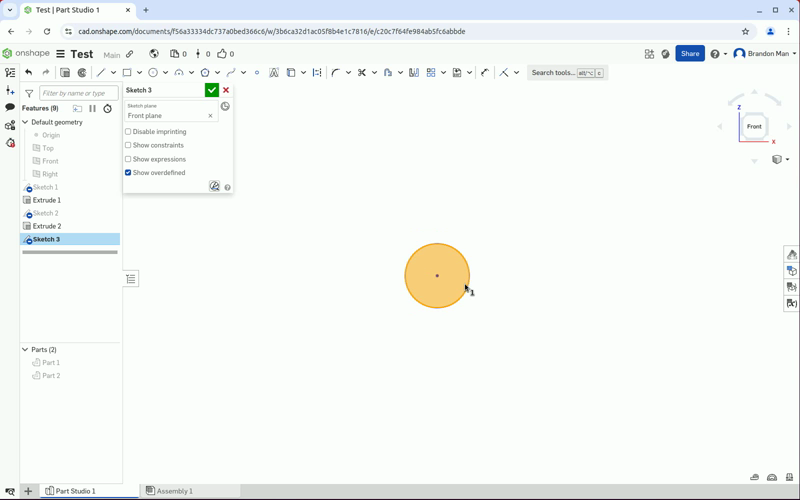
scroll(-6)
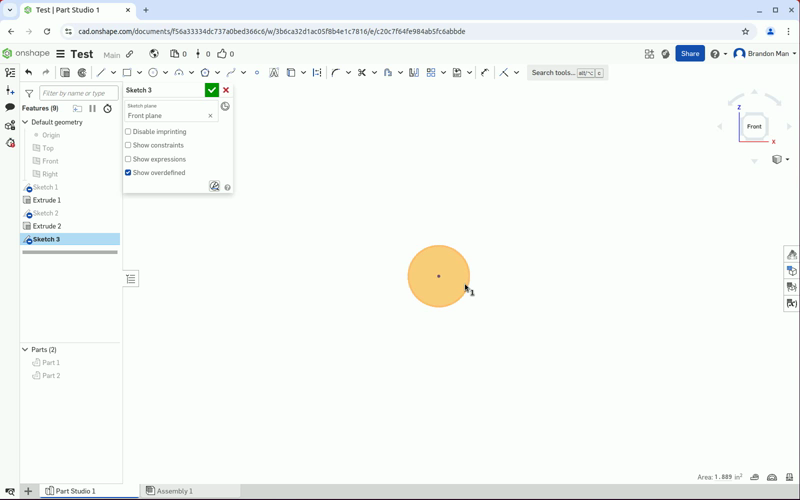
scroll(-6)
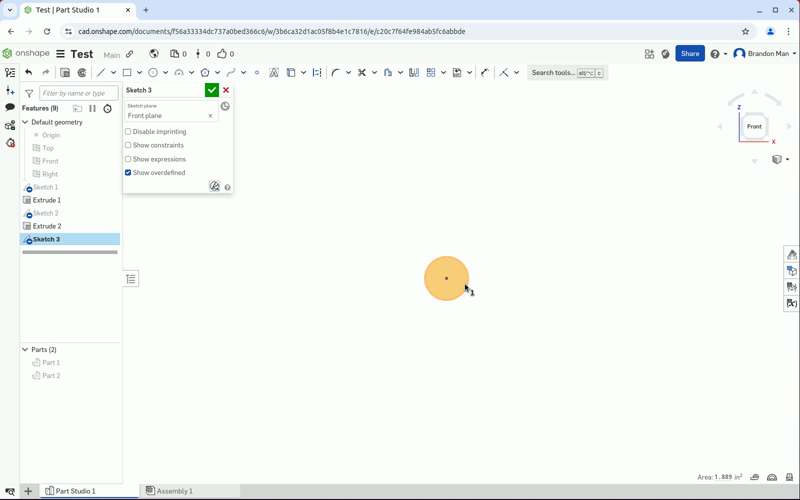
scroll(-6)
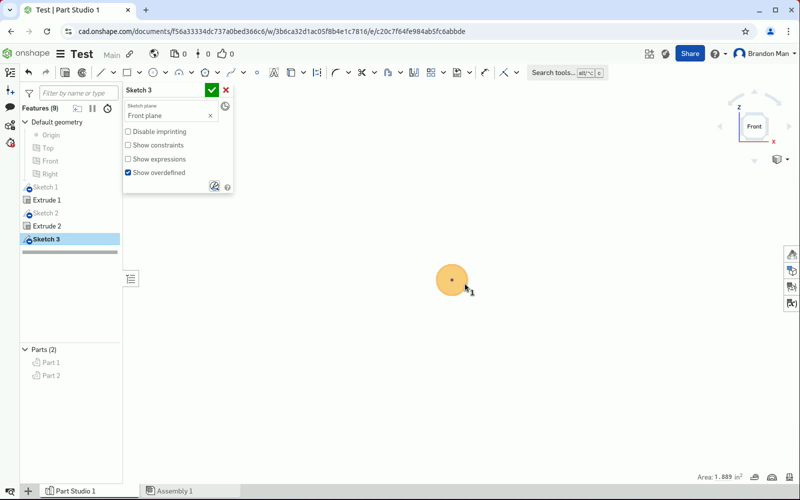
scroll(-6)
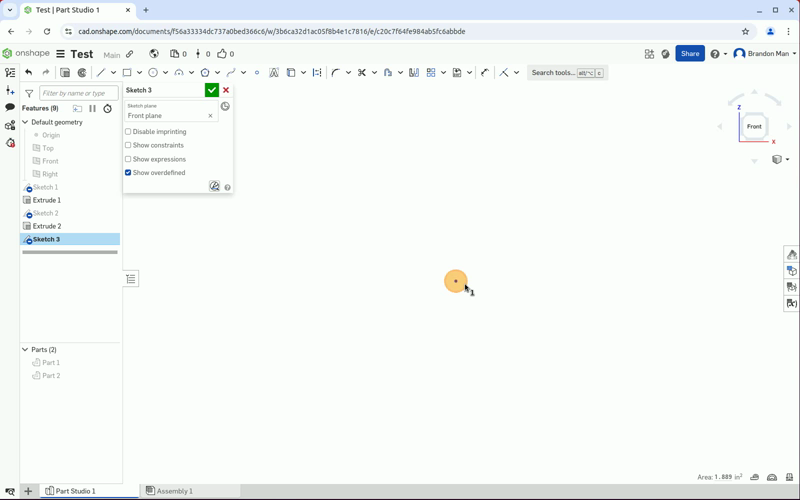
scroll(-6)
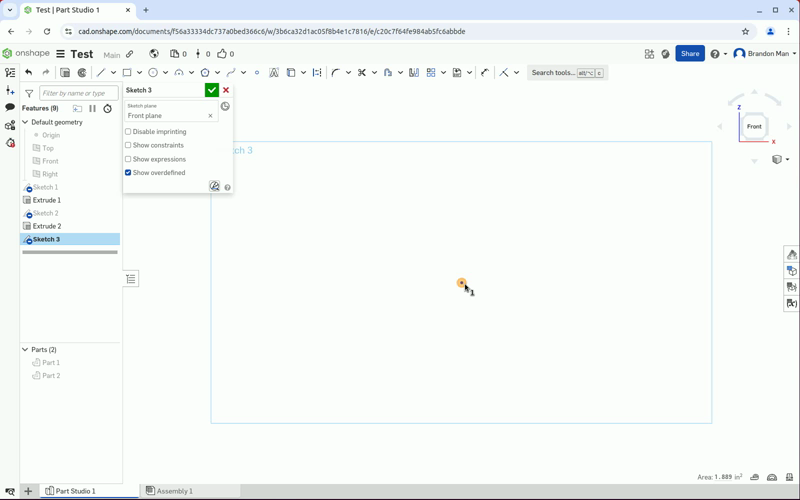
mouse_move(73, 352)
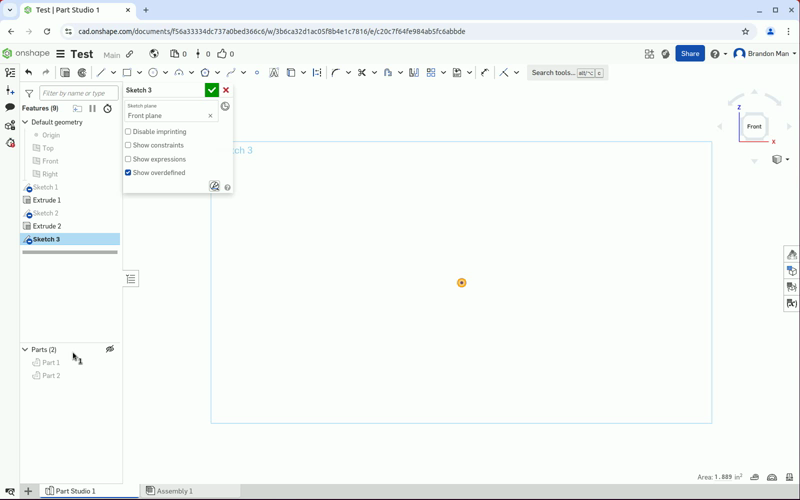
key(shift+y)
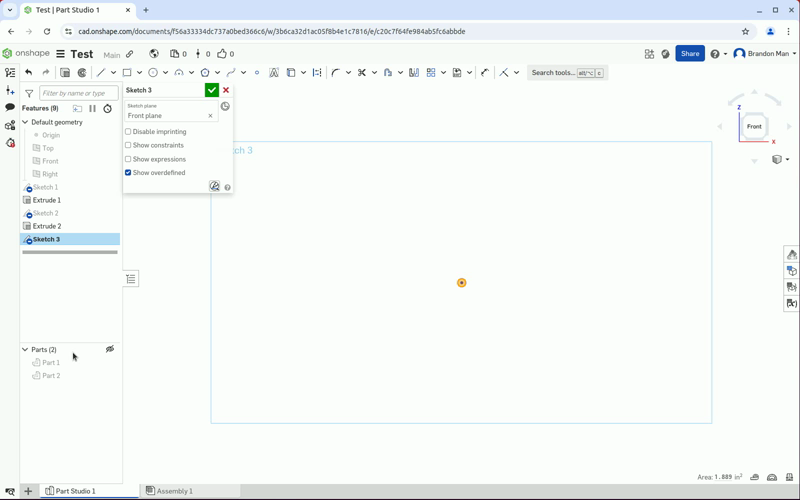
key(shift+e)
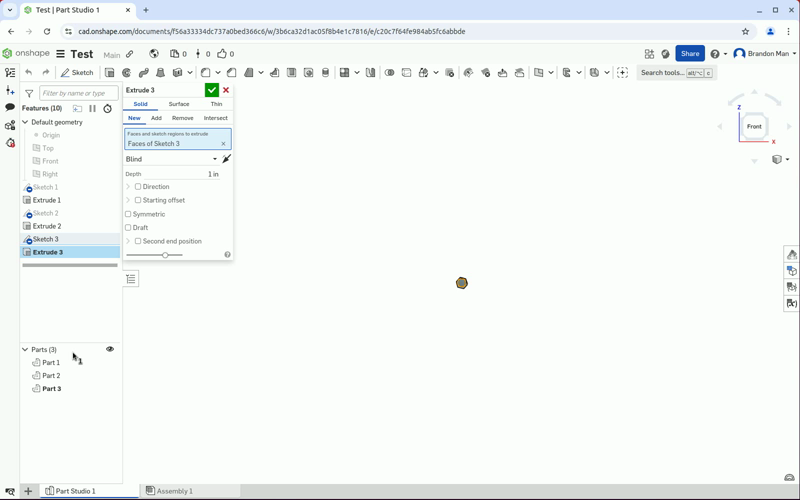
mouse_move(143, 106)
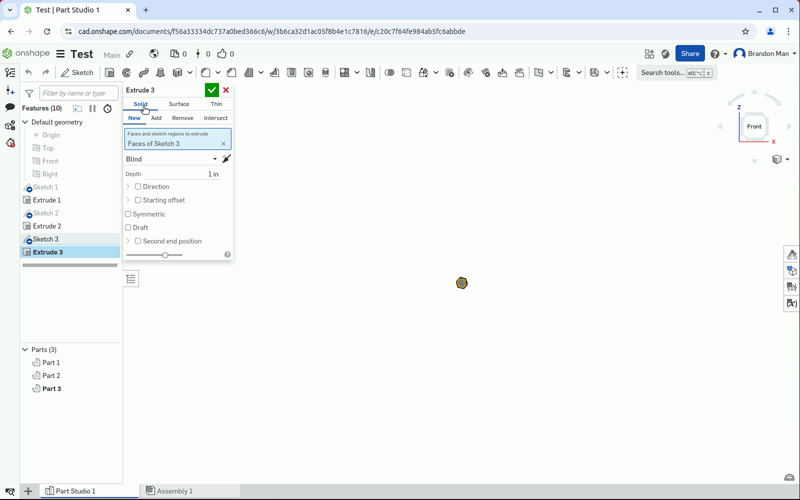
click(143, 106)
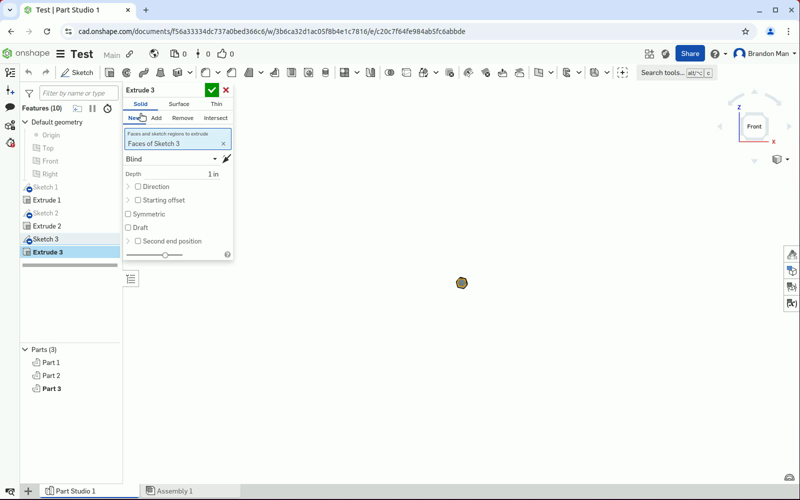
mouse_move(137, 120)
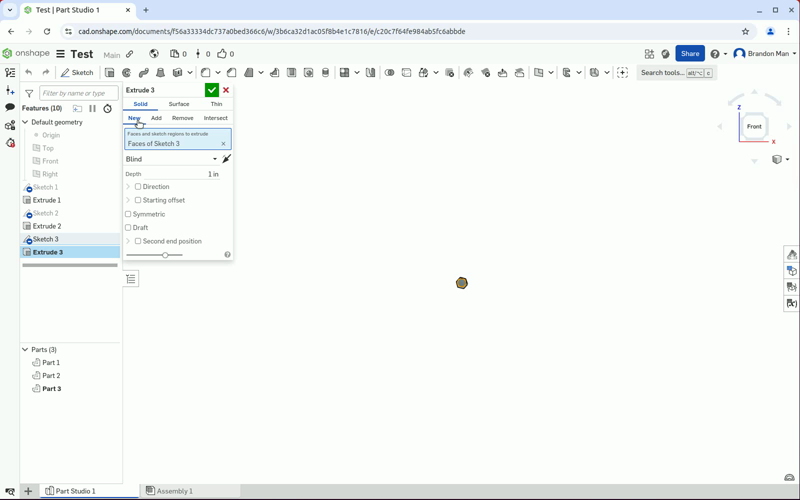
click(137, 120)
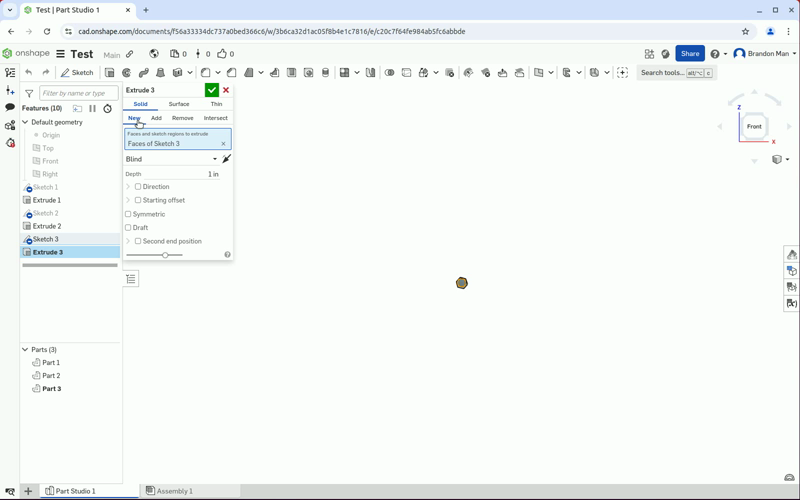
key(tab, 4)
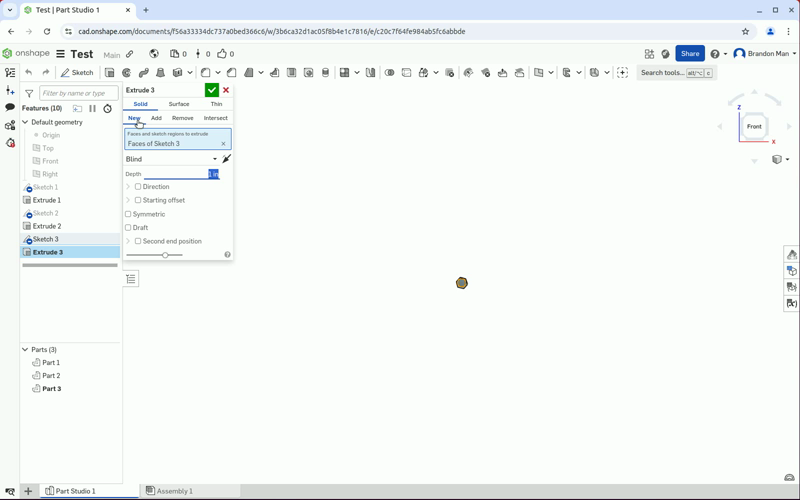
text(-0.963)
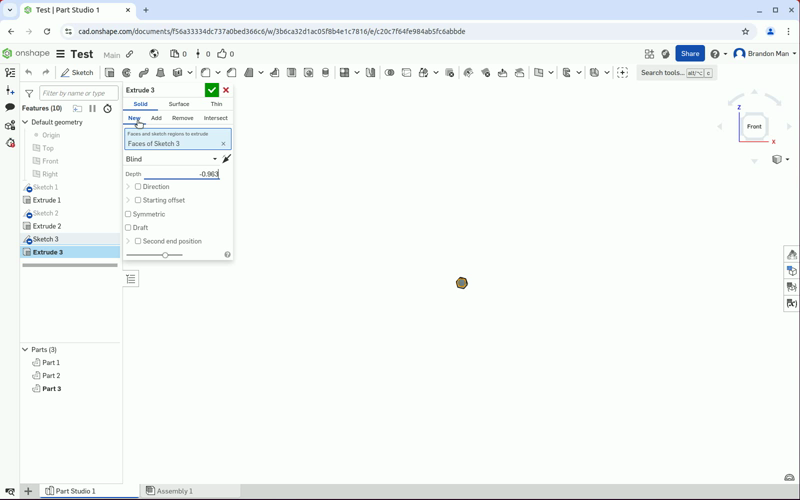
key(enter)
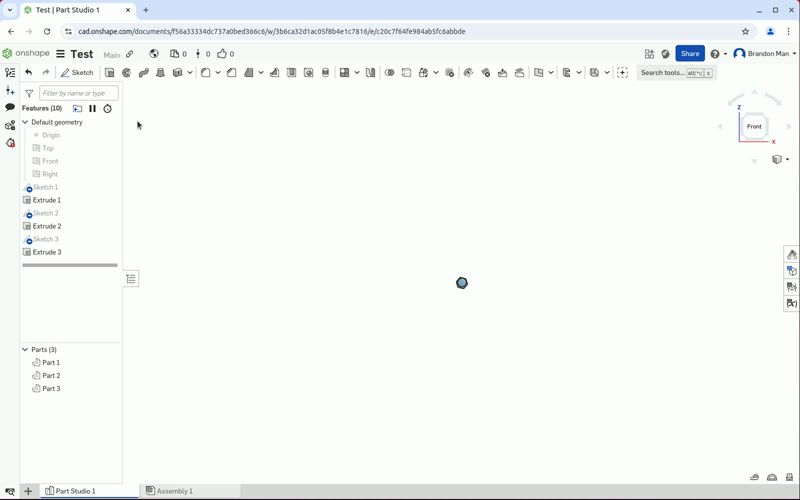
key(shift+h)
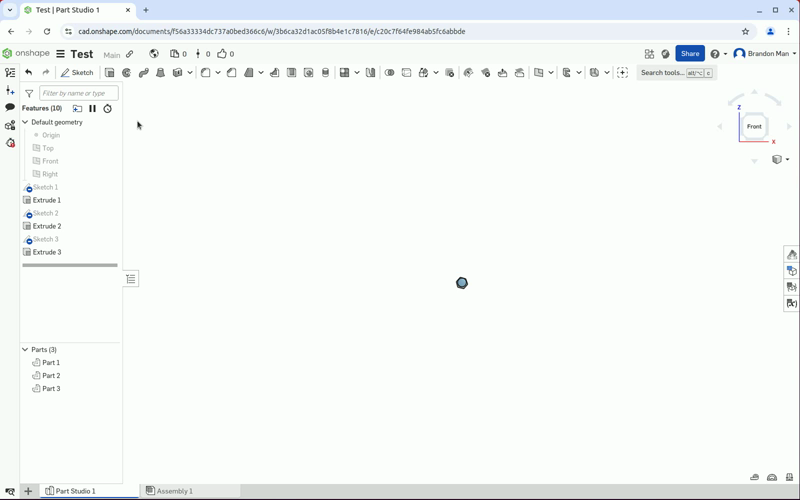
key(shift+h)
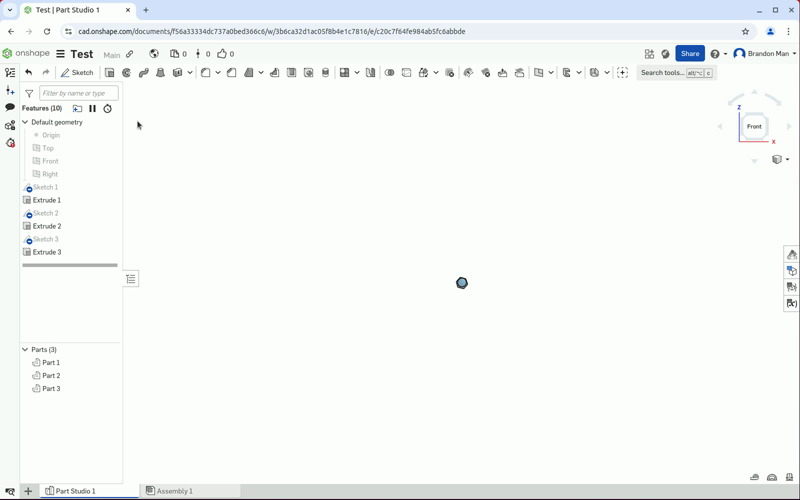
key(shift+7)
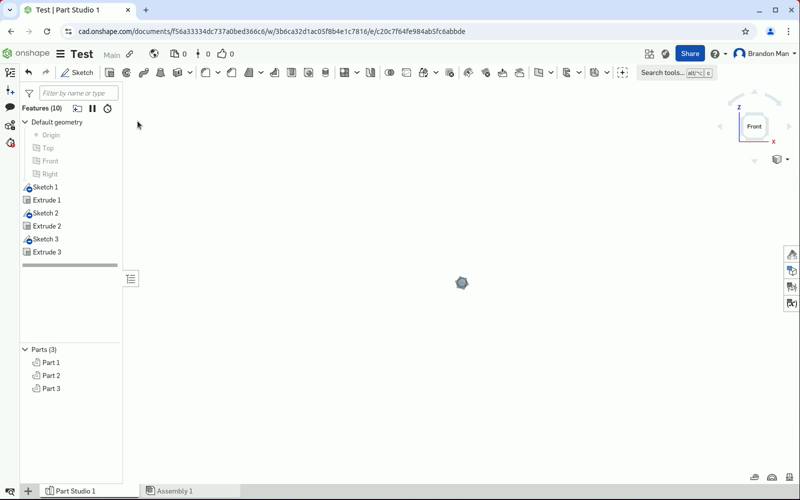
key(left, 2)
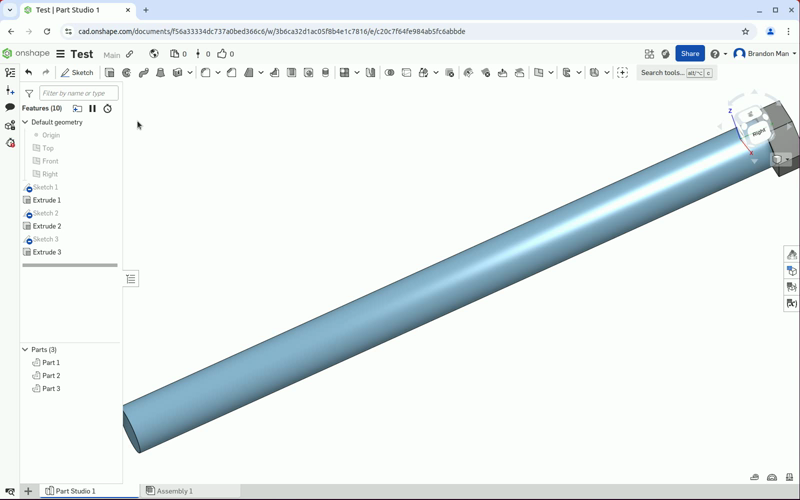
key(down, 2)
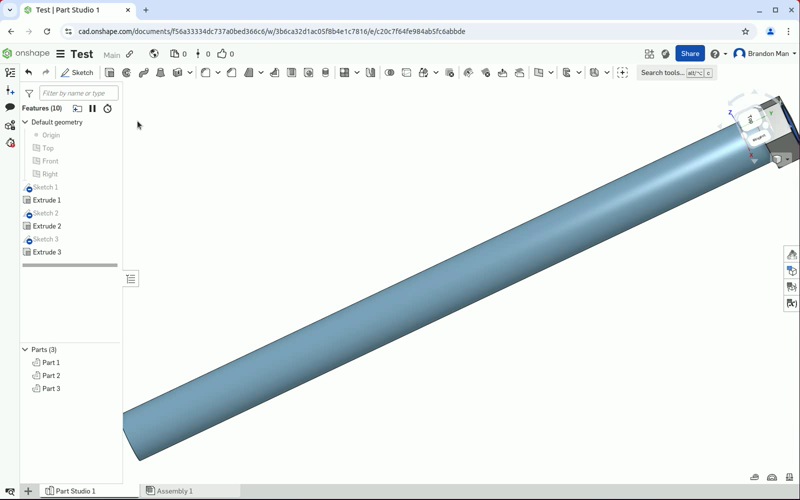
key(up, 2)
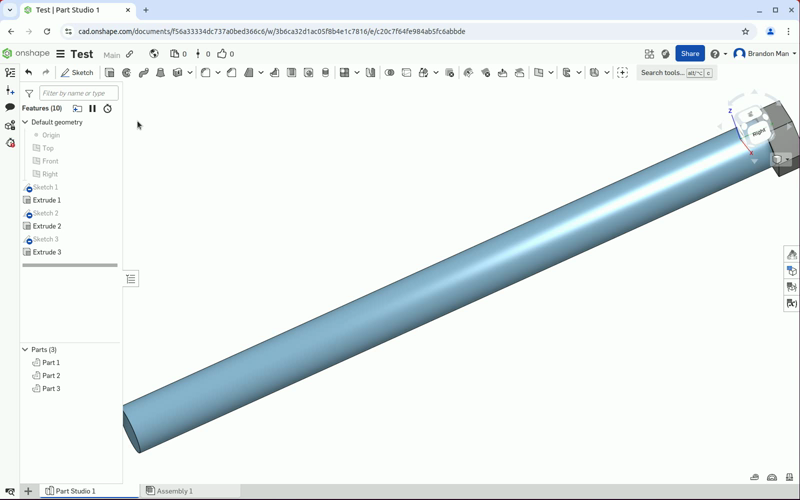
key(right, 2)
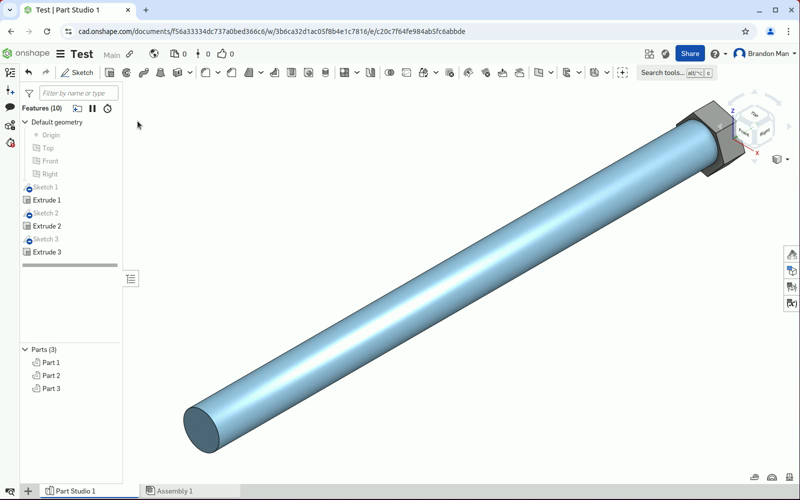
mouse_move(73, 189)
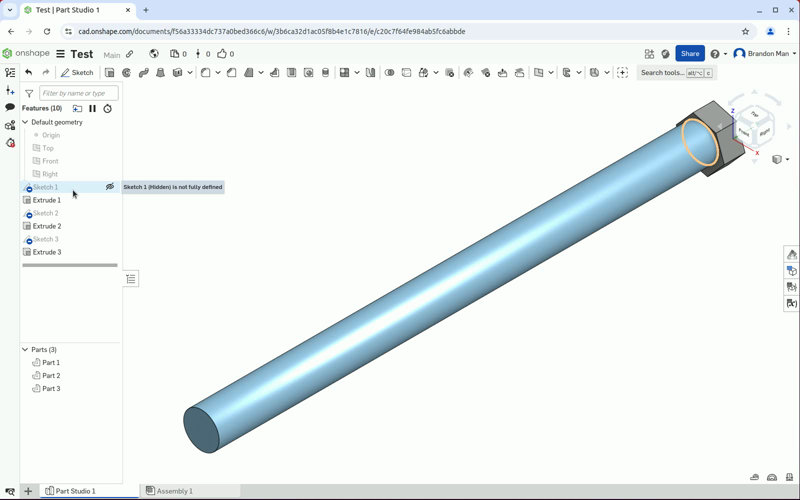
click(73, 189)